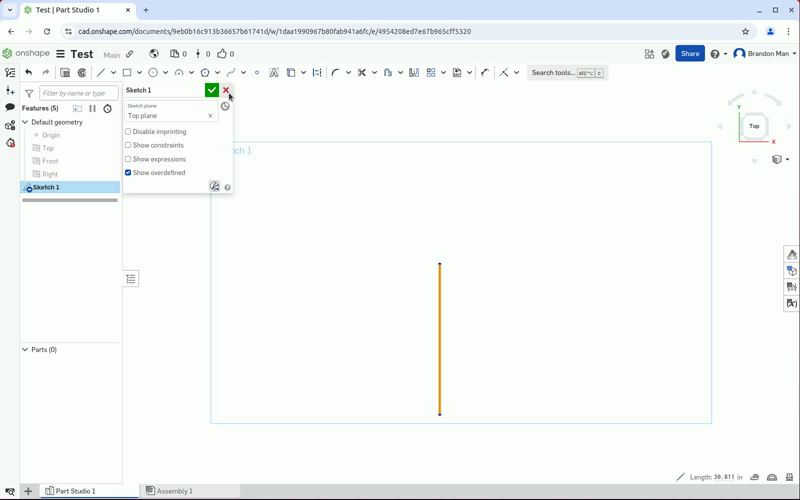
key(shift+h)
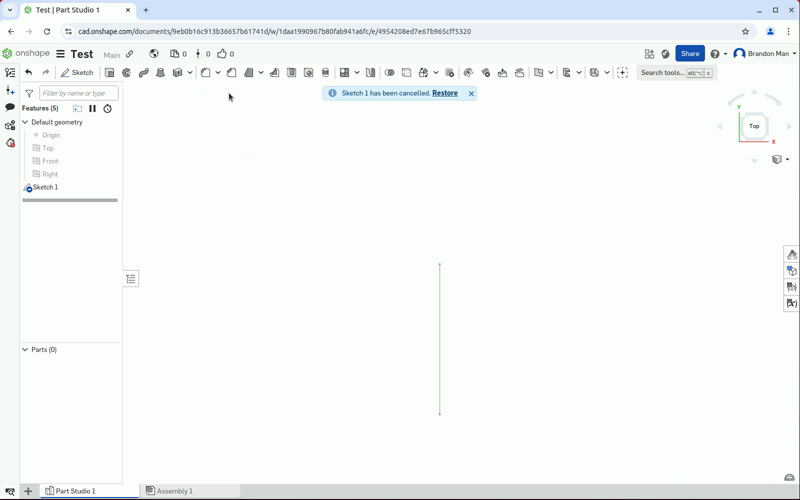
key(shift+s)
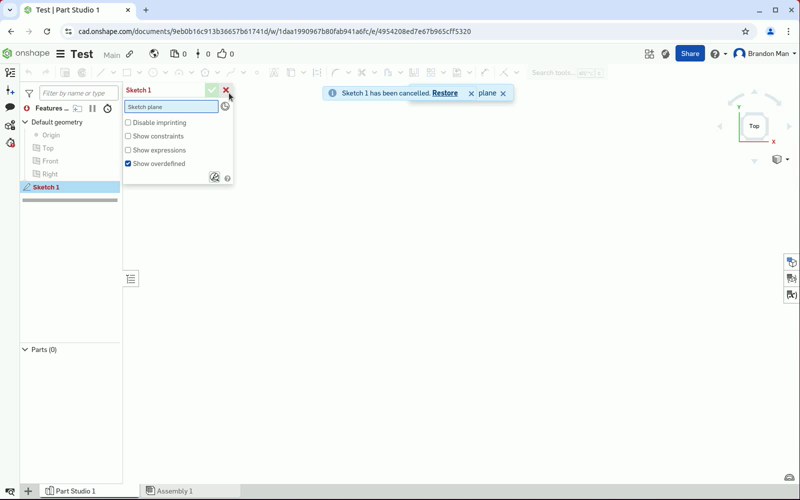
mouse_move(73, 150)
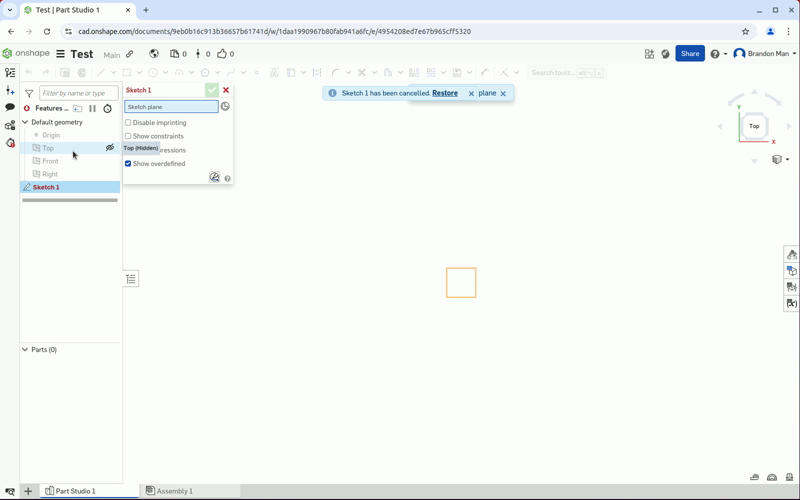
click(73, 150)
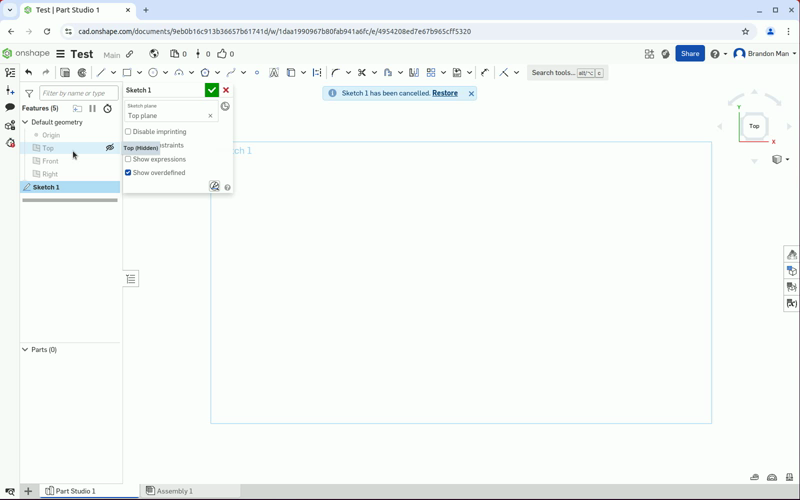
mouse_move(73, 352)
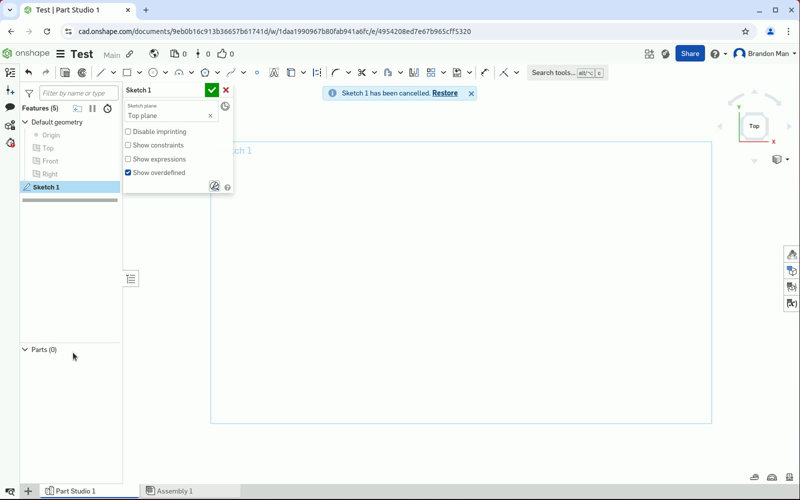
key(y)
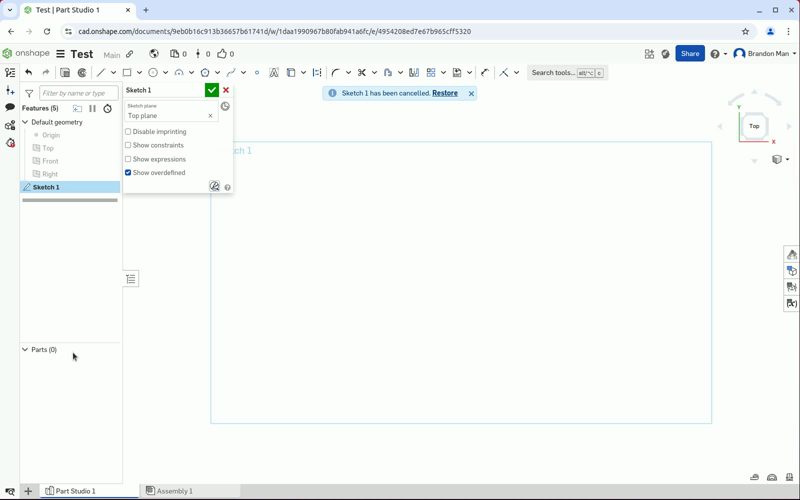
key(l)
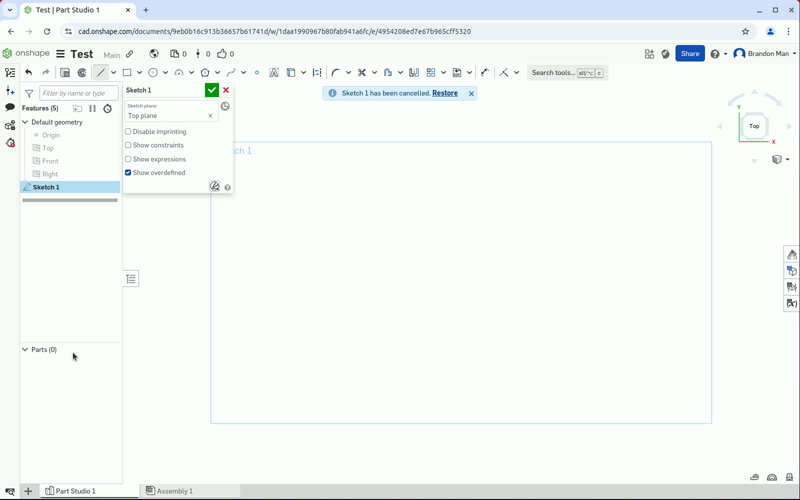
key_down(shift)
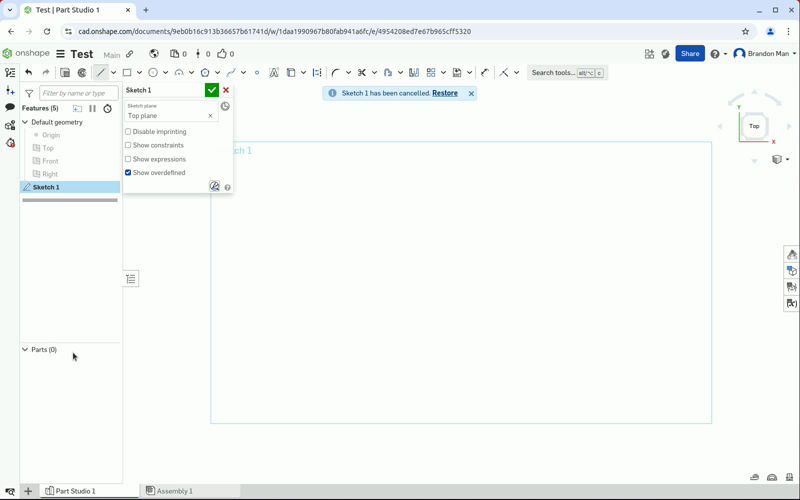
mouse_move(450, 305)
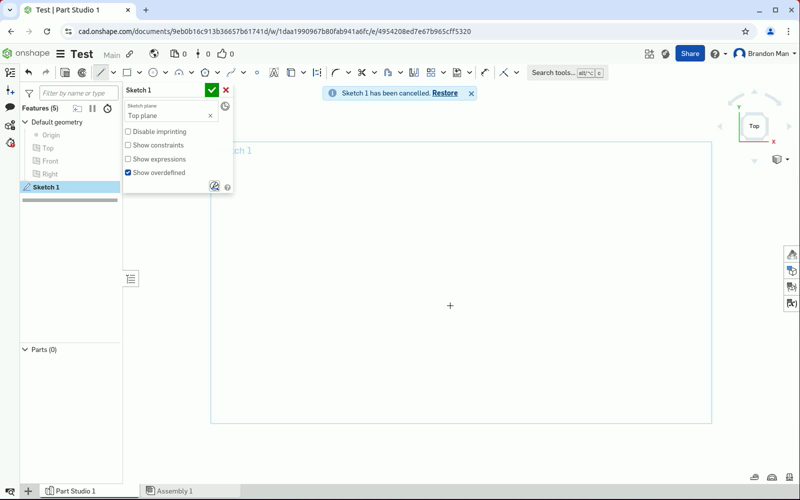
click(450, 305)
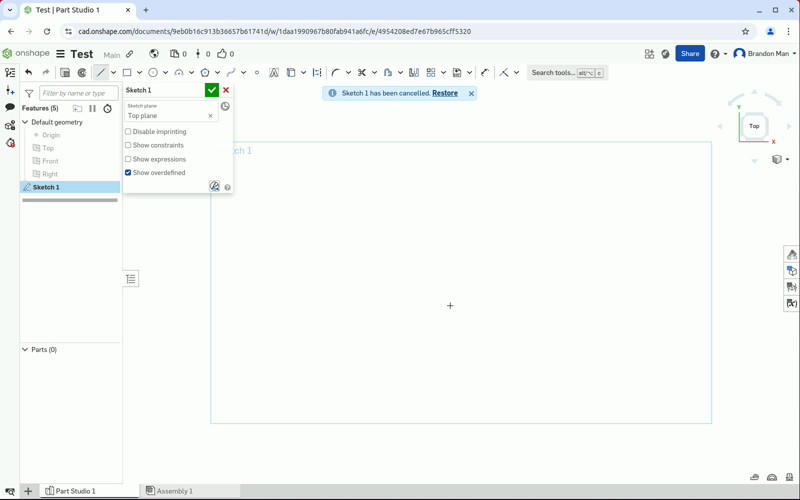
key_up(shift)
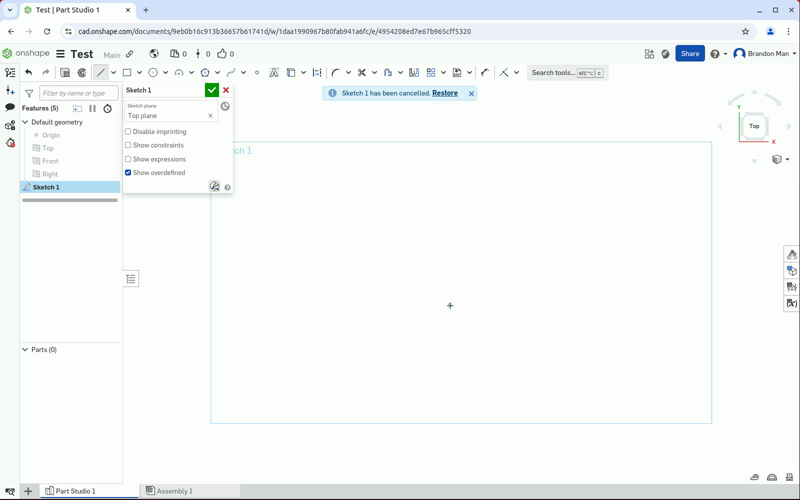
key_down(shift)
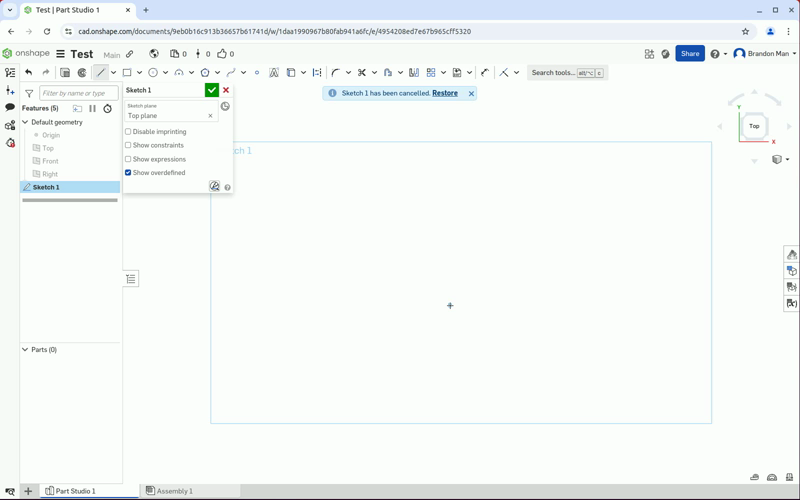
mouse_move(555, 305)
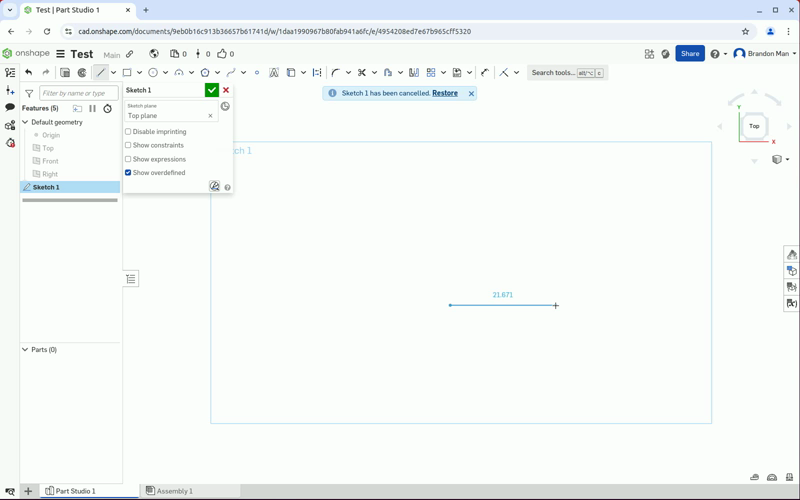
click(555, 305)
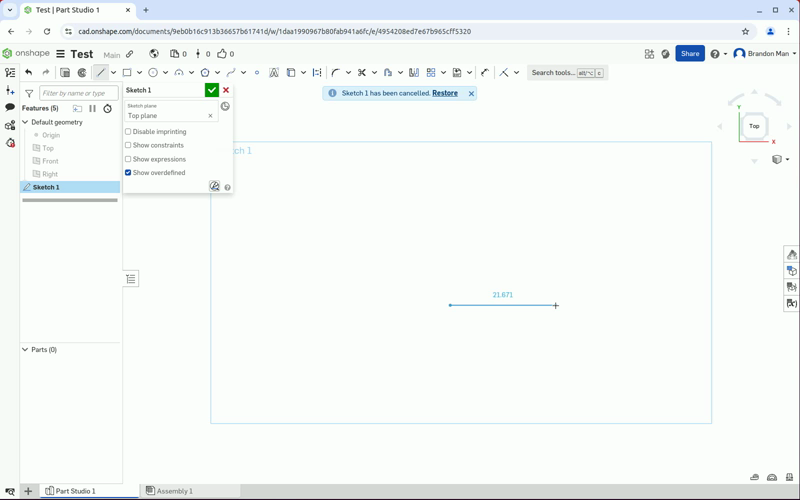
key_up(shift)
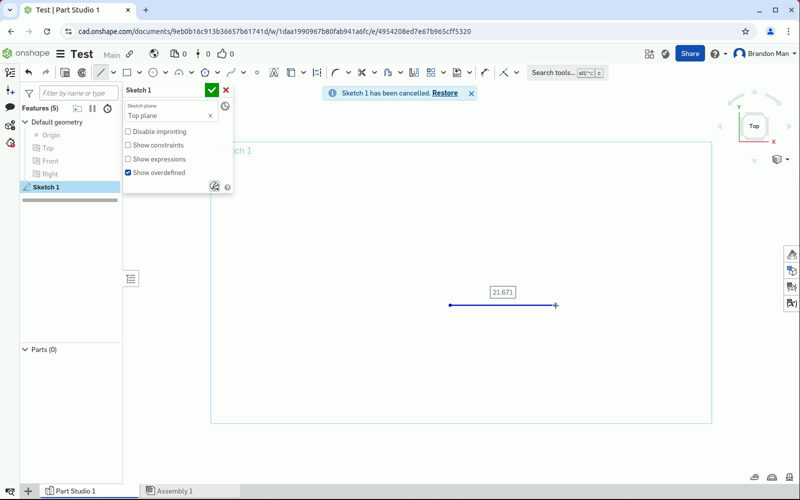
key_down(shift)
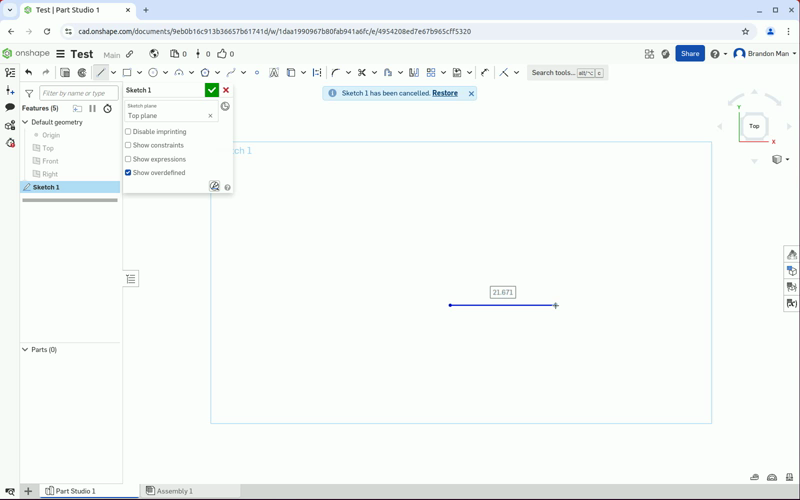
mouse_move(585, 305)
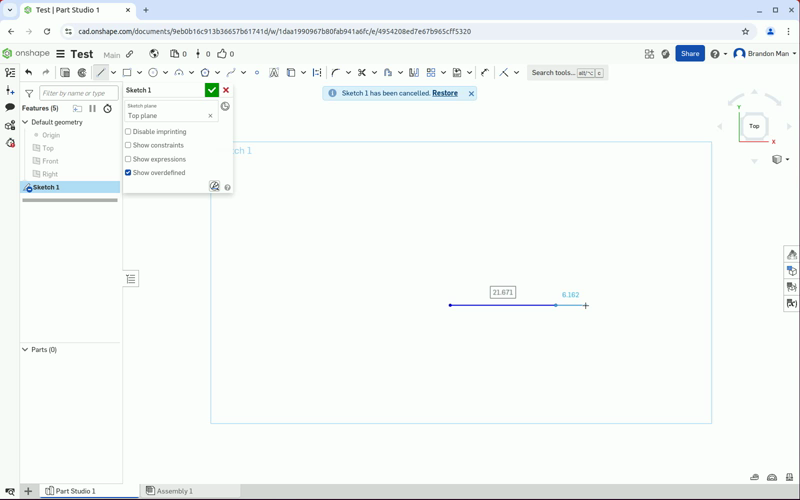
mouse_move(555, 298)
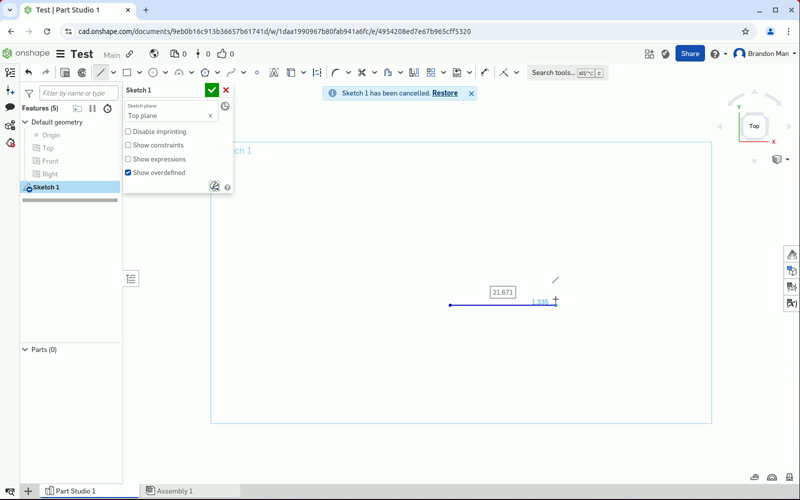
scroll(6)
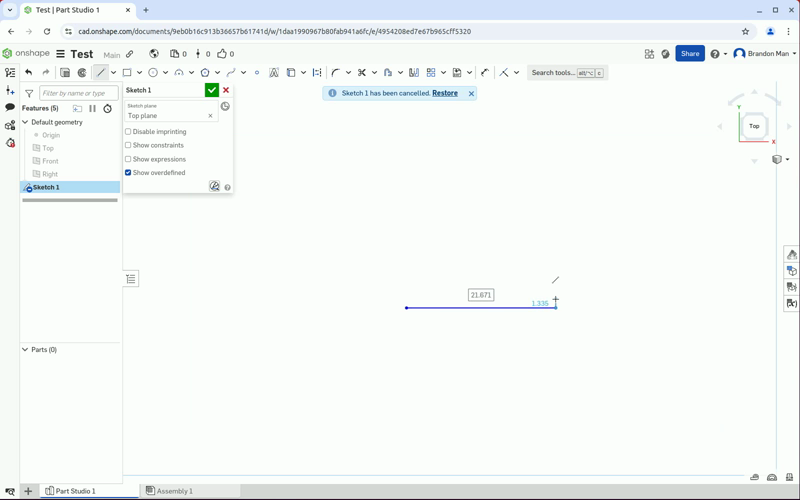
scroll(6)
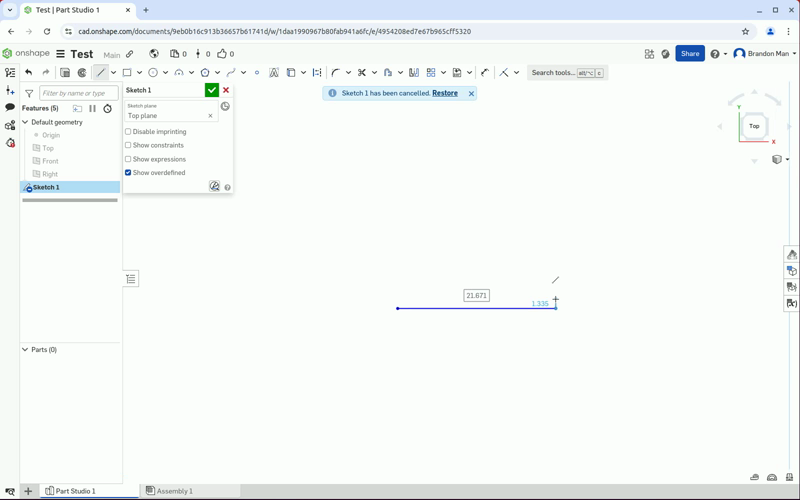
scroll(6)
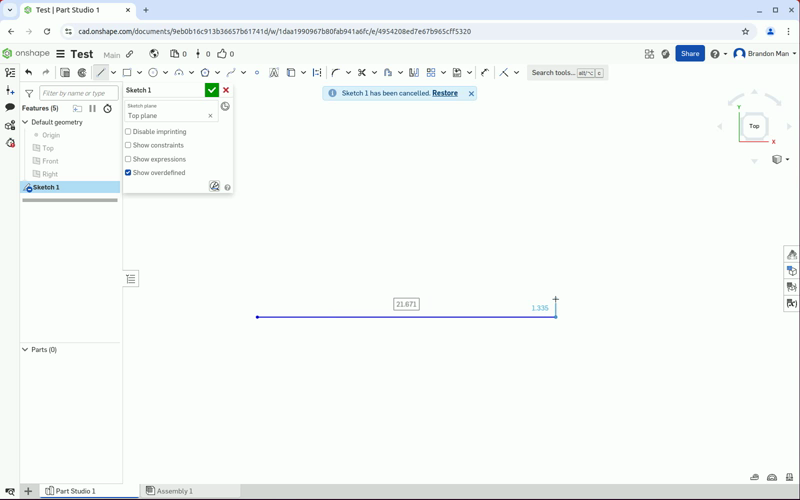
scroll(6)
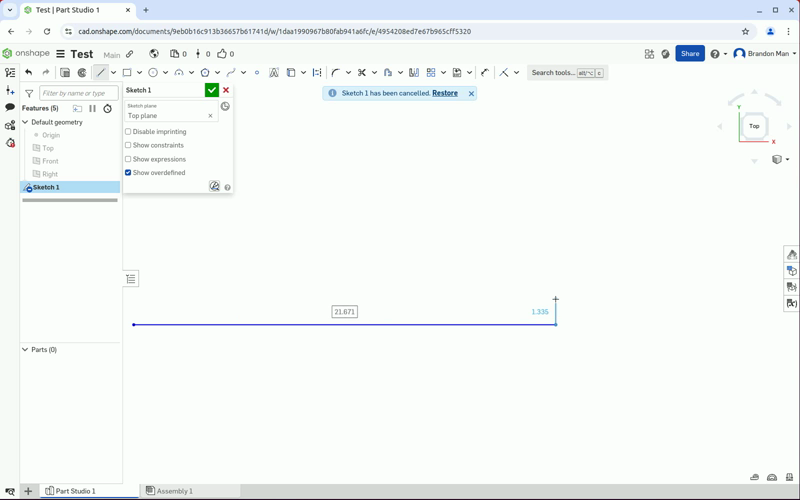
scroll(6)
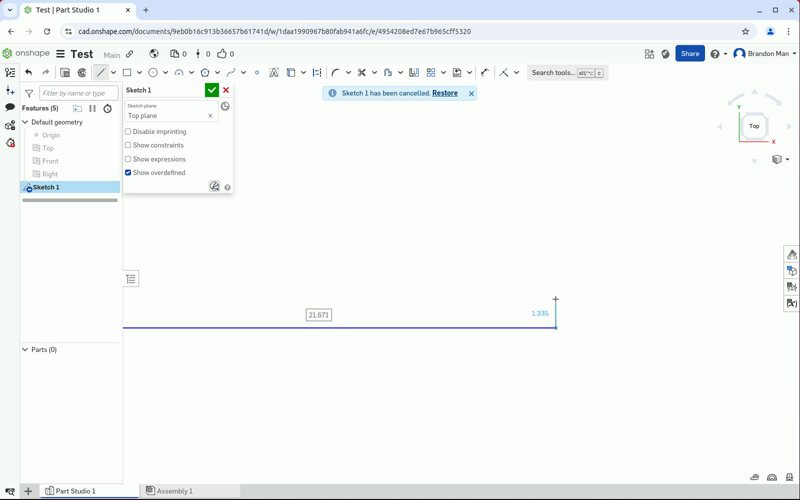
scroll(6)
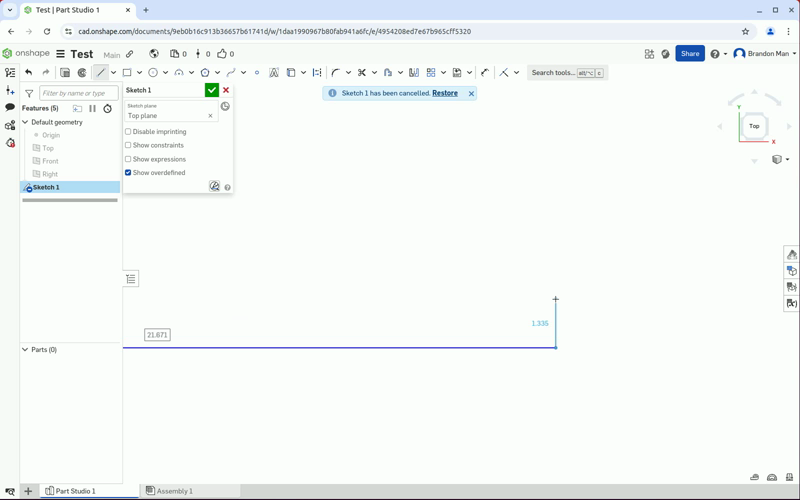
scroll(6)
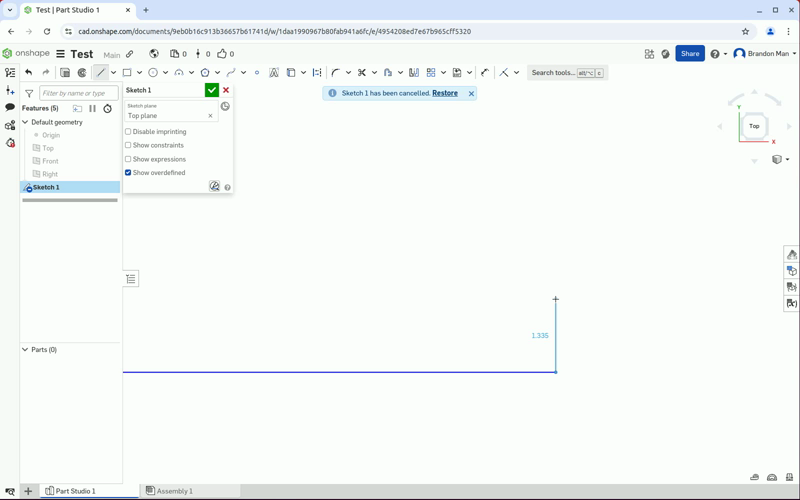
click(555, 298)
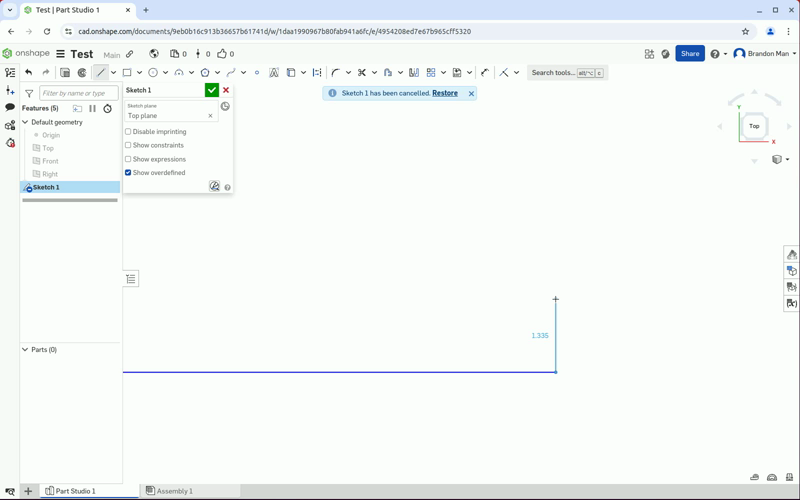
scroll(-6)
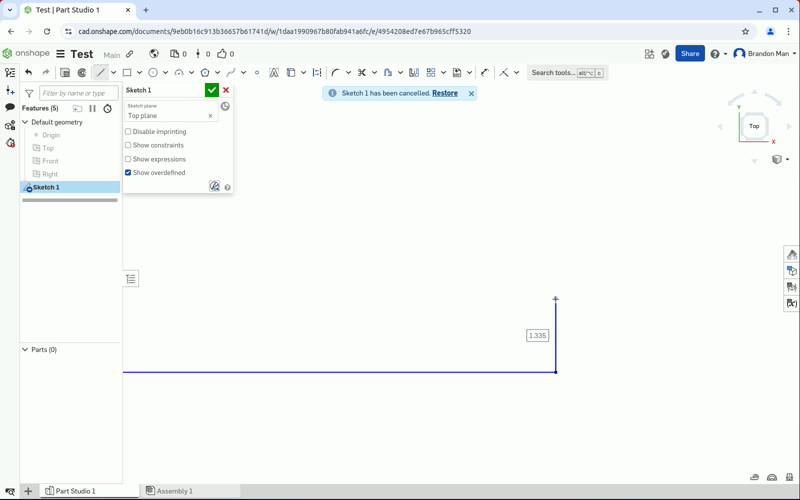
scroll(-6)
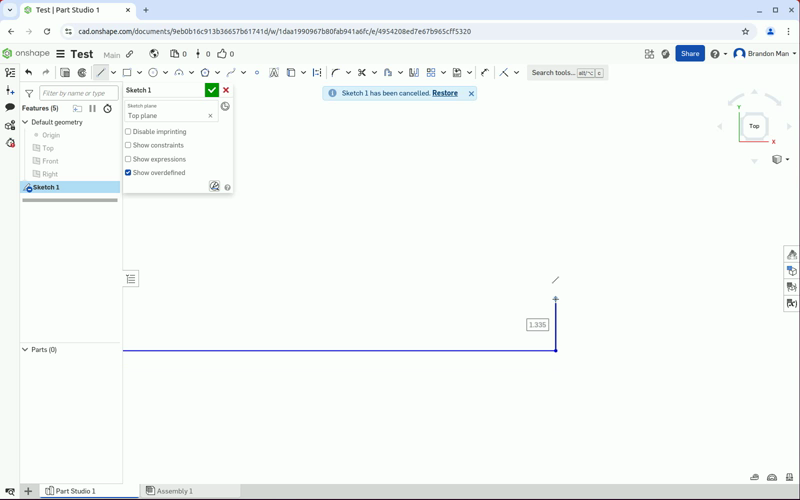
scroll(-6)
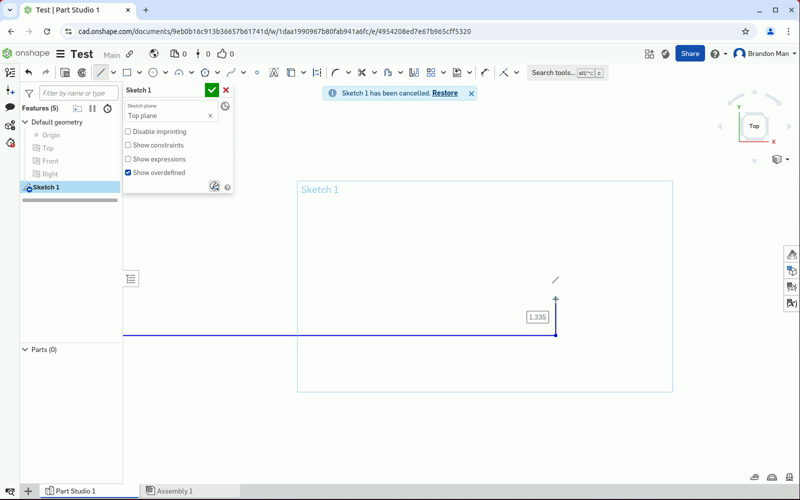
scroll(-6)
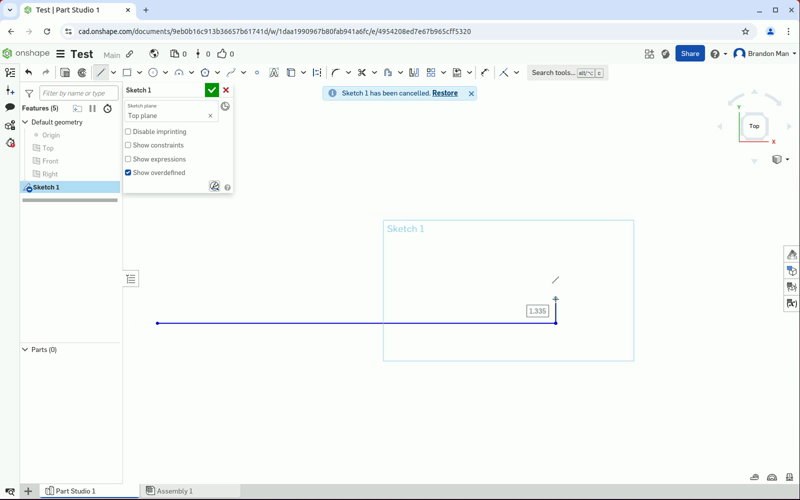
scroll(-6)
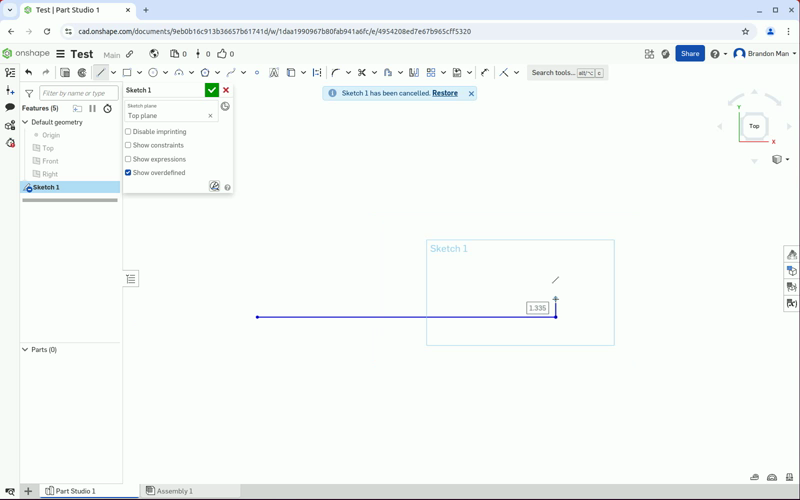
scroll(-6)
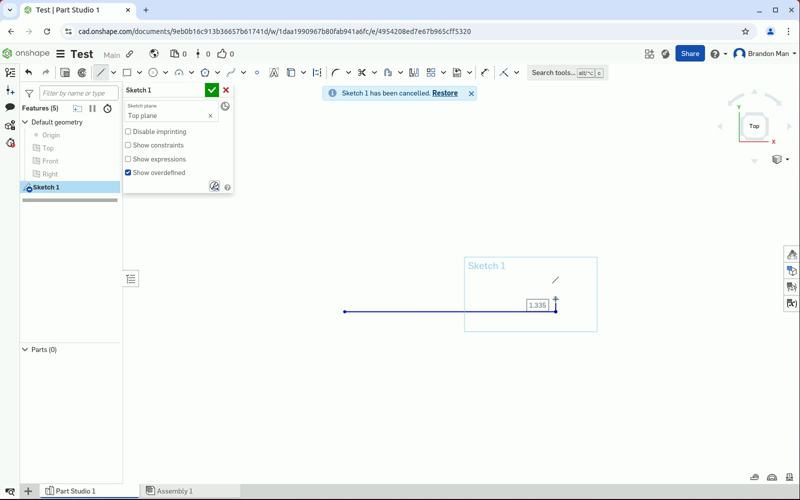
scroll(-6)
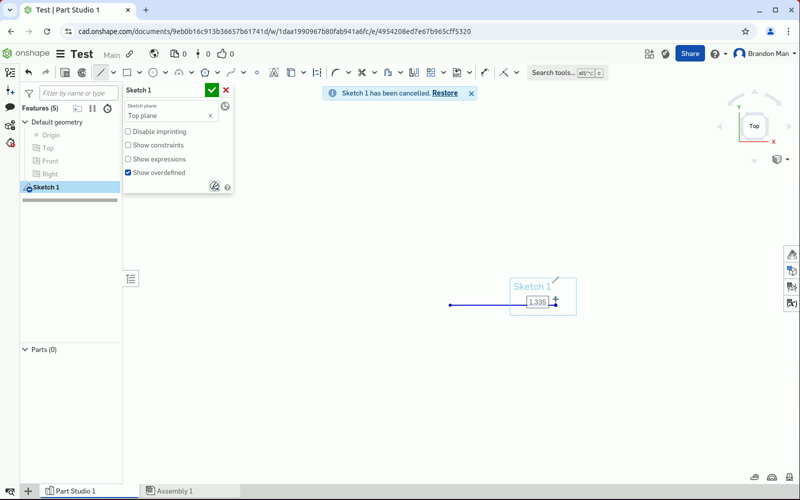
key_up(shift)
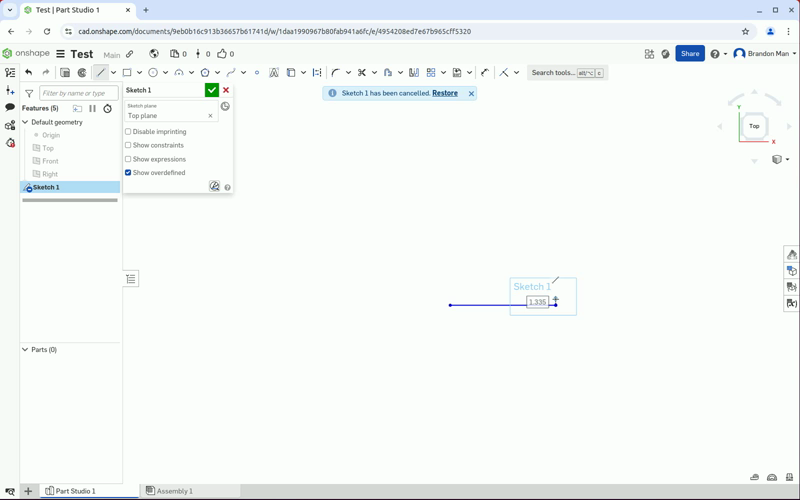
key_down(shift)
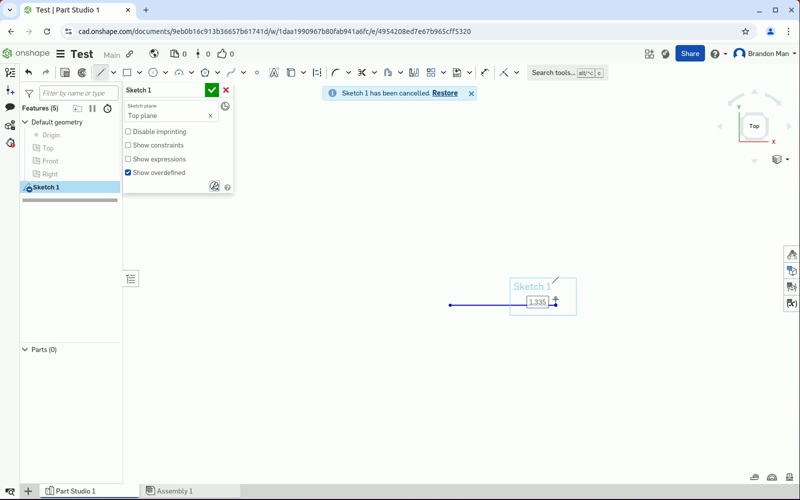
mouse_move(450, 298)
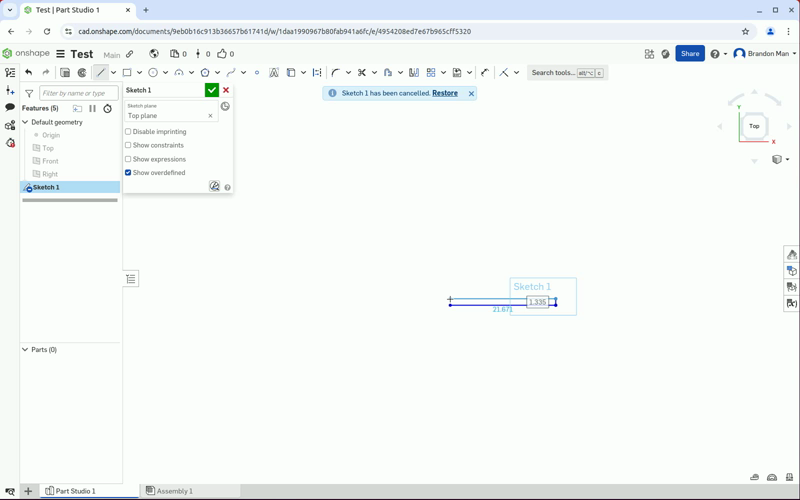
click(450, 298)
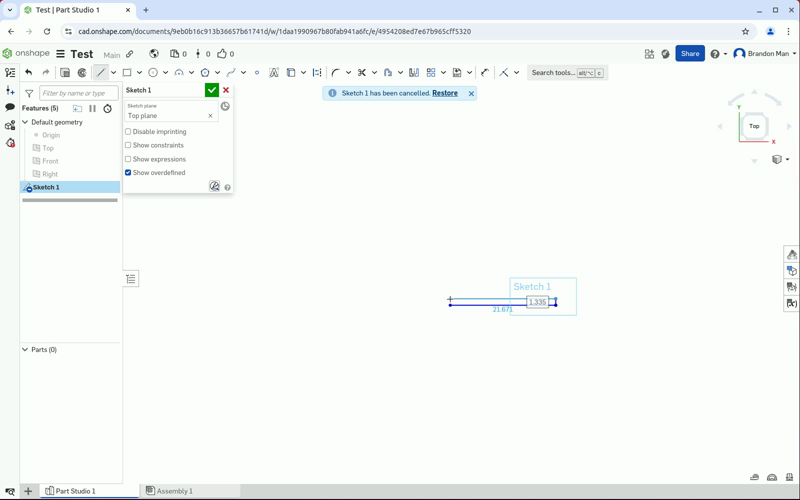
key_up(shift)
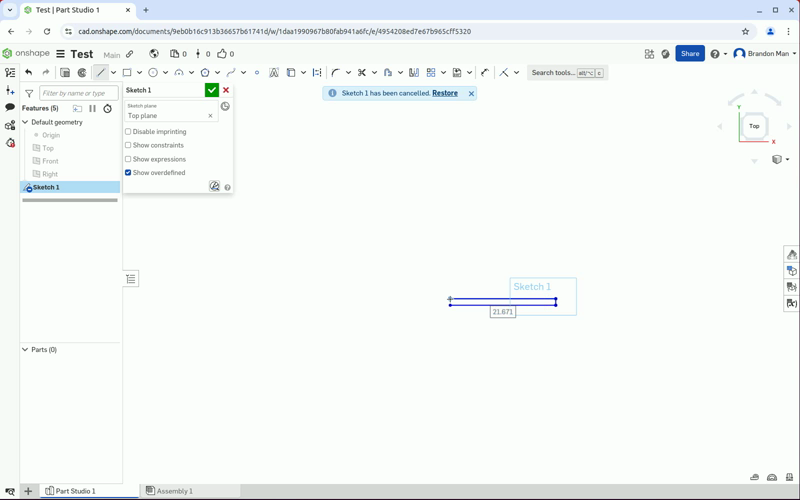
mouse_move(480, 298)
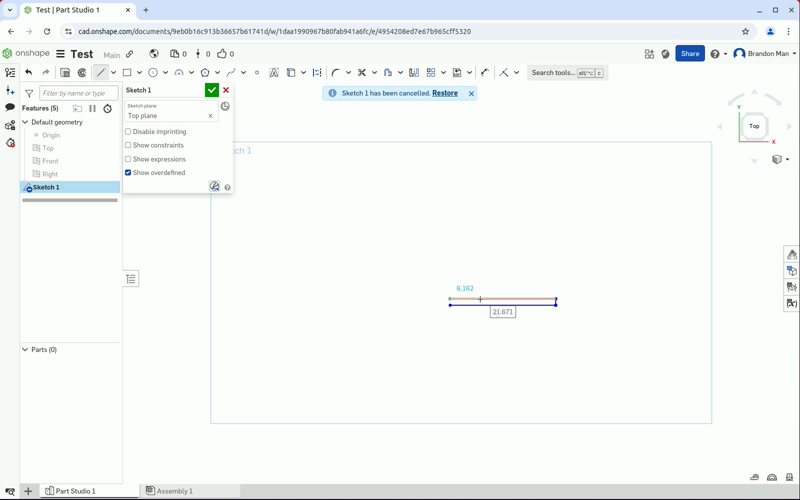
key_down(shift)
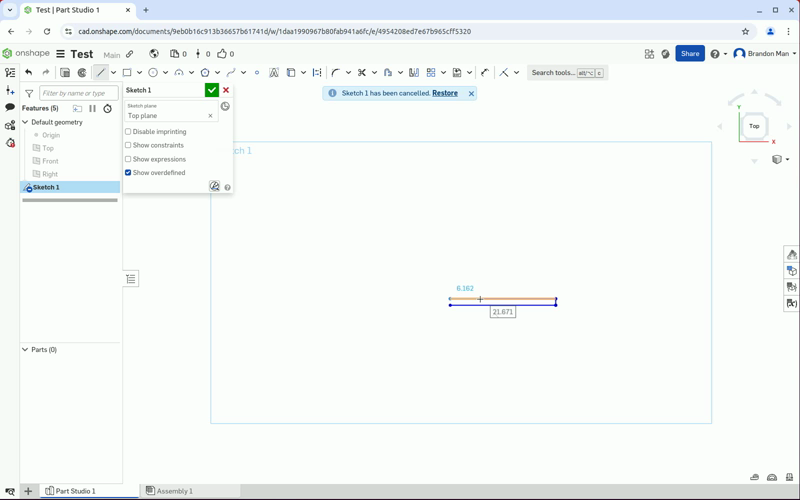
mouse_move(450, 305)
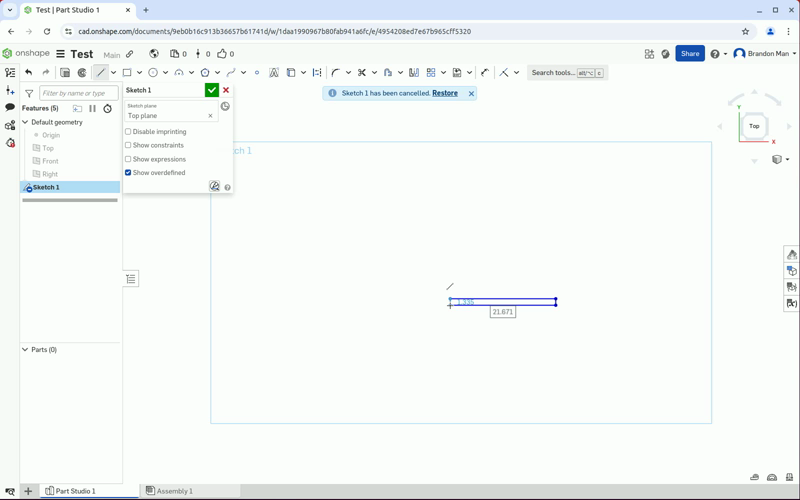
scroll(6)
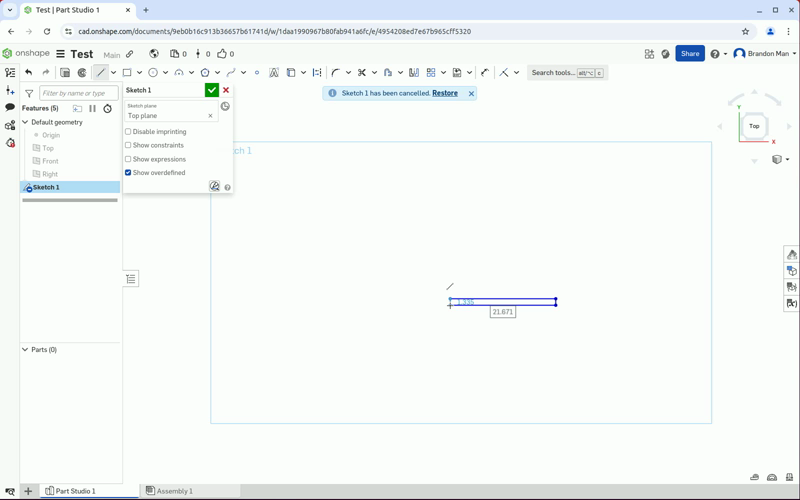
scroll(6)
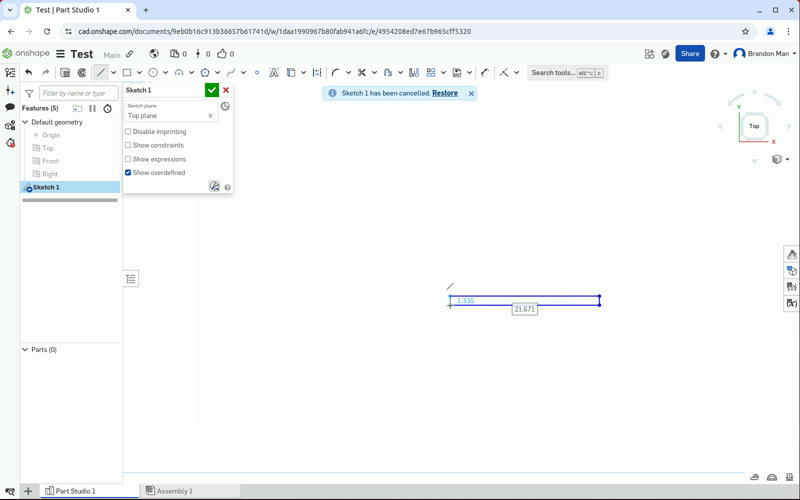
scroll(6)
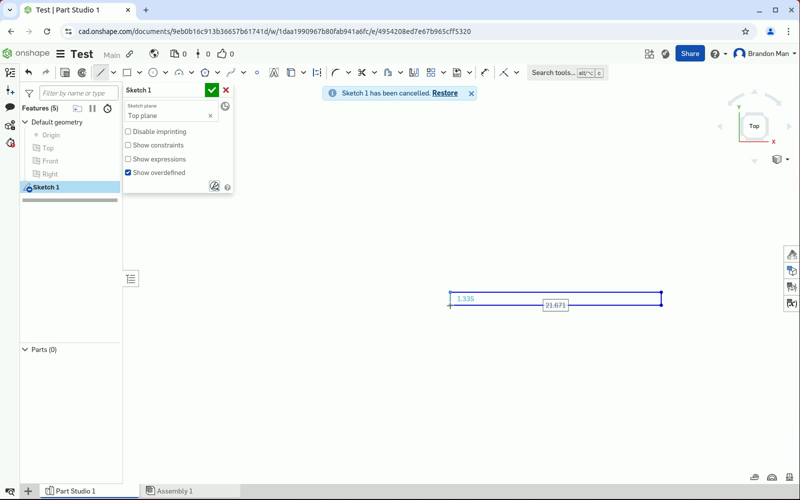
scroll(6)
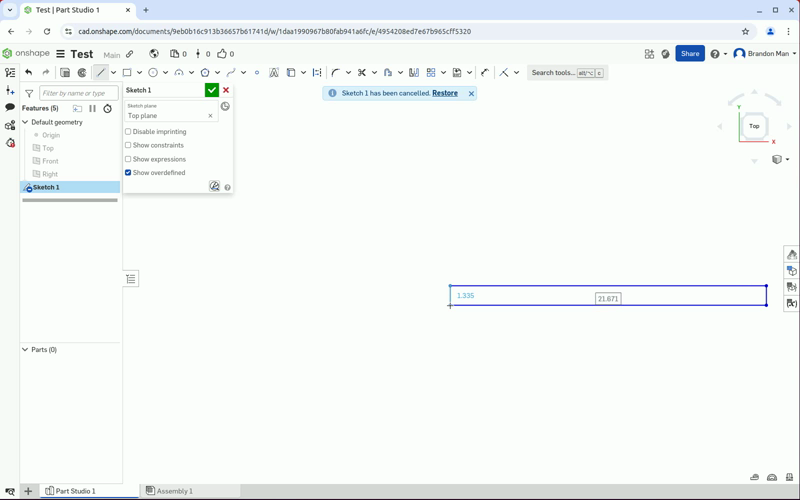
scroll(6)
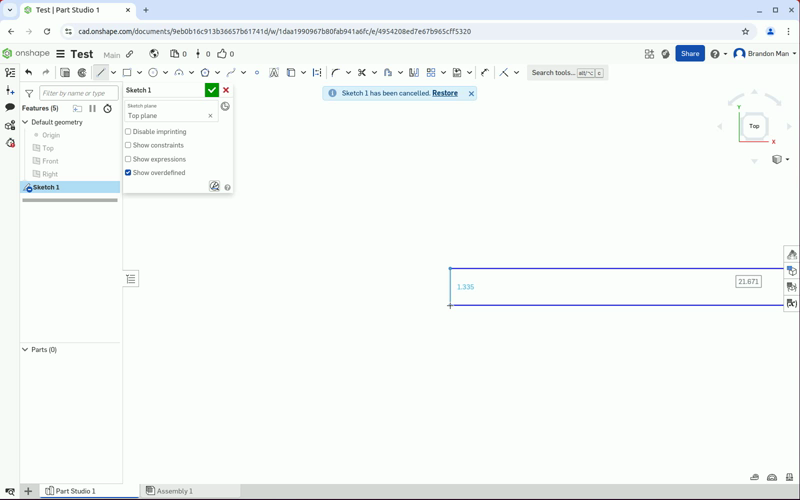
scroll(6)
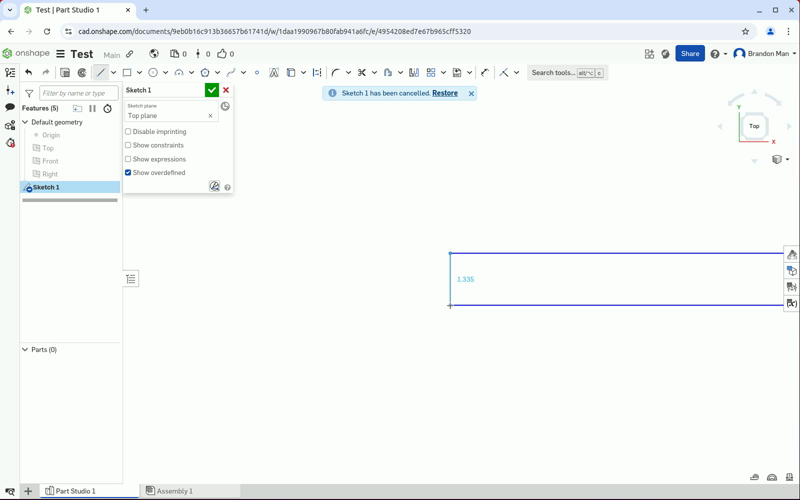
scroll(6)
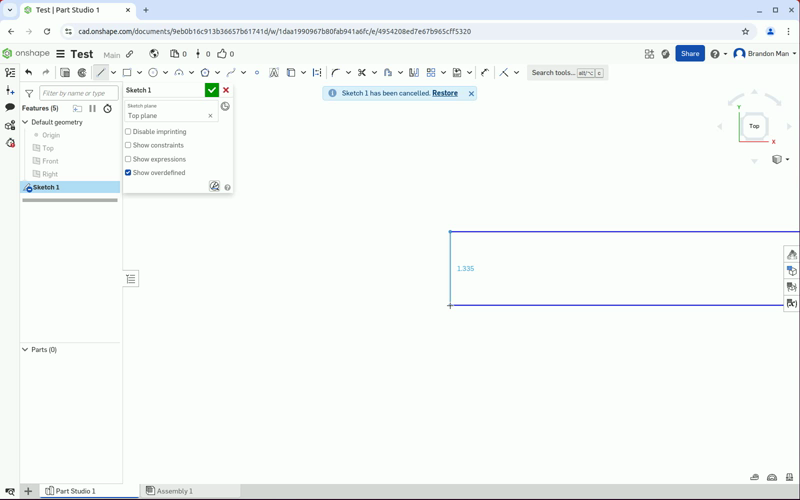
key_up(shift)
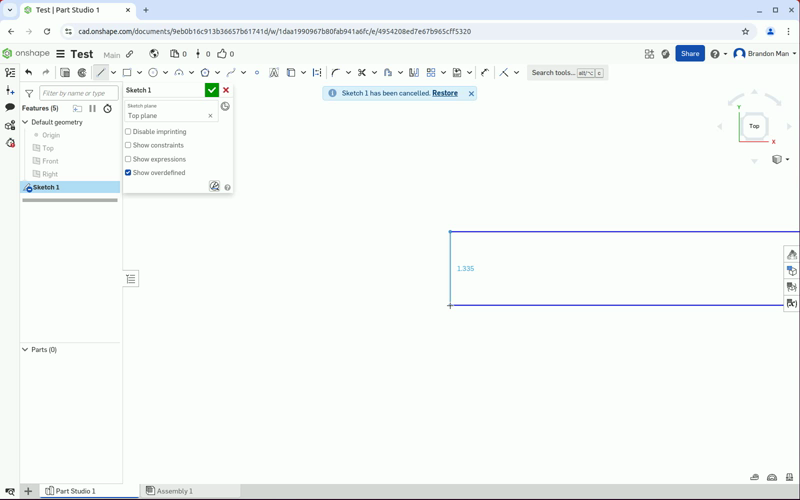
click(450, 305)
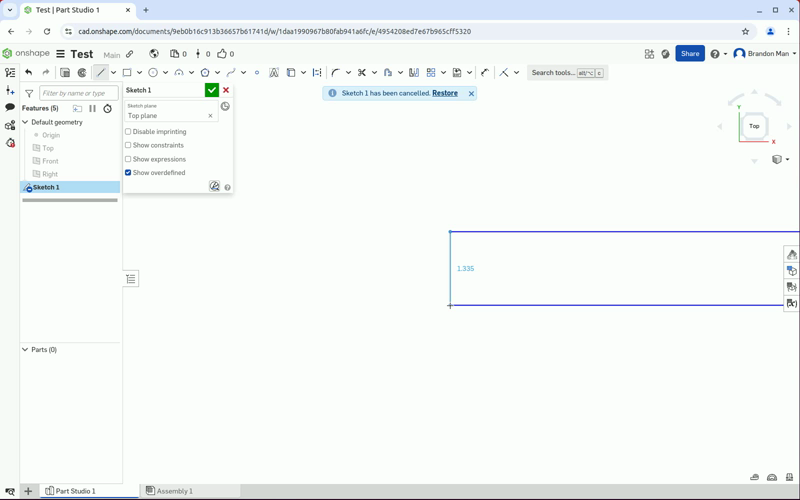
scroll(-6)
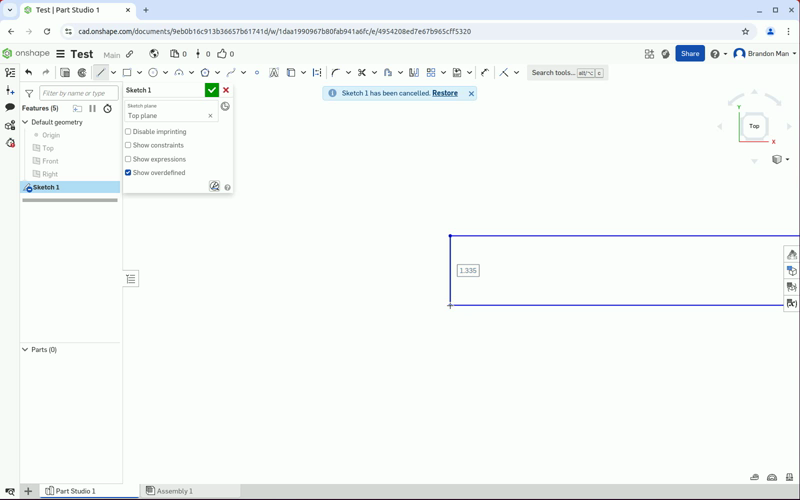
scroll(-6)
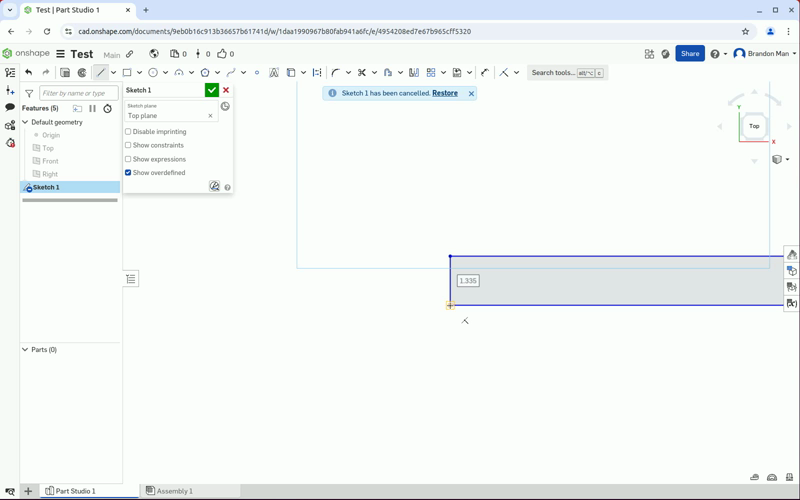
scroll(-6)
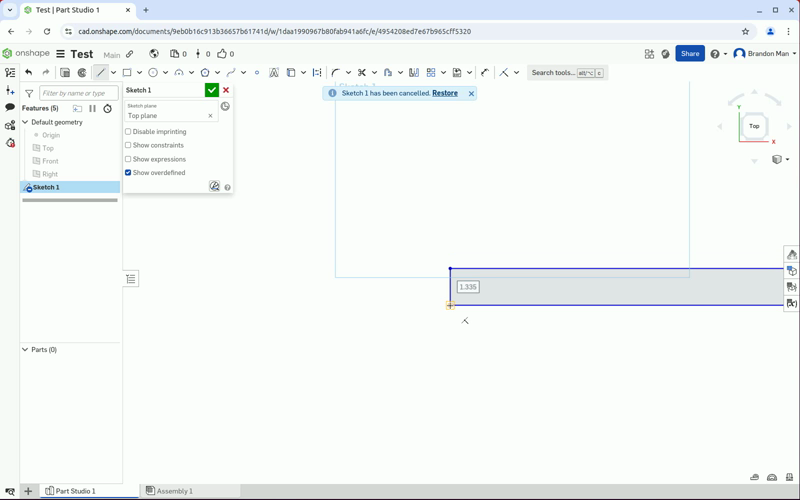
scroll(-6)
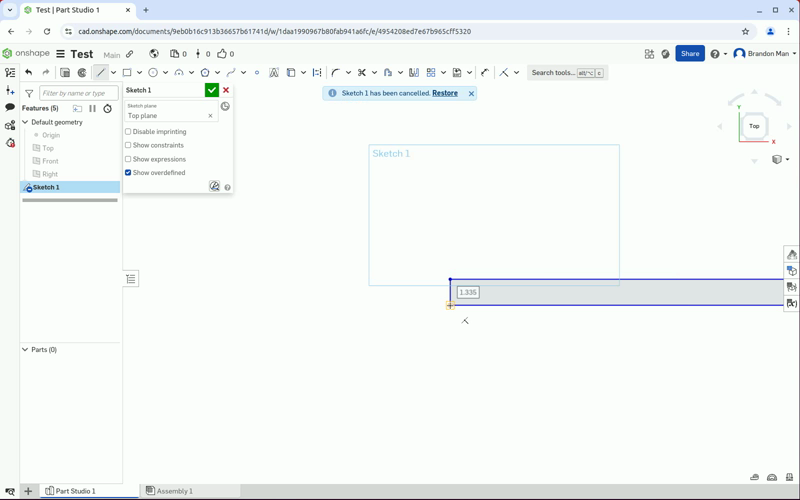
scroll(-6)
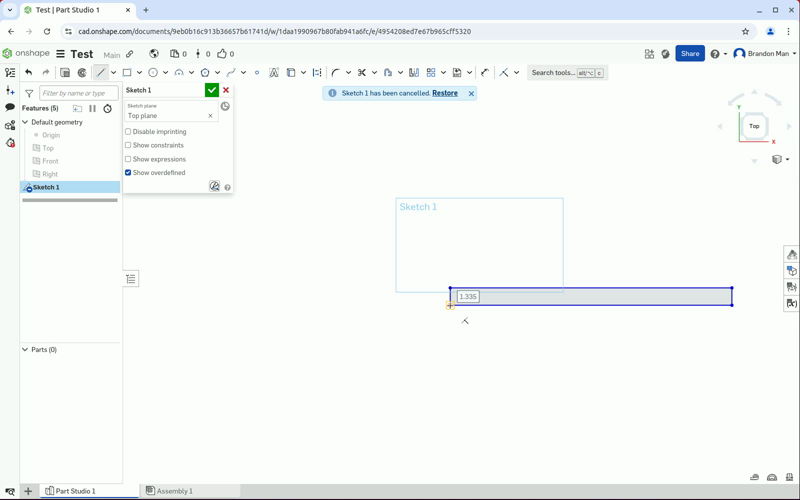
scroll(-6)
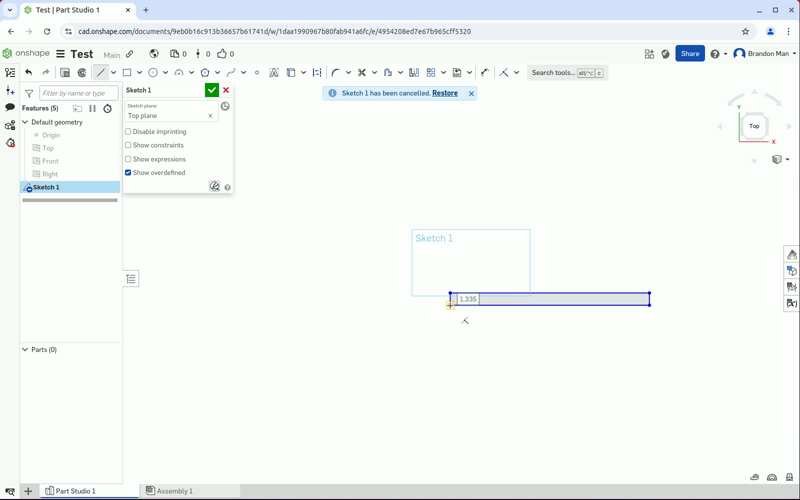
scroll(-6)
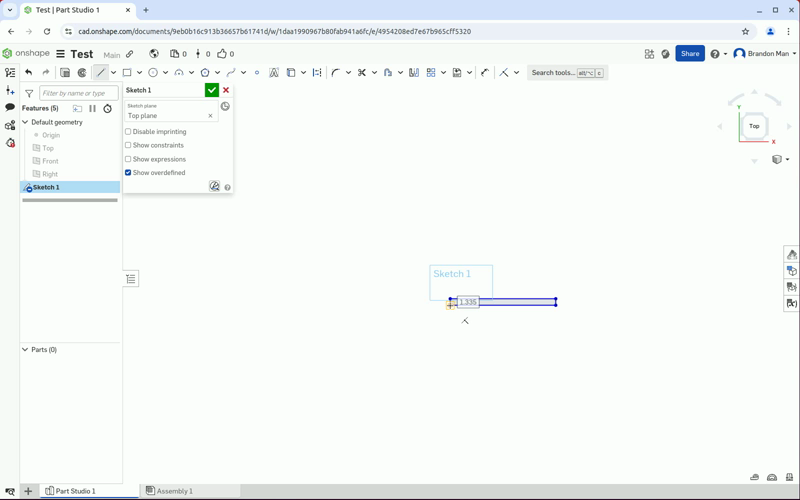
key(esc)
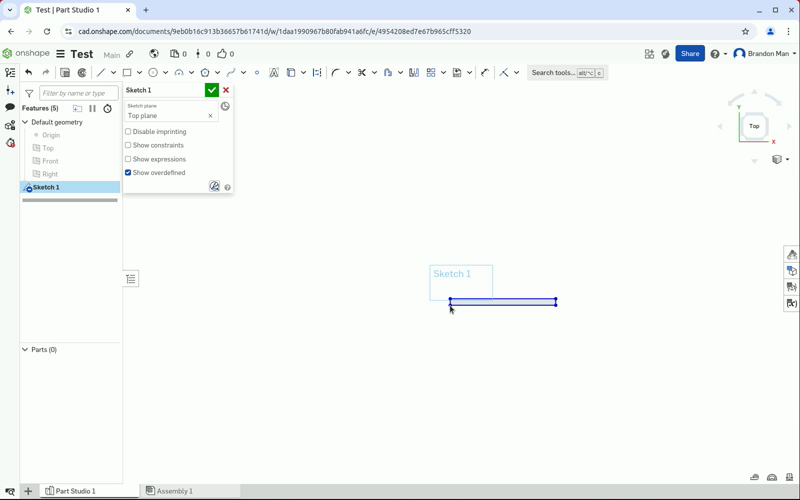
mouse_move(468, 301)
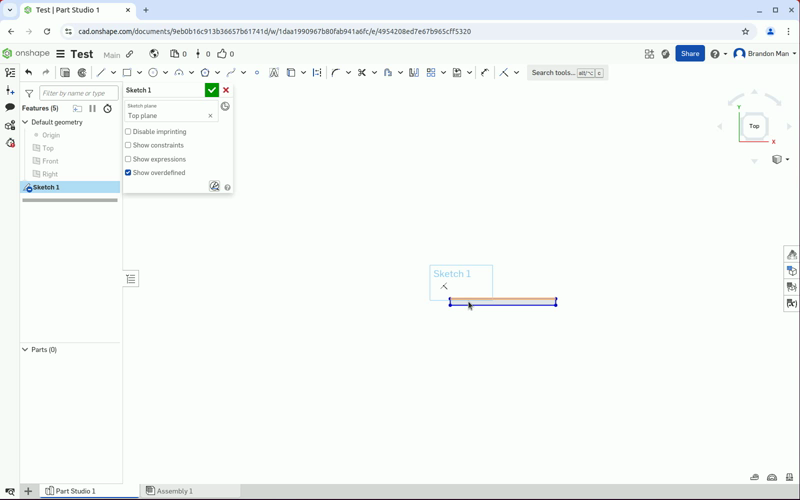
scroll(6)
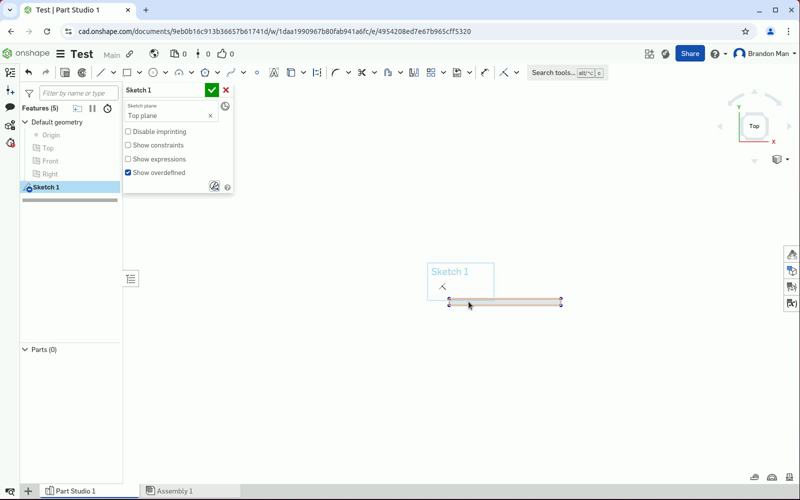
scroll(6)
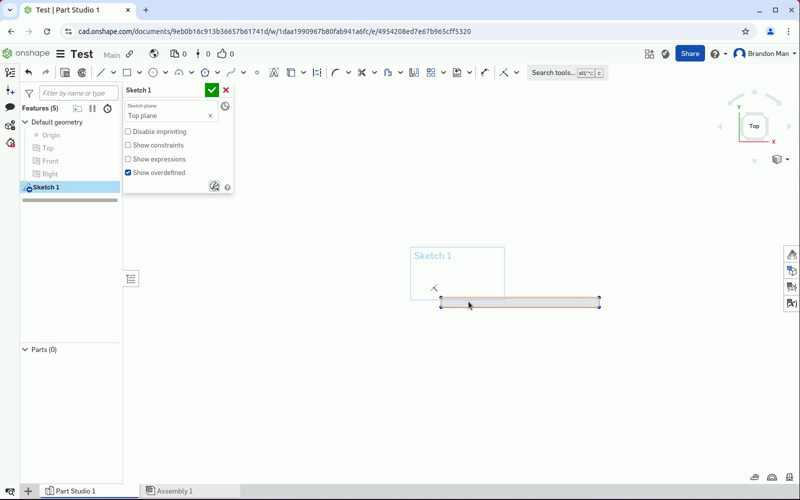
scroll(6)
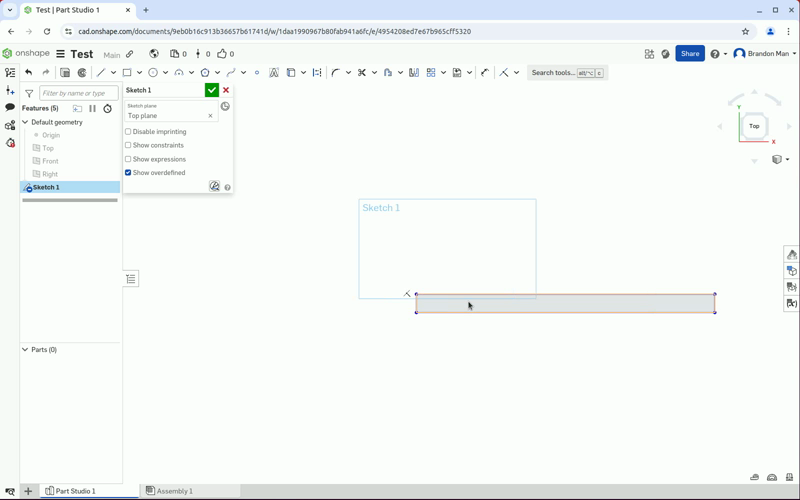
scroll(6)
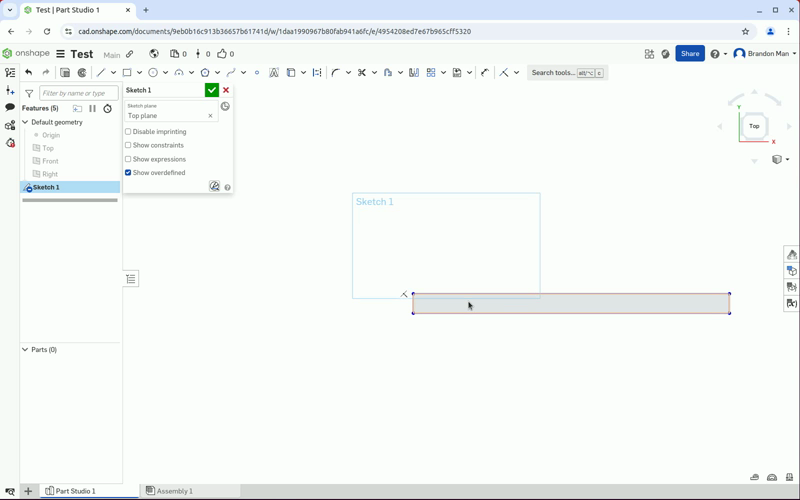
scroll(6)
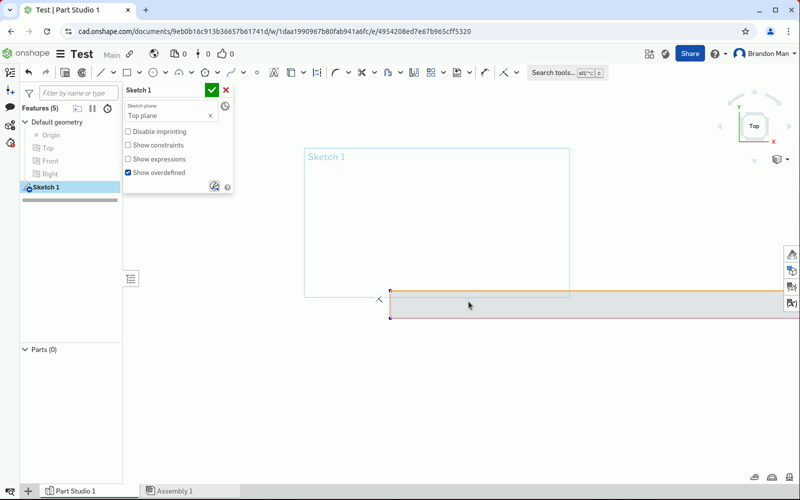
scroll(6)
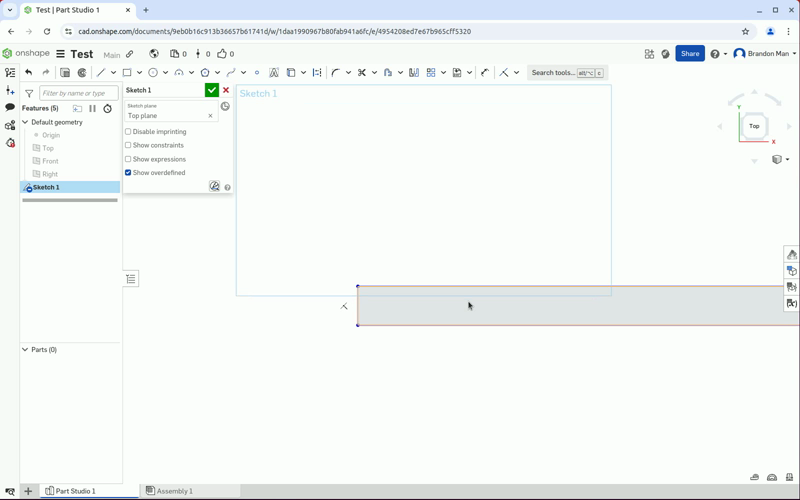
scroll(6)
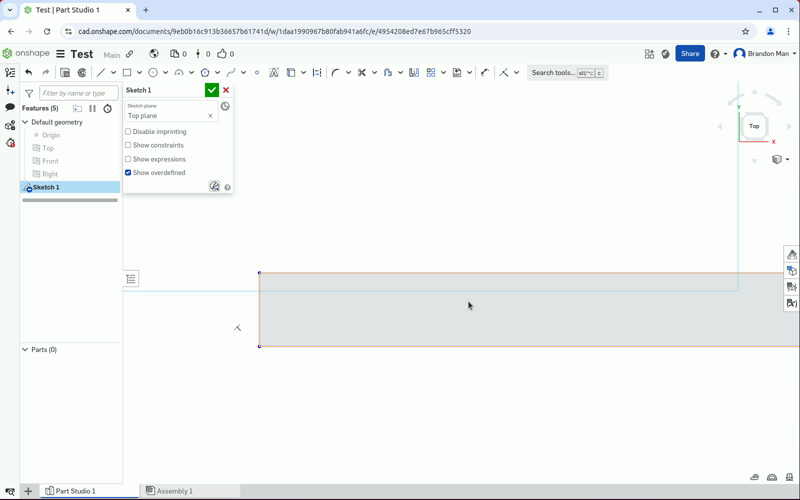
click(468, 301)
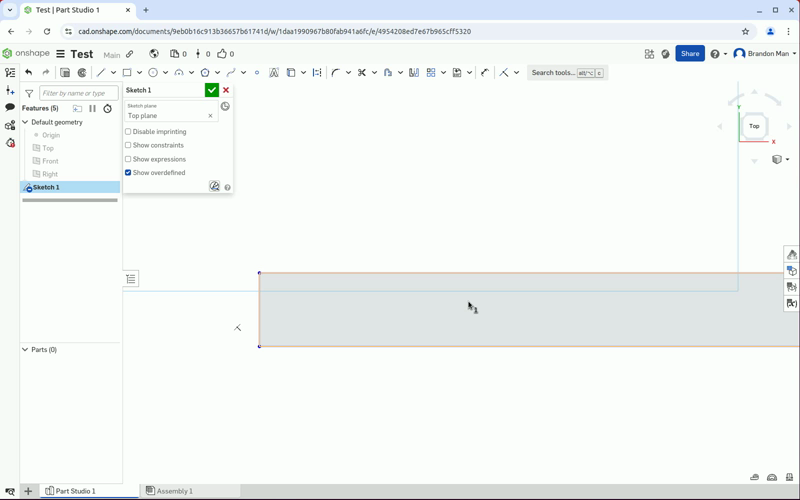
scroll(-6)
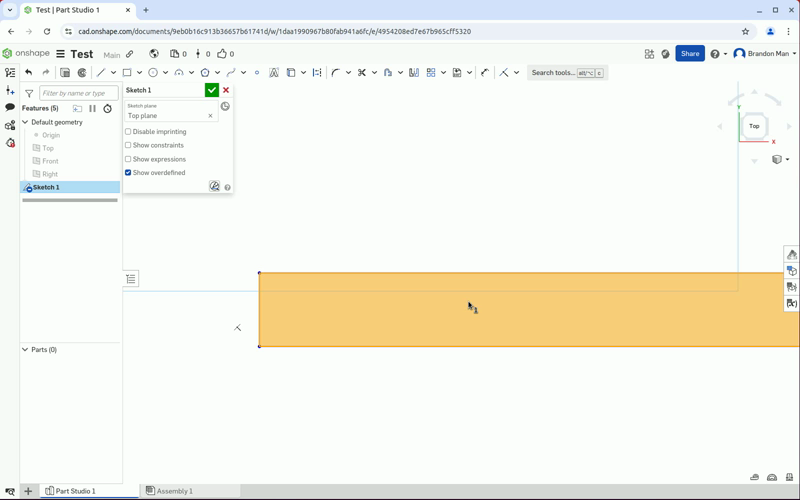
scroll(-6)
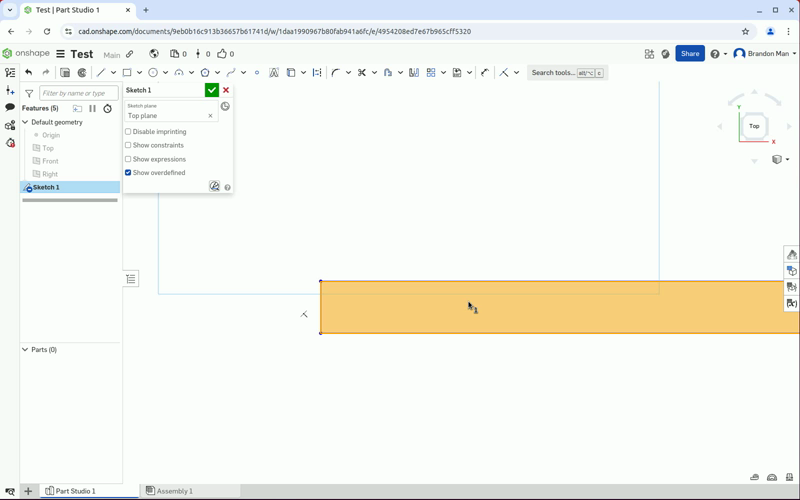
scroll(-6)
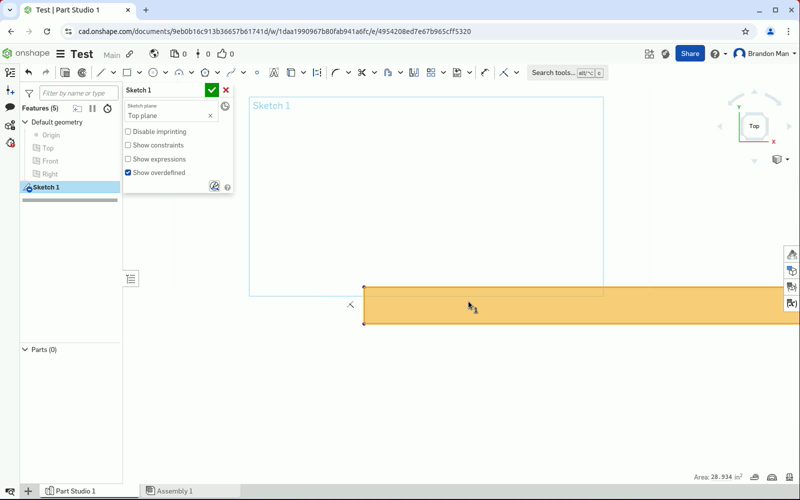
scroll(-6)
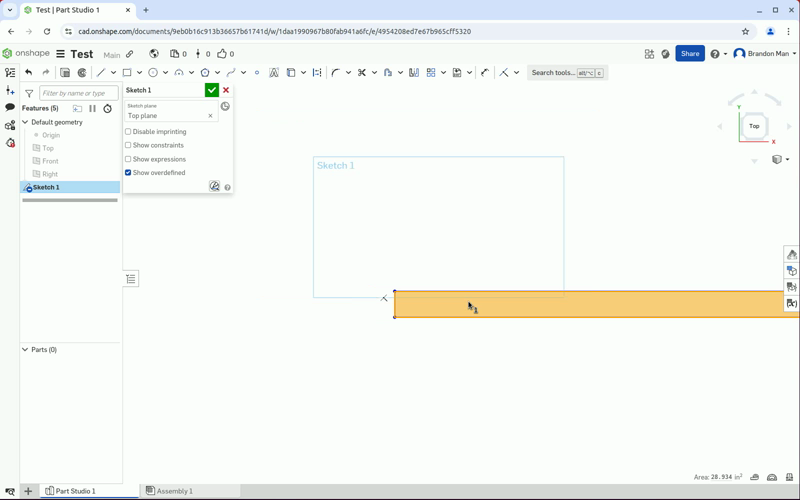
scroll(-6)
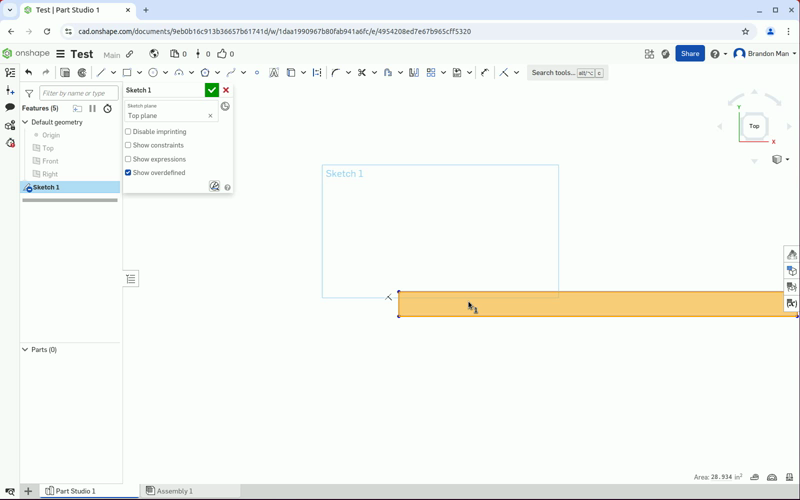
scroll(-6)
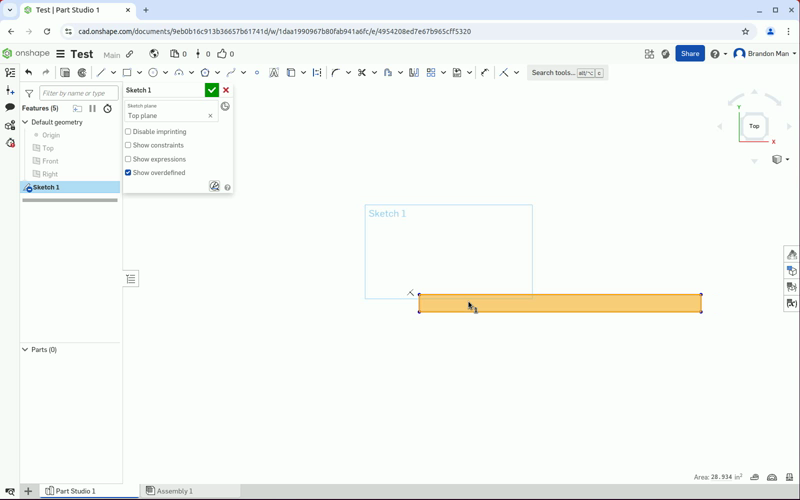
scroll(-6)
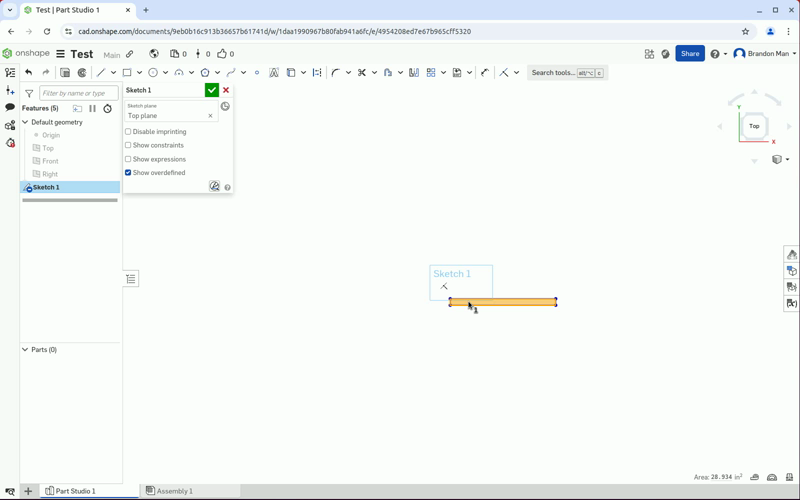
mouse_move(73, 352)
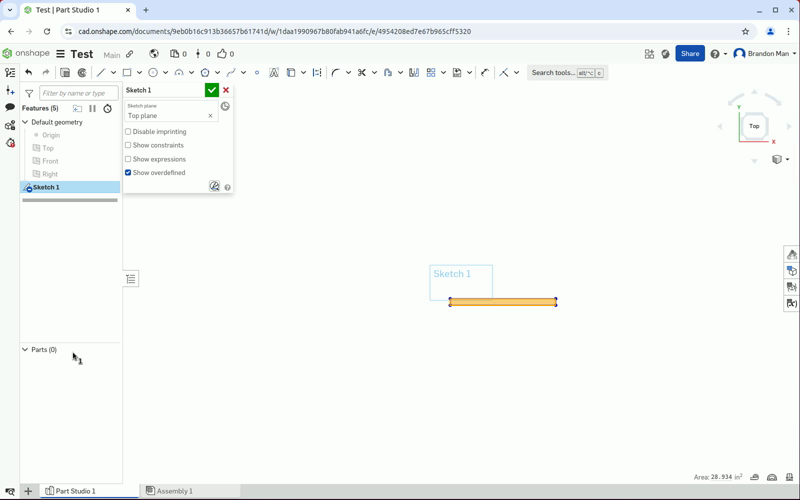
key(shift+y)
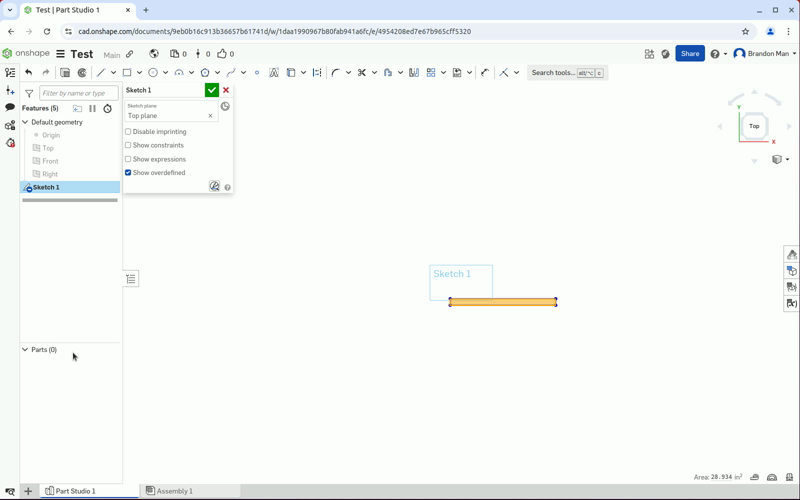
key(shift+e)
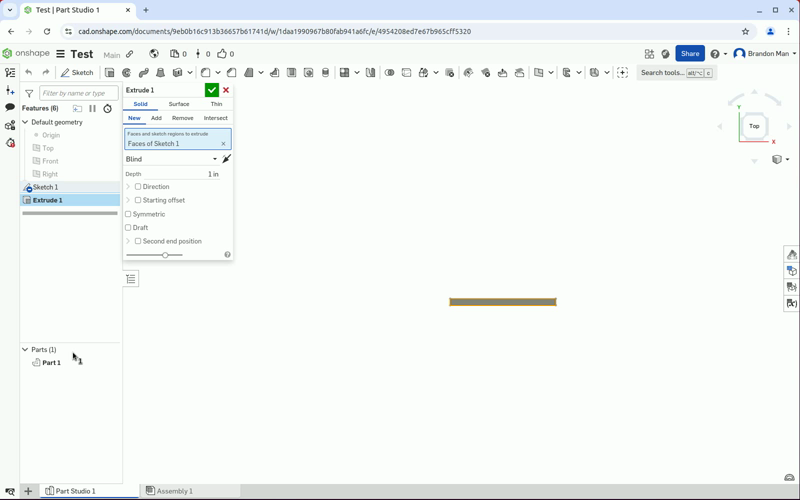
mouse_move(143, 106)
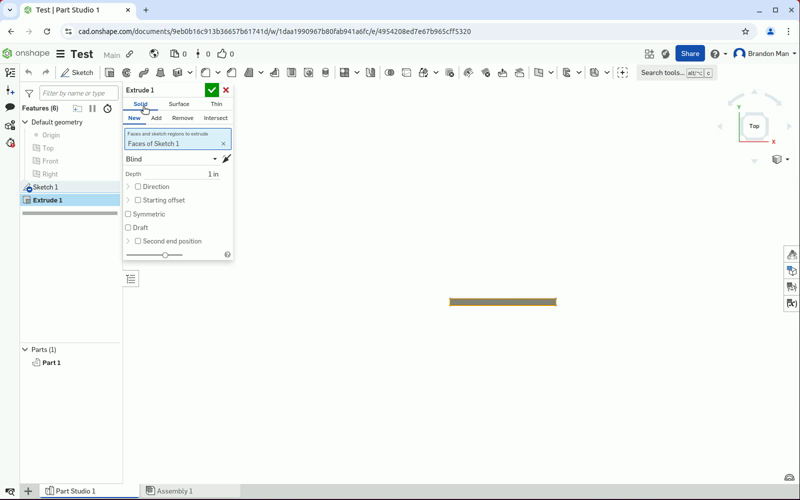
click(143, 106)
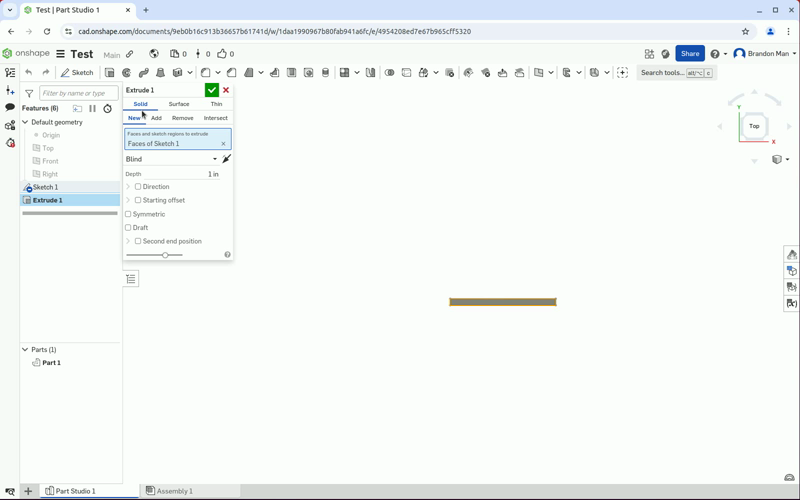
mouse_move(137, 120)
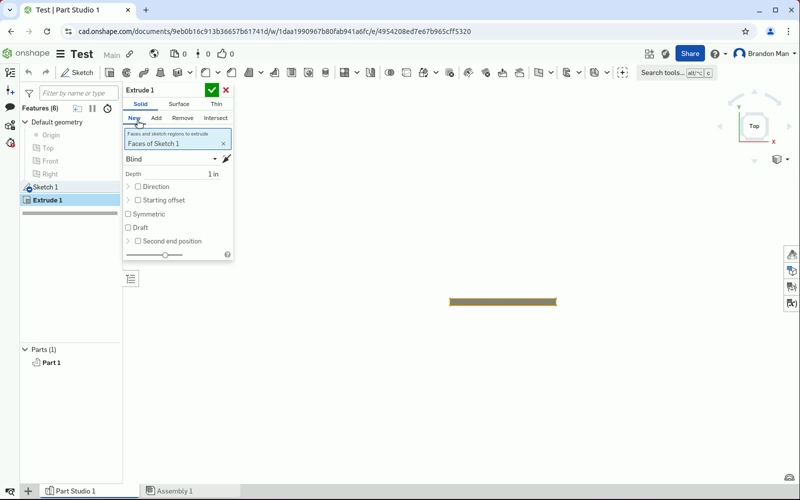
click(137, 120)
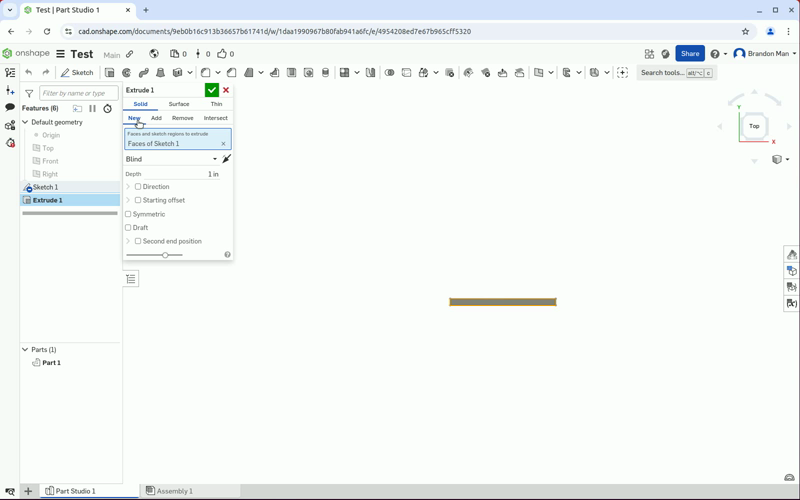
key(tab, 4)
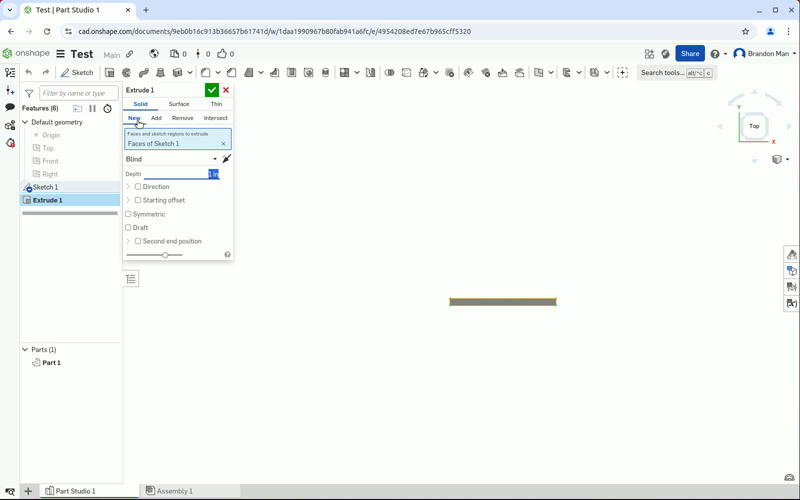
text(0.722)
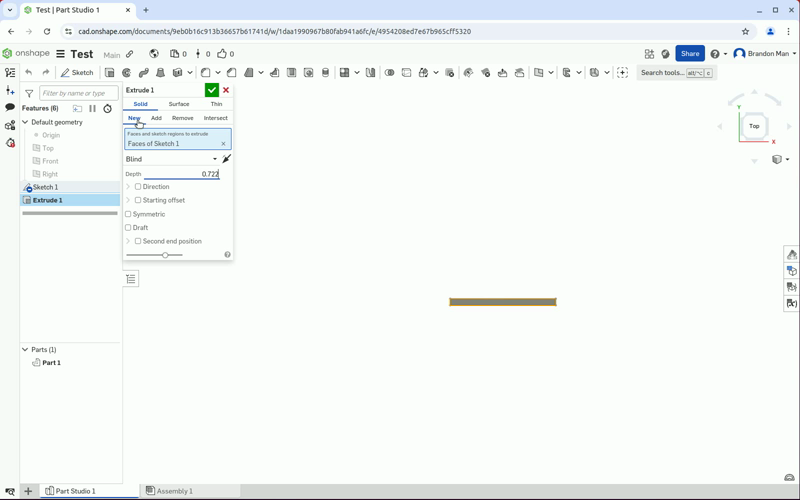
key(enter)
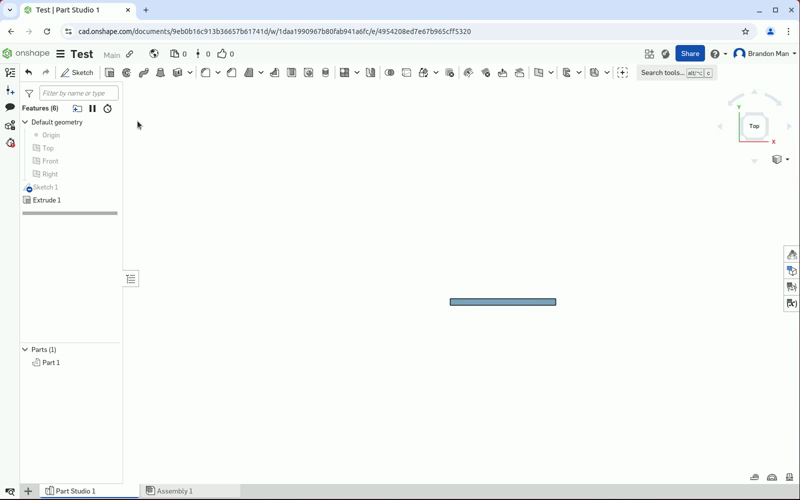
key(shift+h)
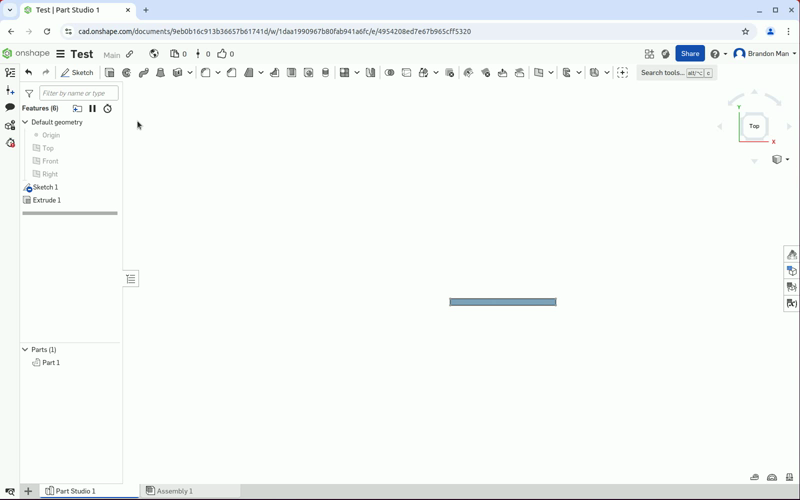
key(shift+h)
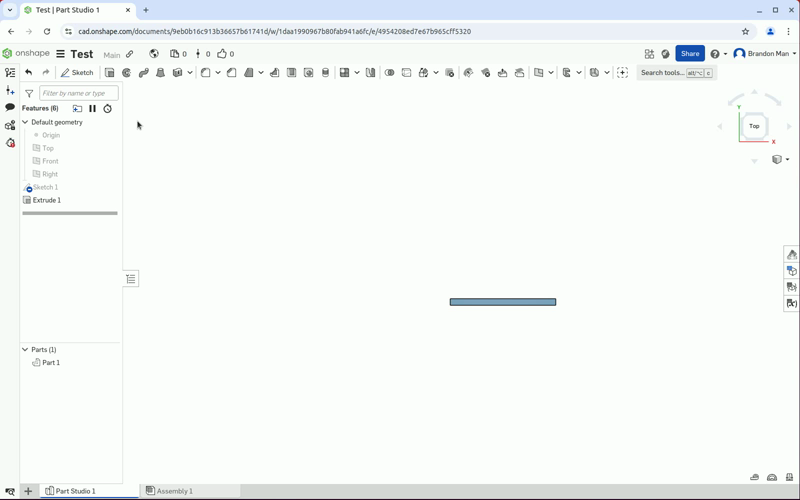
mouse_move(73, 189)
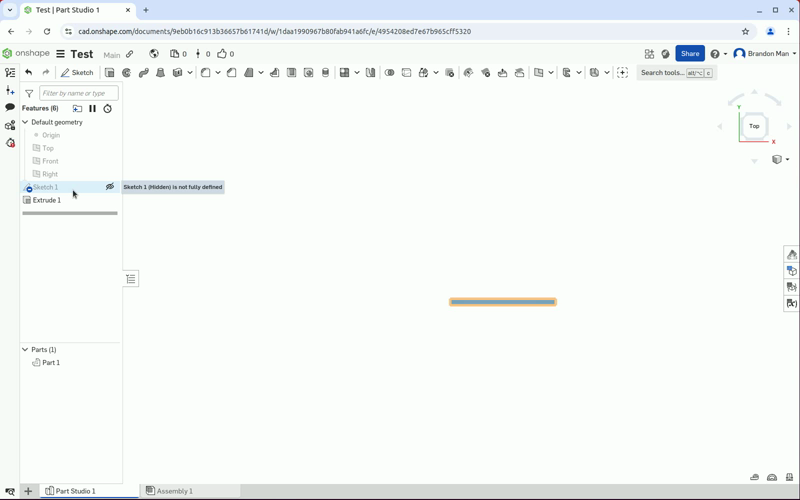
click(73, 189)
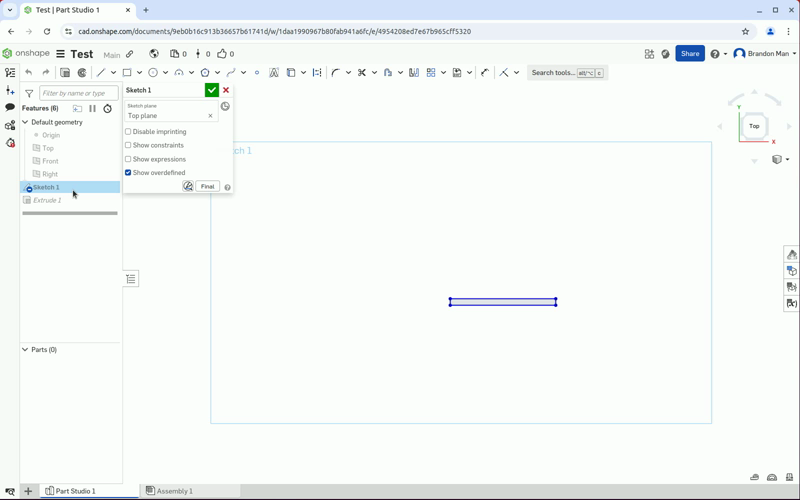
mouse_move(229, 92)
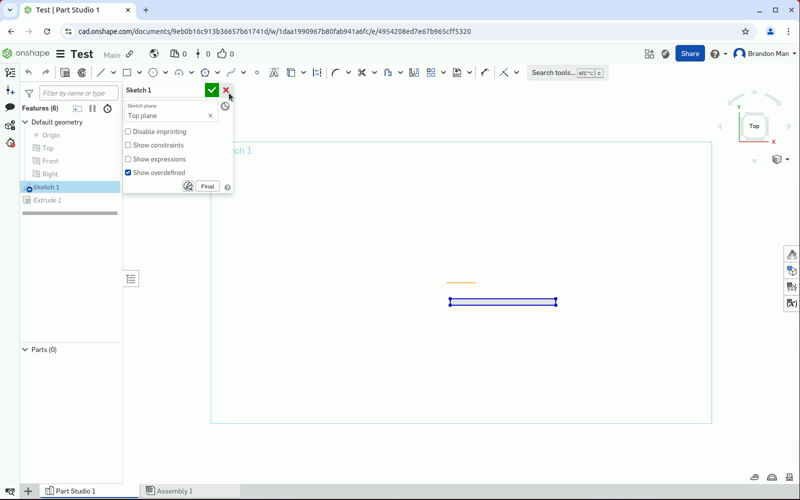
click(229, 92)
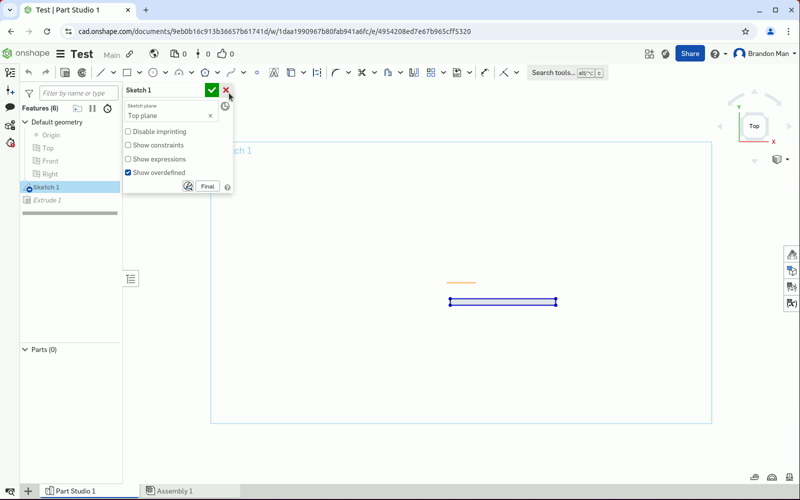
key(shift+s)
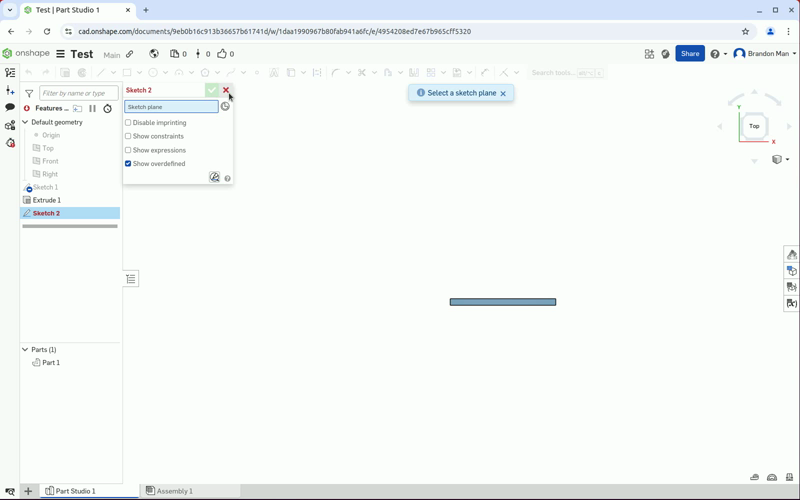
mouse_move(73, 150)
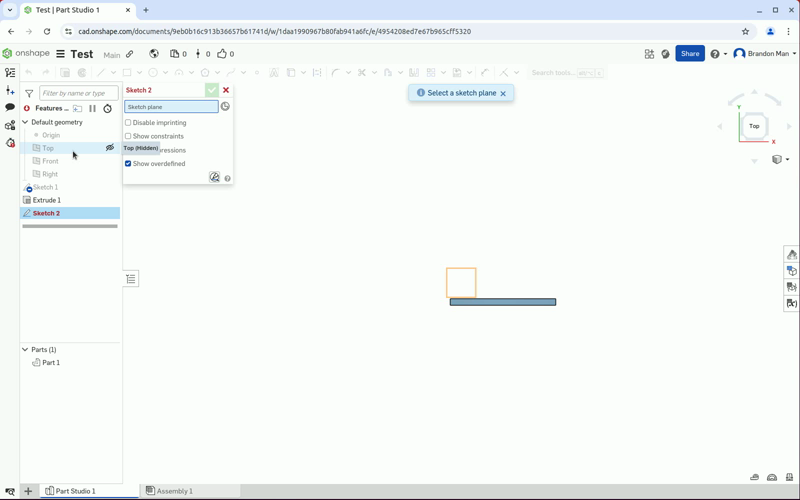
click(73, 150)
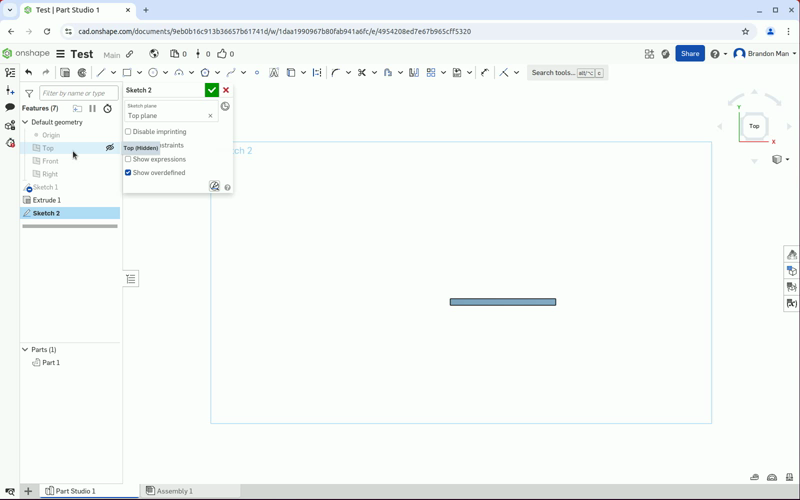
mouse_move(73, 352)
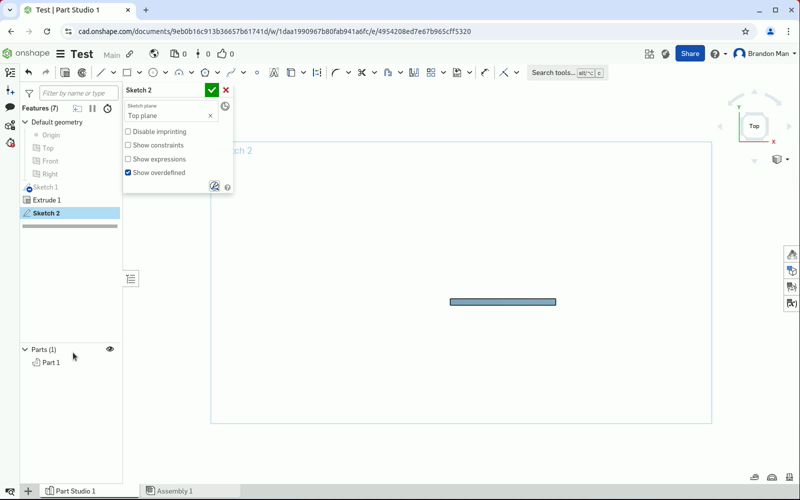
key(y)
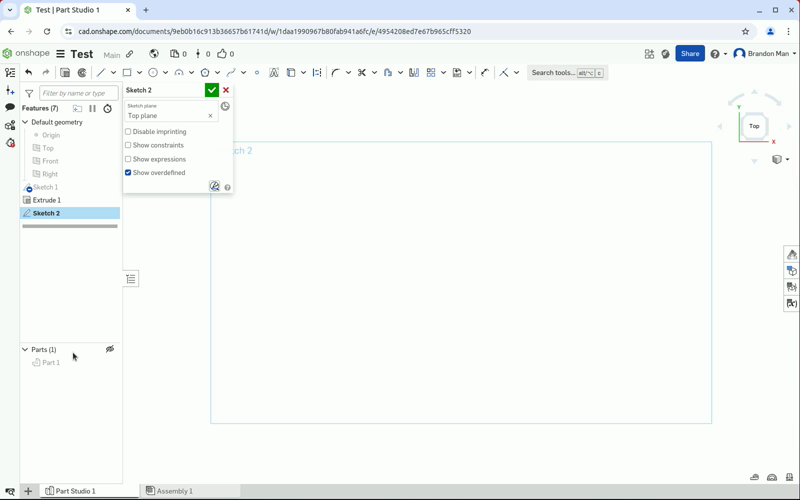
key(l)
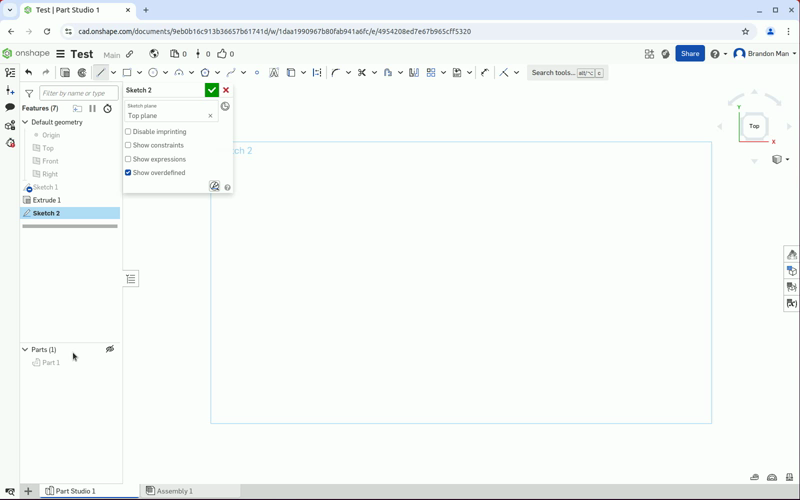
key_down(shift)
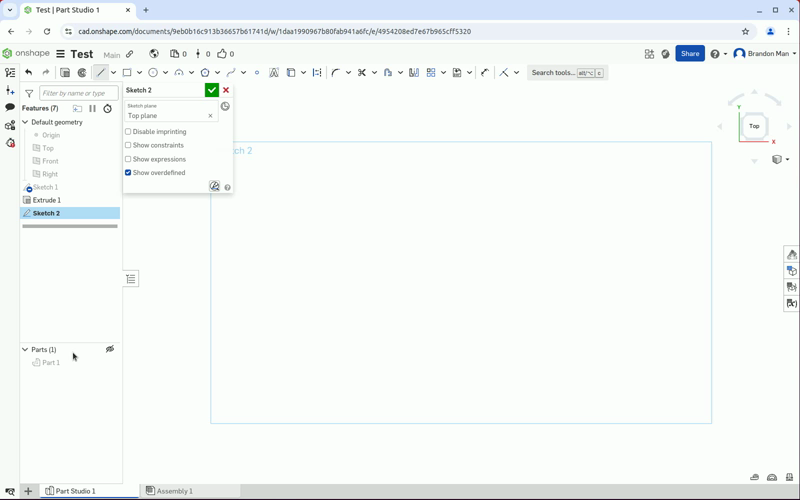
mouse_move(460, 311)
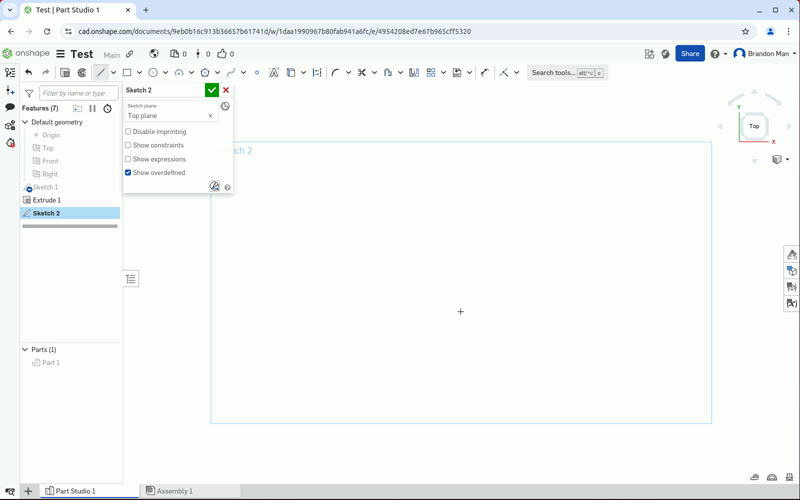
click(460, 311)
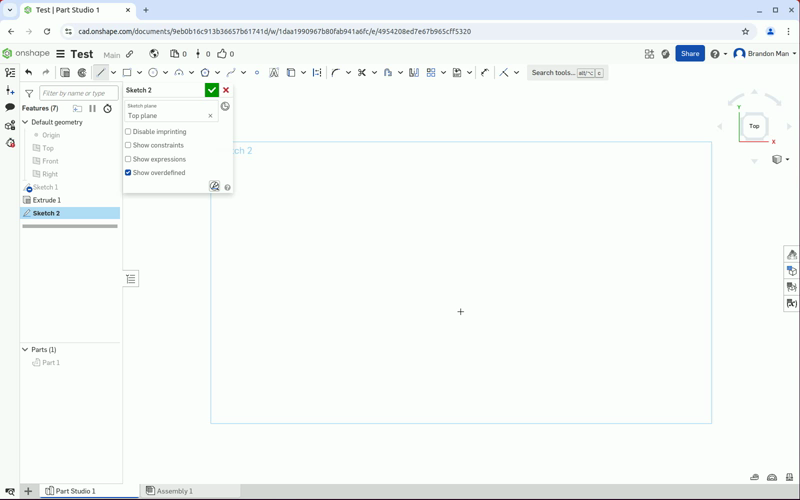
key_up(shift)
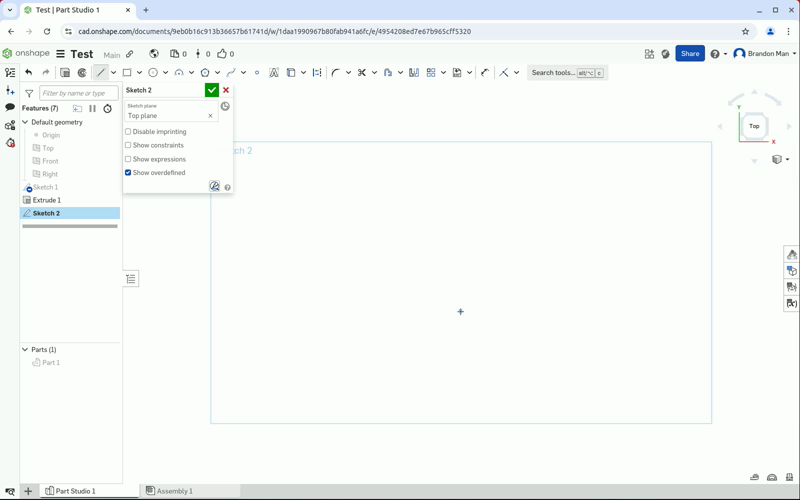
key_down(shift)
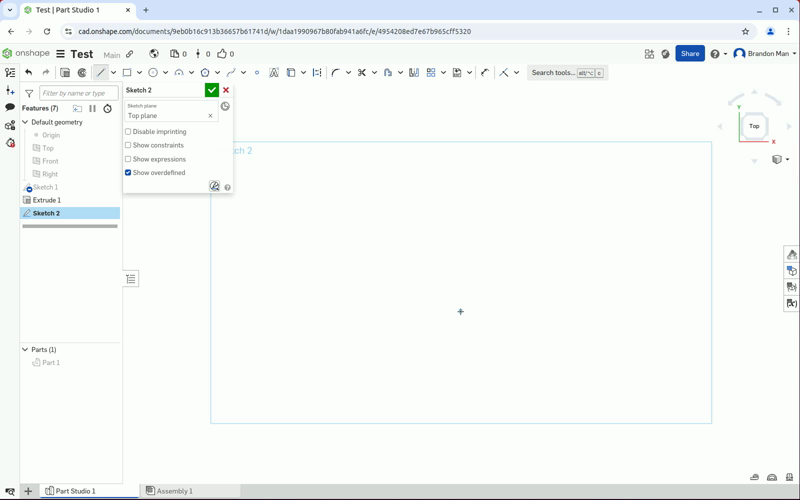
mouse_move(544, 311)
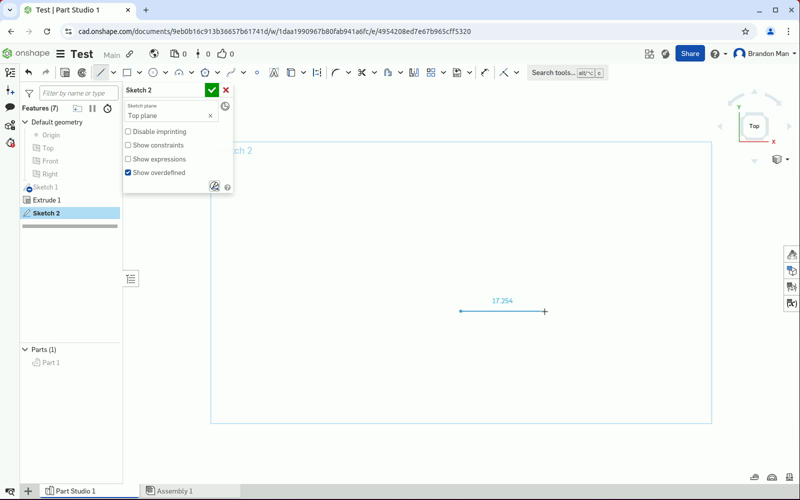
click(544, 311)
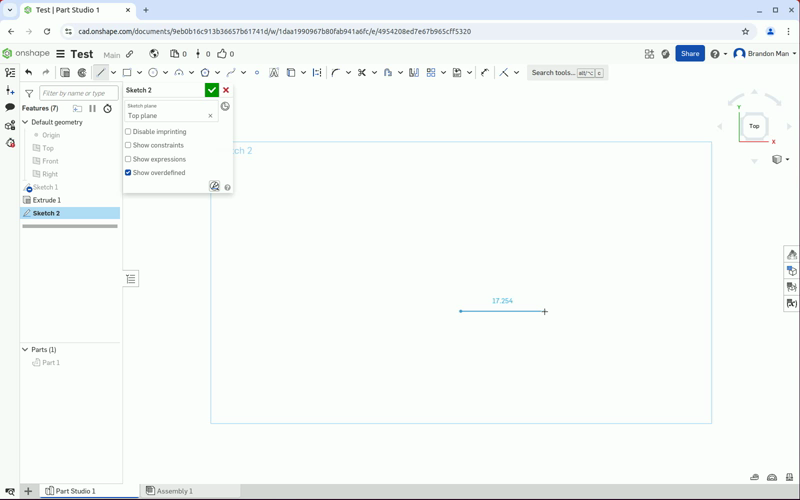
key_up(shift)
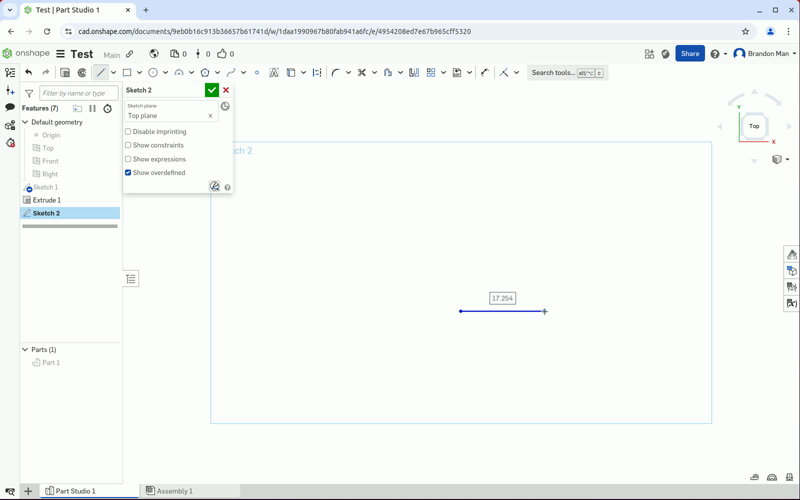
key(esc)
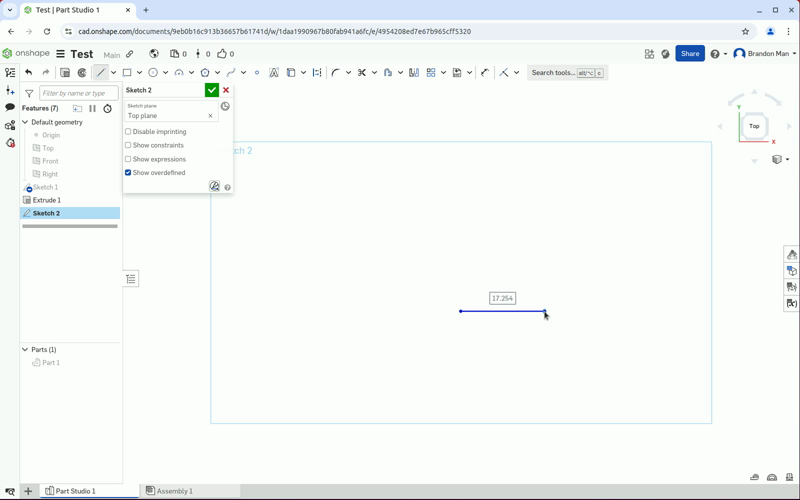
key(a)
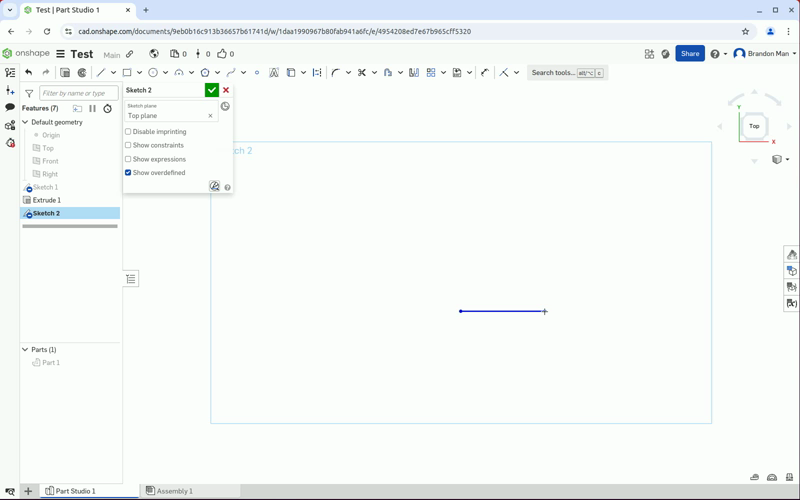
mouse_move(544, 311)
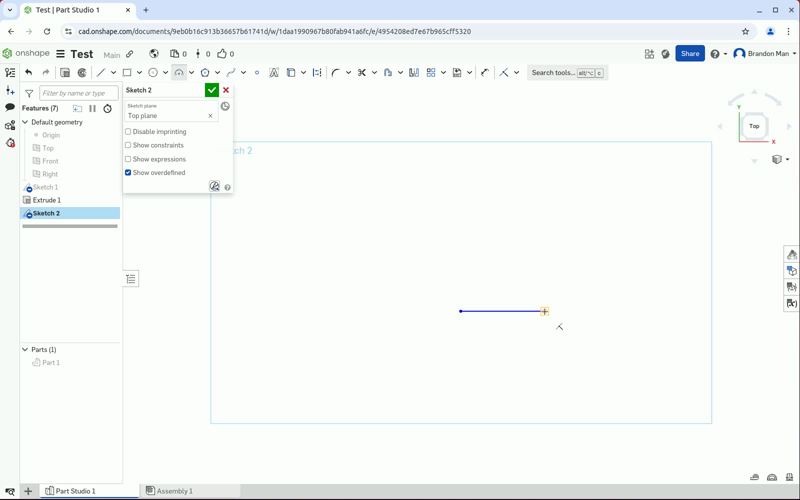
click(544, 311)
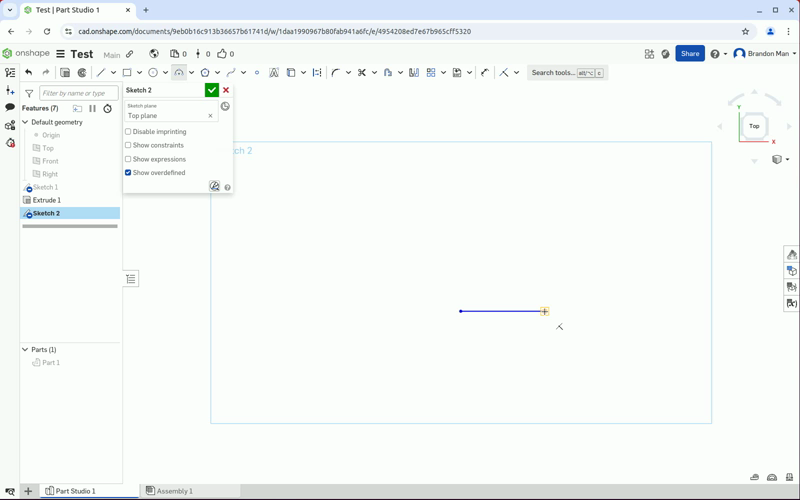
key_down(shift)
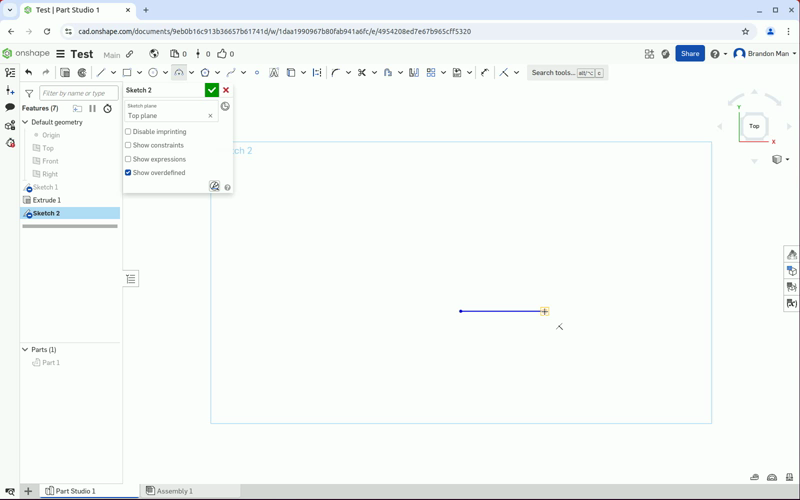
mouse_move(544, 254)
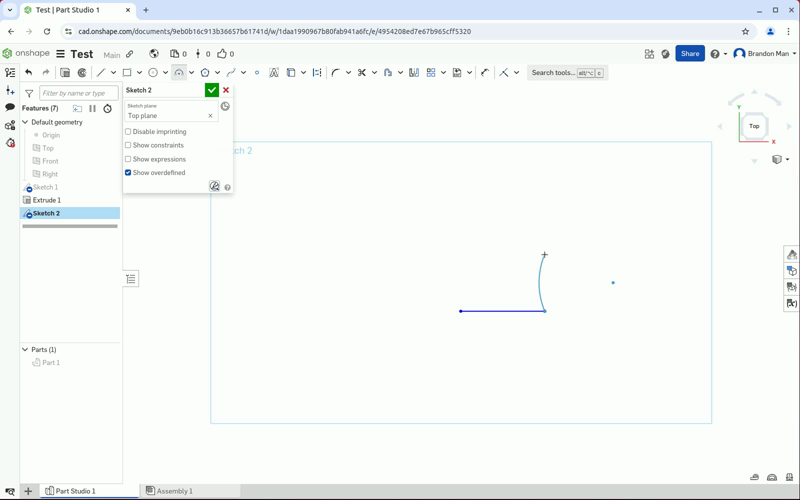
click(544, 254)
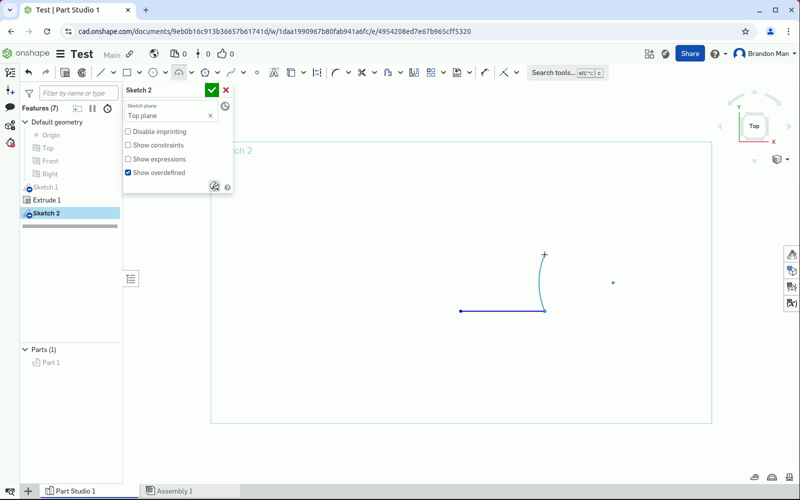
mouse_move(573, 282)
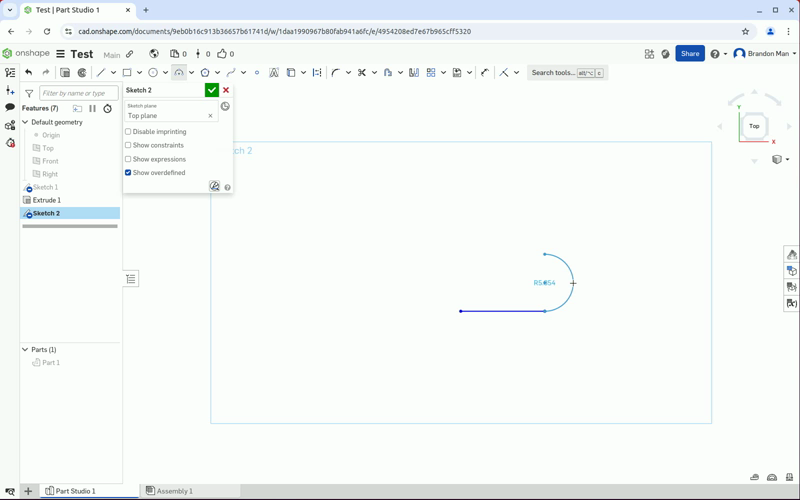
click(573, 282)
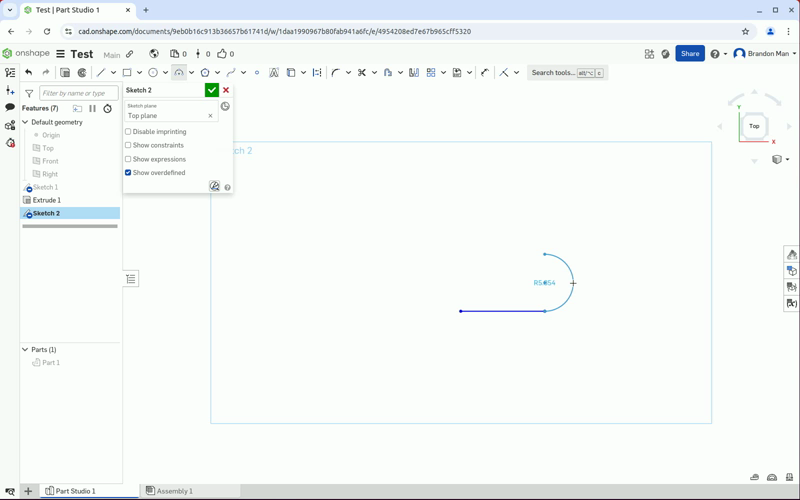
key_up(shift)
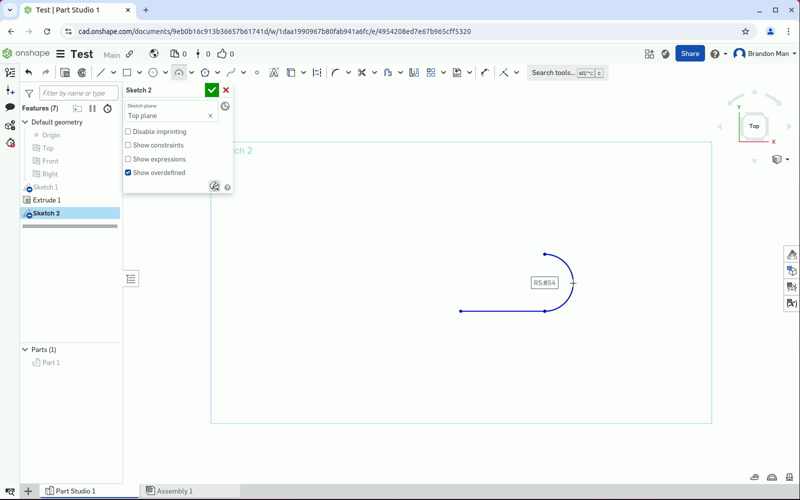
key(esc)
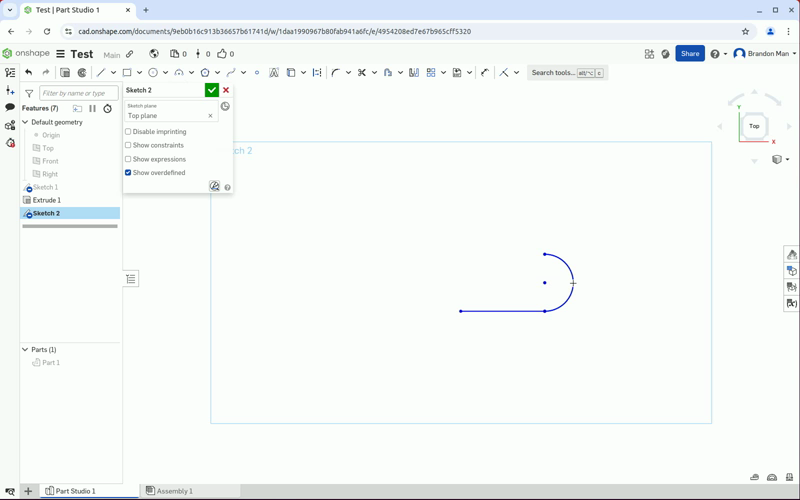
key(l)
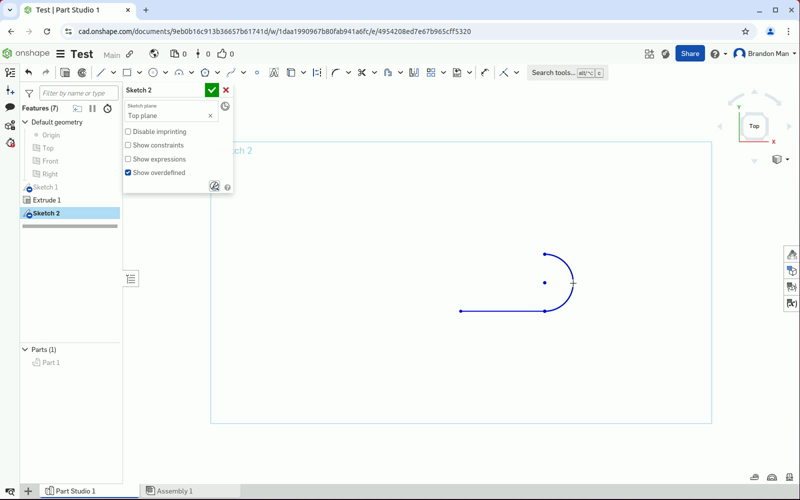
mouse_move(544, 254)
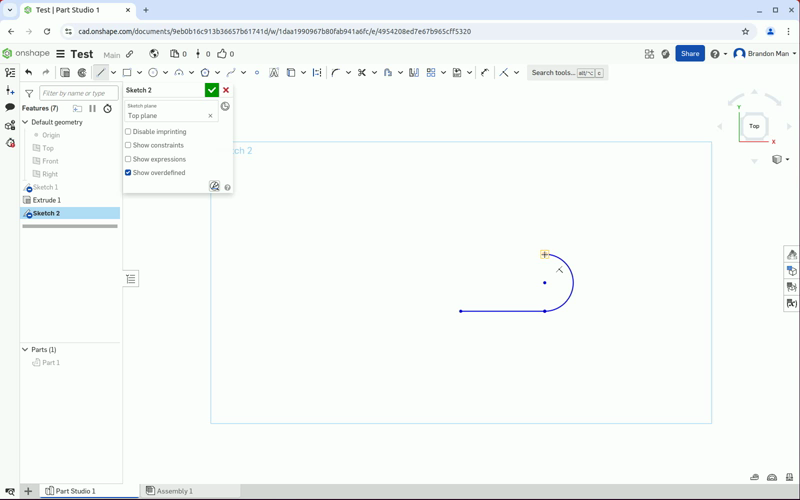
click(544, 254)
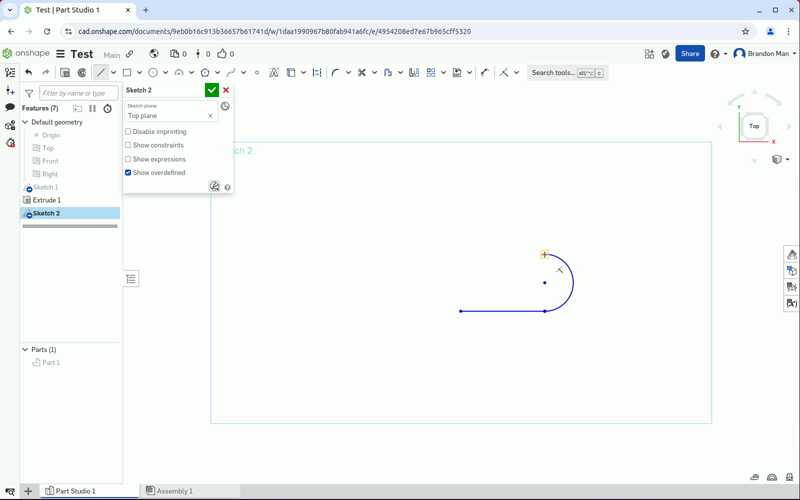
key_down(shift)
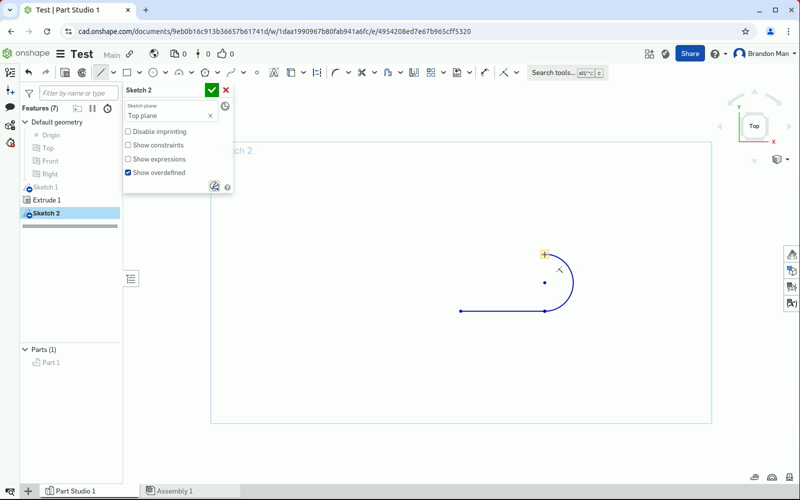
mouse_move(460, 254)
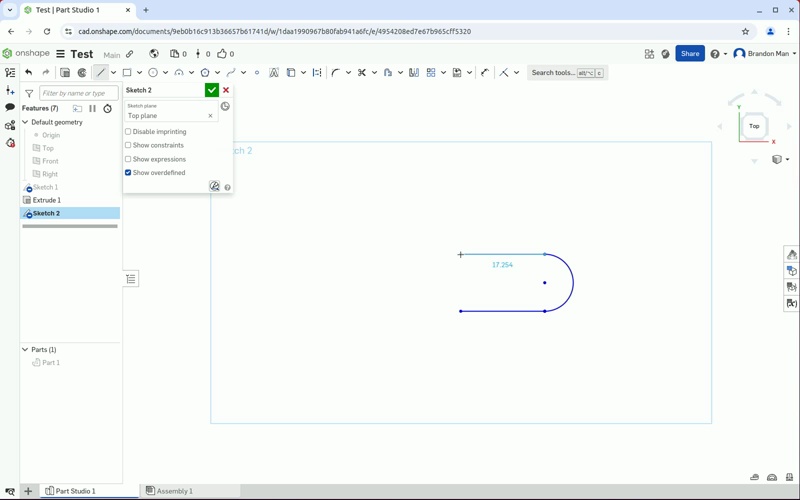
click(460, 254)
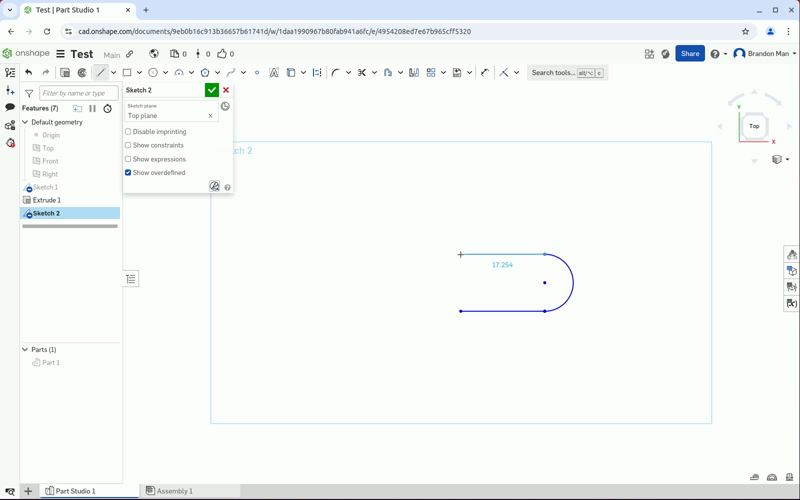
key_up(shift)
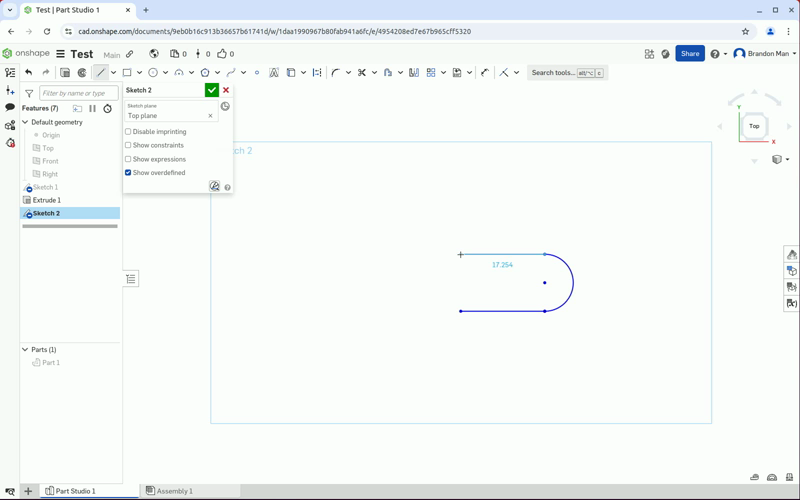
key(esc)
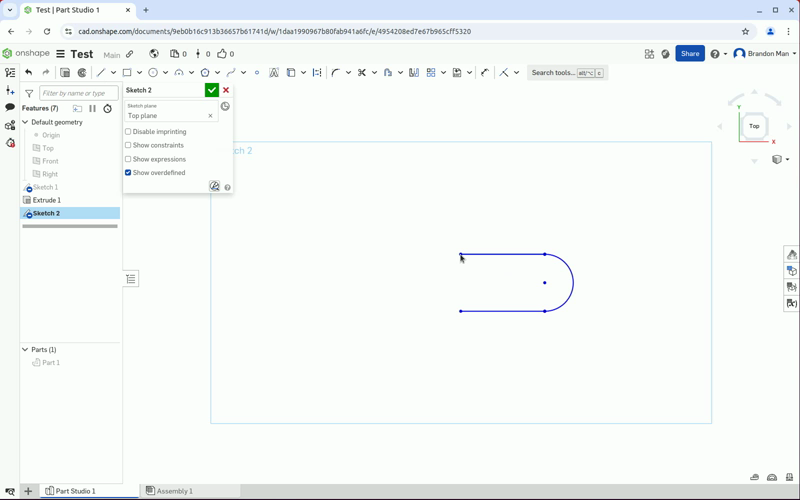
key(a)
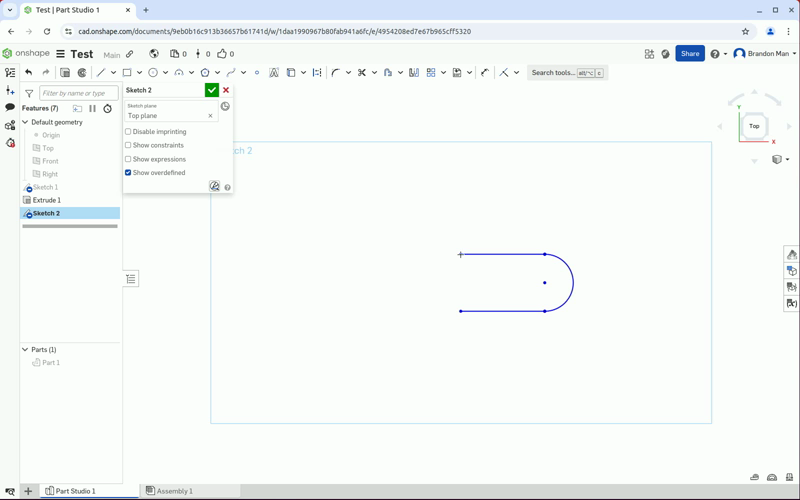
mouse_move(460, 254)
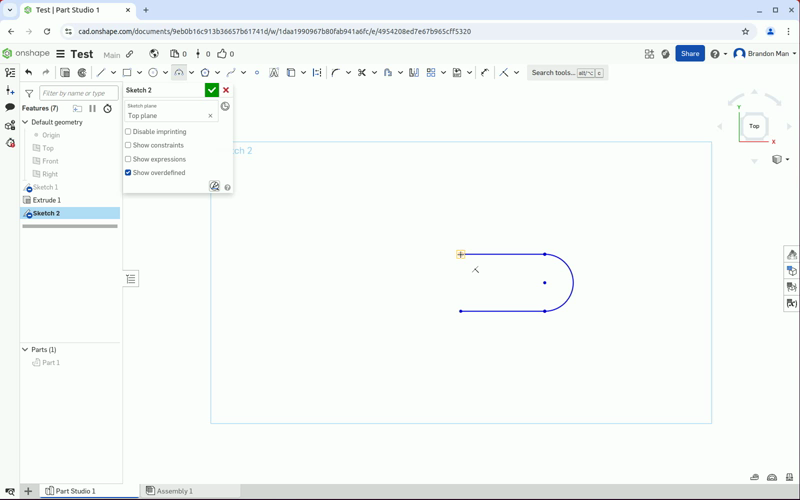
click(460, 254)
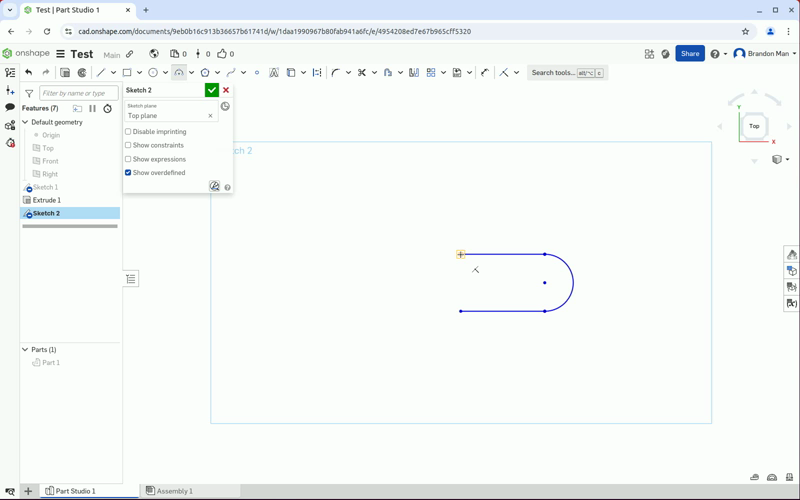
mouse_move(460, 311)
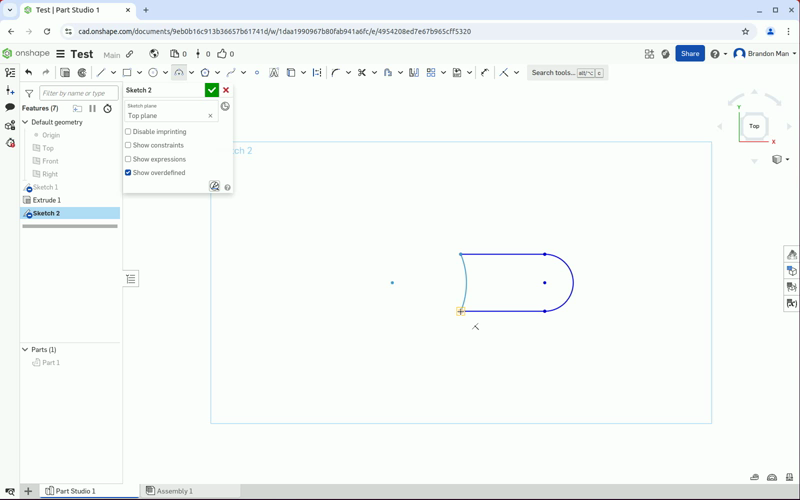
click(460, 311)
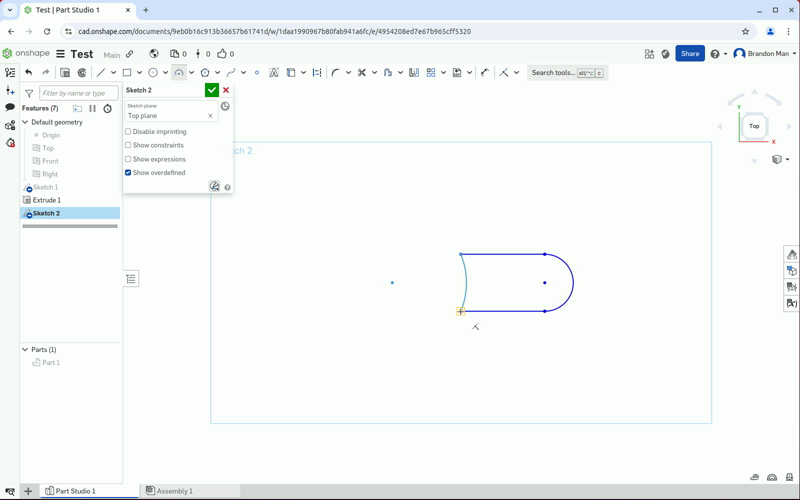
key_down(shift)
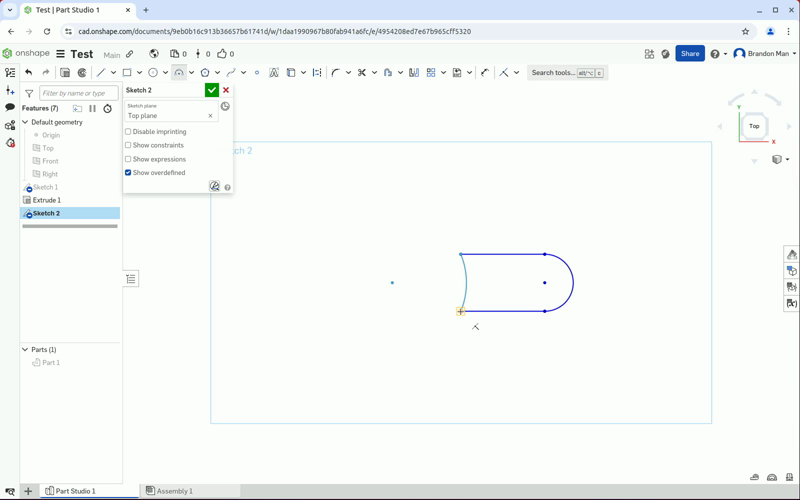
mouse_move(432, 282)
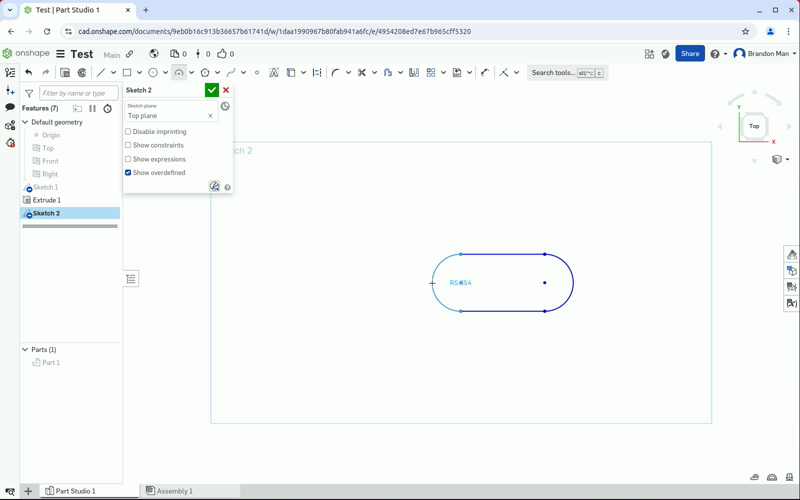
click(432, 282)
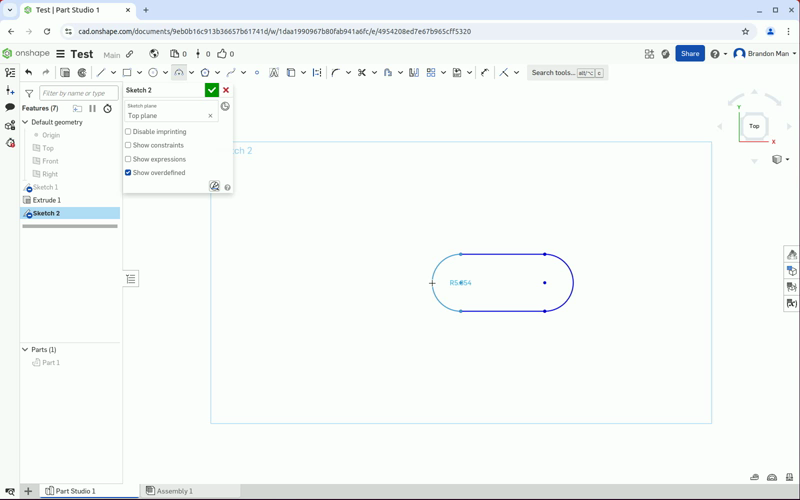
key_up(shift)
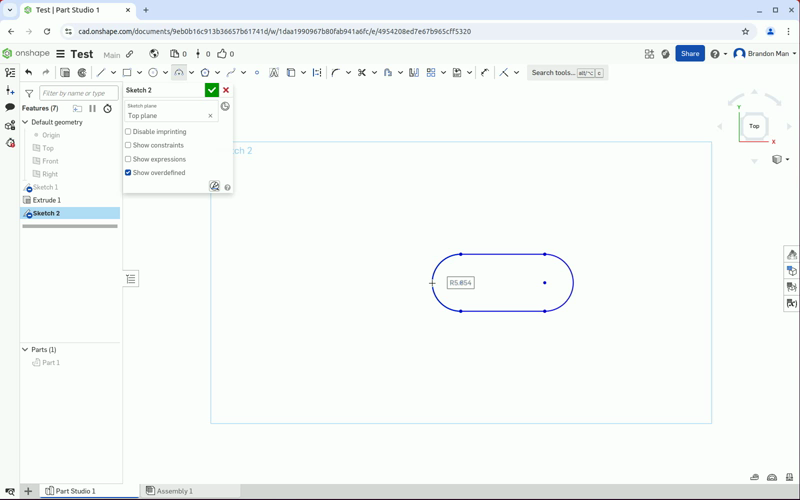
key(esc)
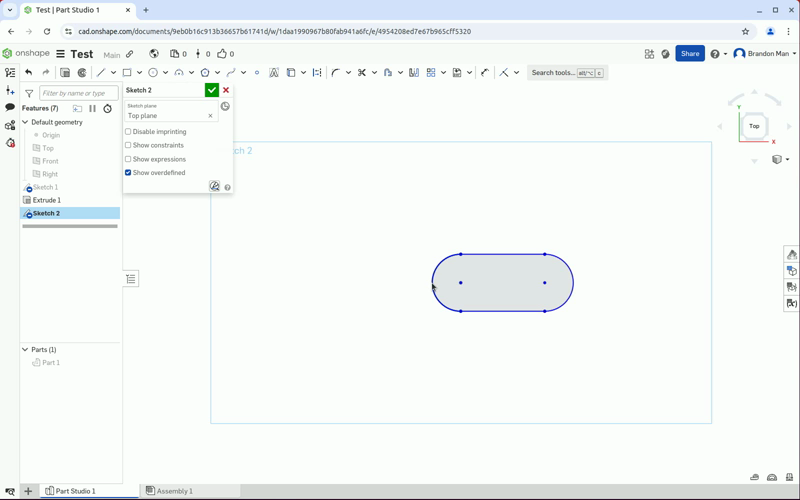
key(l)
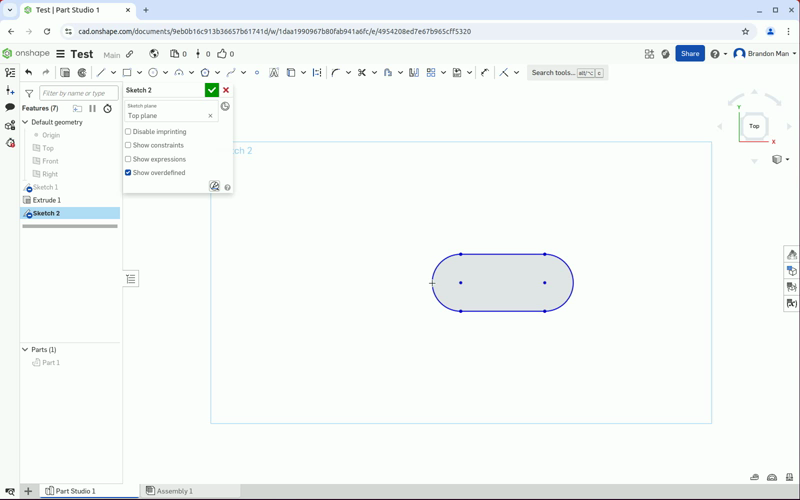
key_down(shift)
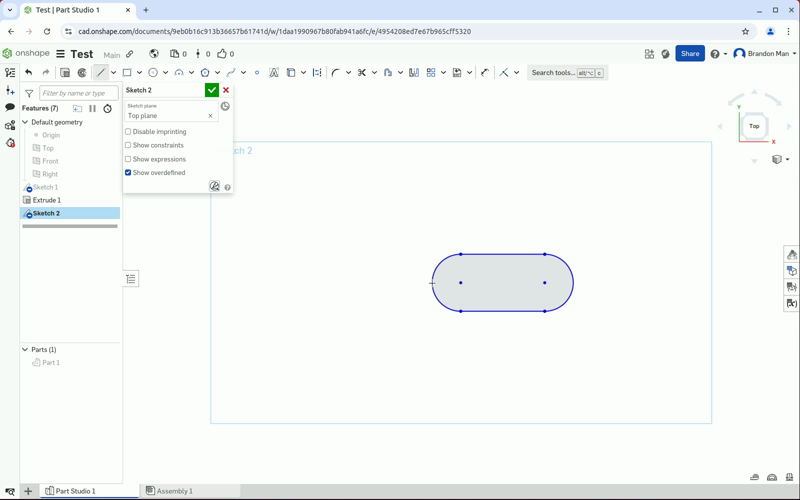
mouse_move(450, 305)
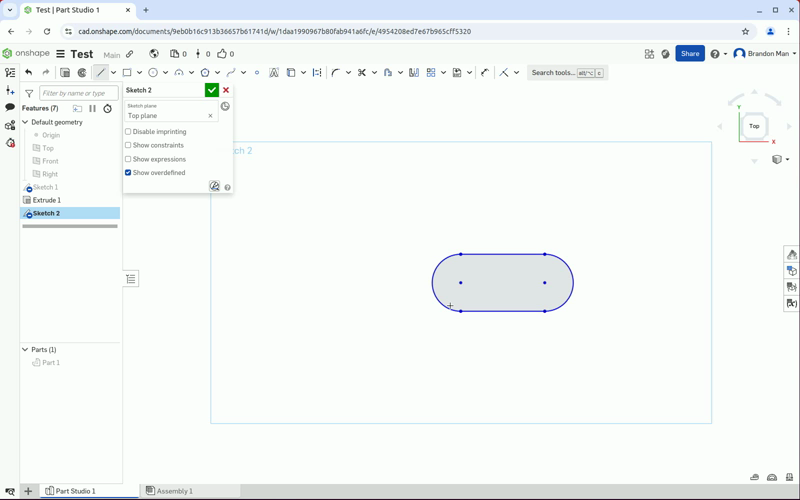
click(450, 305)
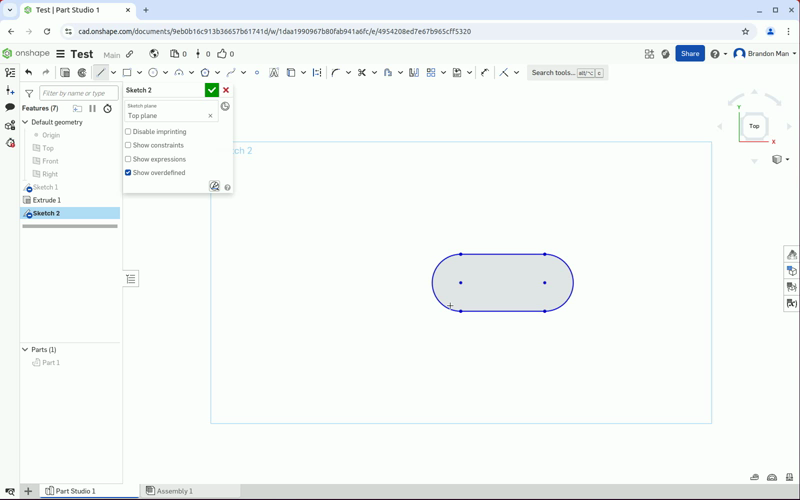
key_up(shift)
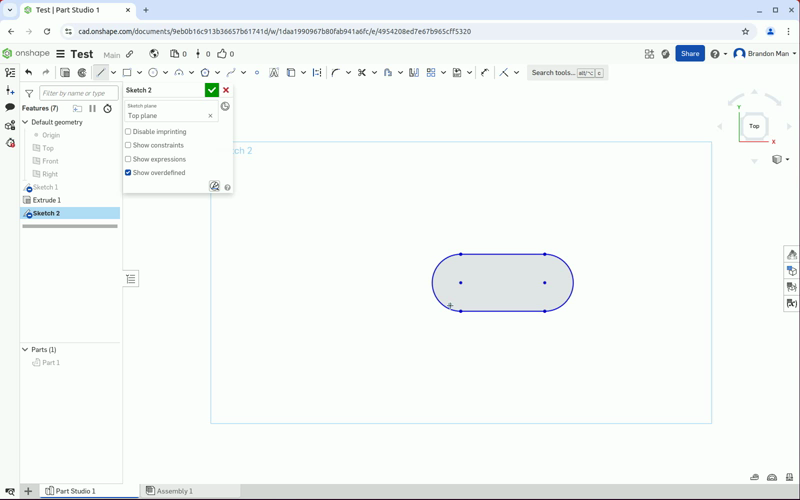
key_down(shift)
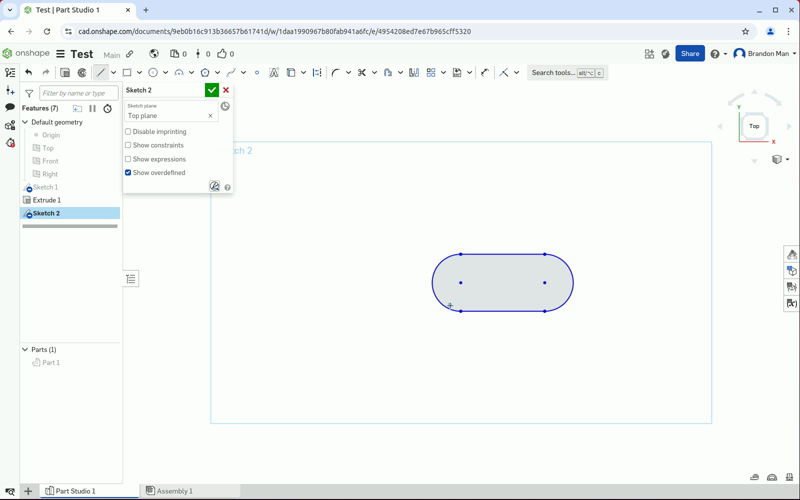
mouse_move(555, 305)
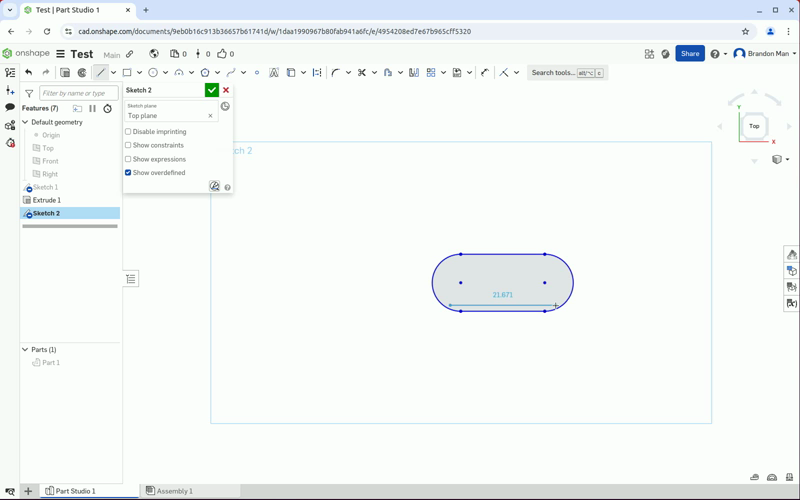
click(555, 305)
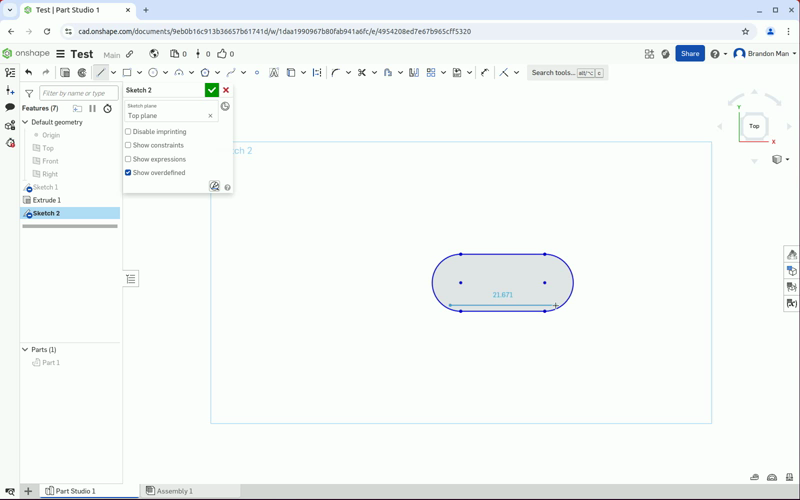
key_up(shift)
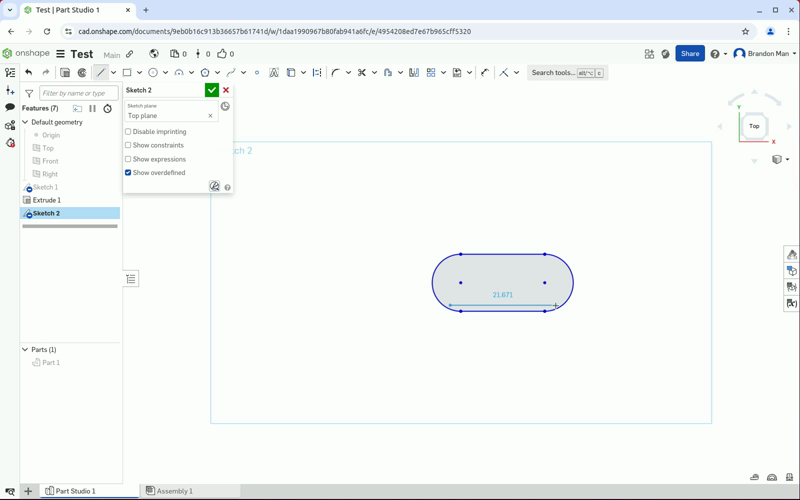
key_down(shift)
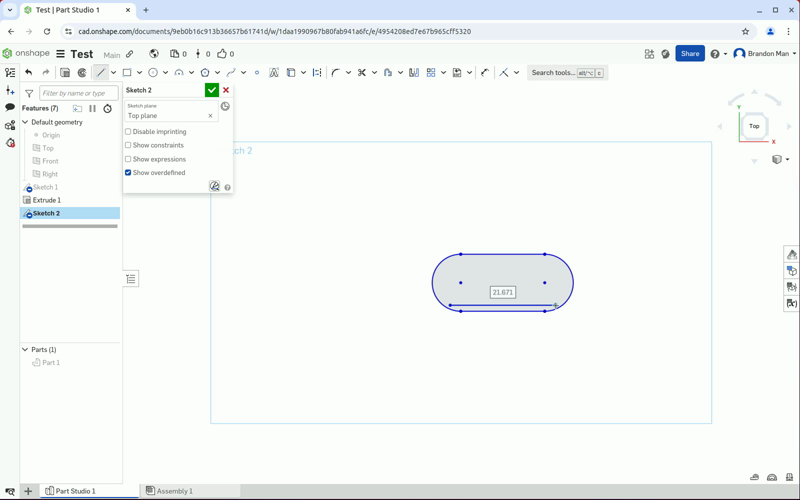
mouse_move(585, 305)
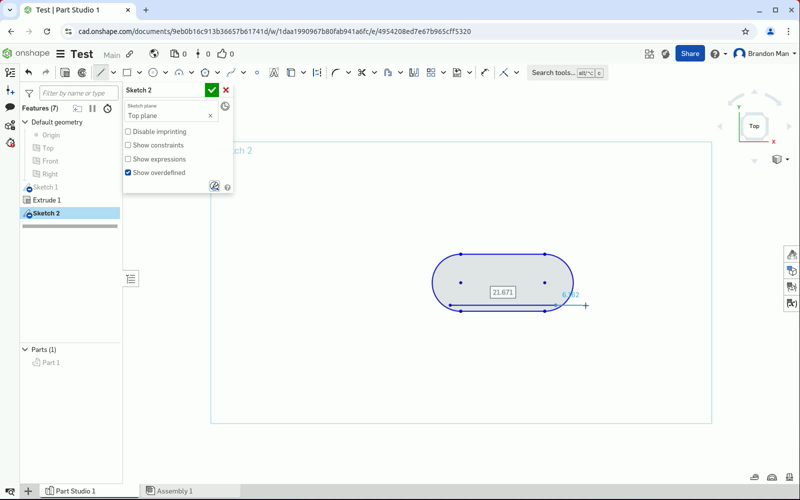
mouse_move(555, 298)
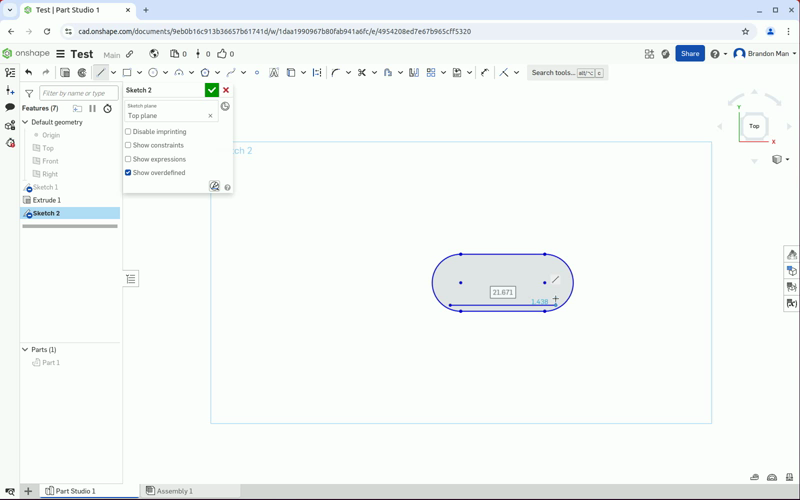
scroll(6)
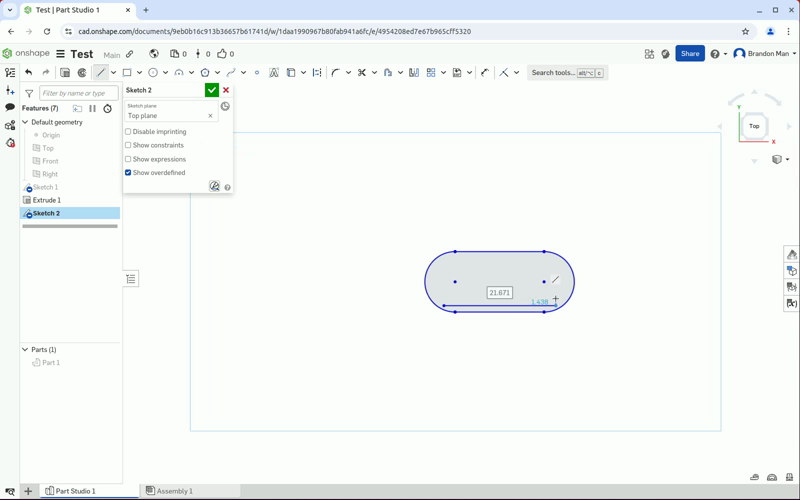
scroll(6)
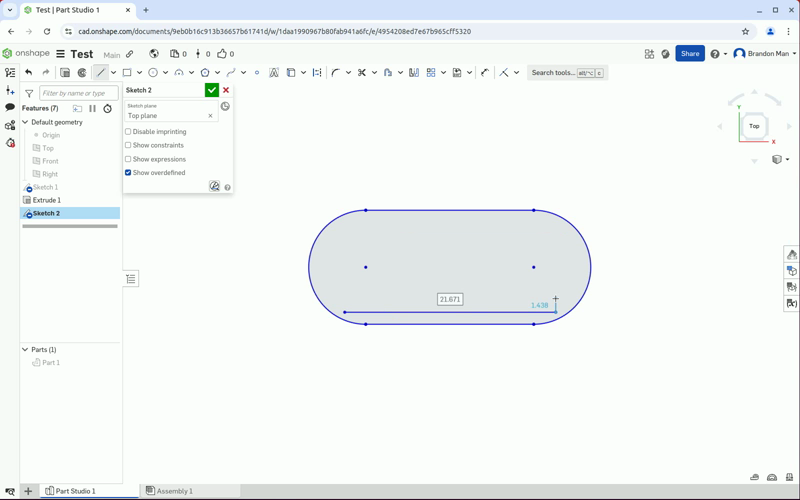
scroll(6)
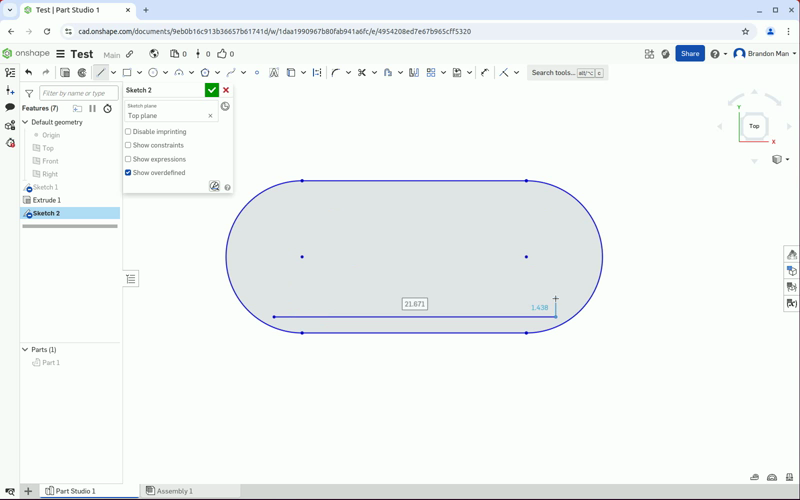
scroll(6)
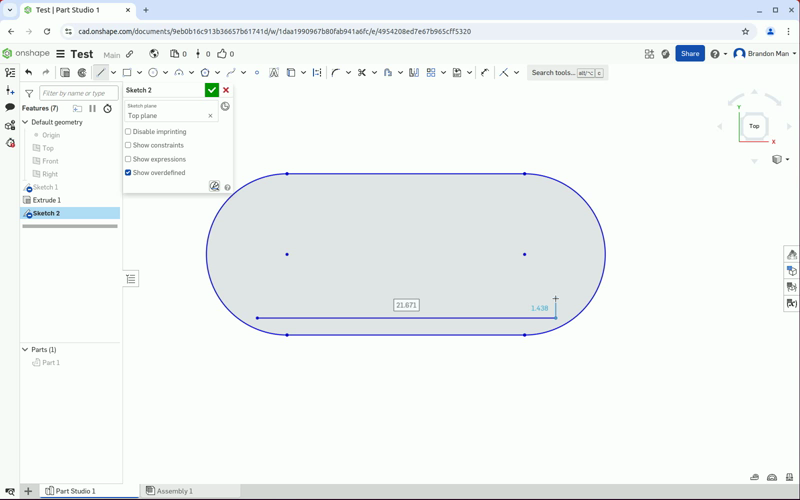
scroll(6)
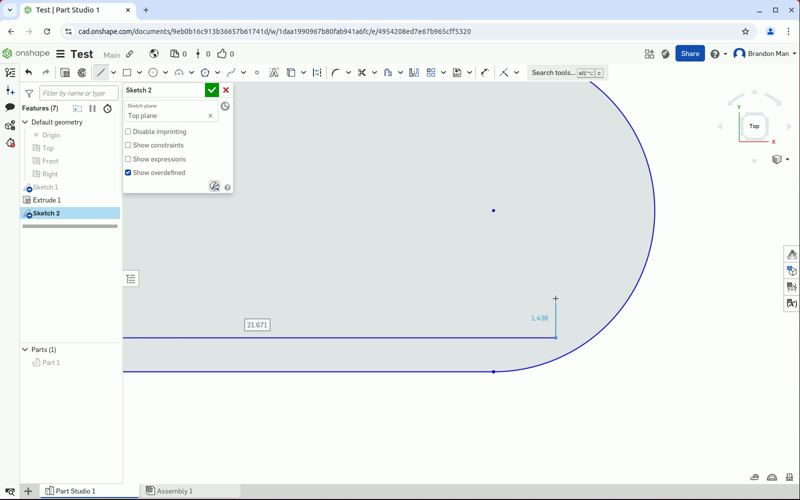
scroll(6)
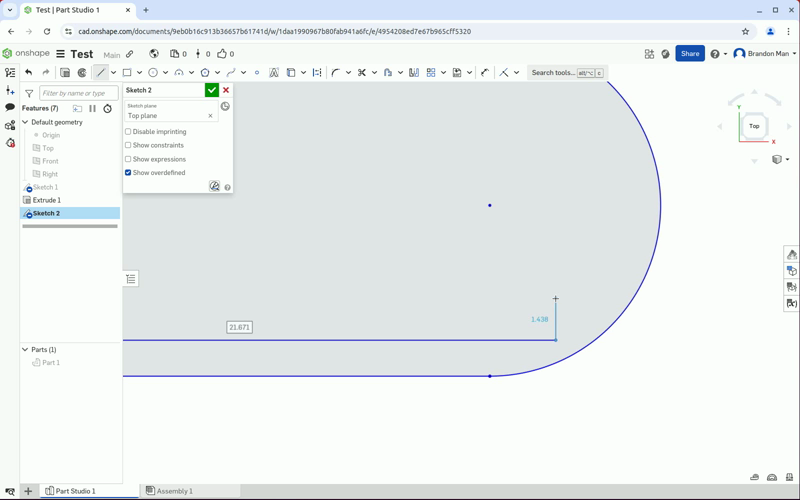
scroll(6)
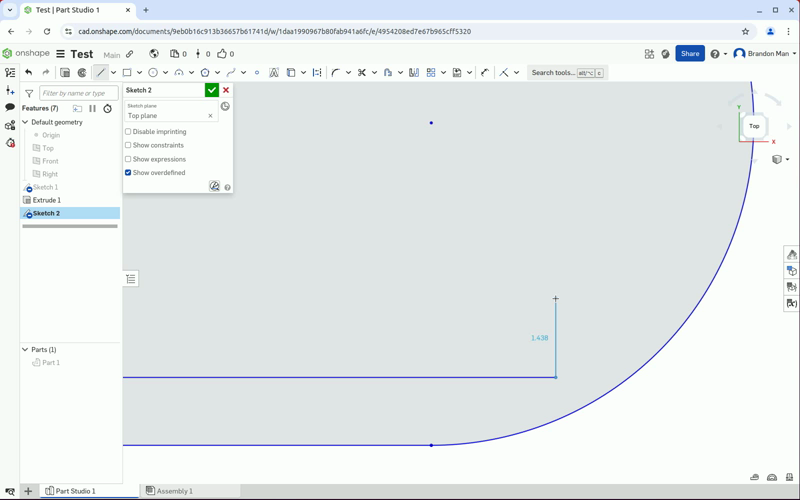
click(555, 298)
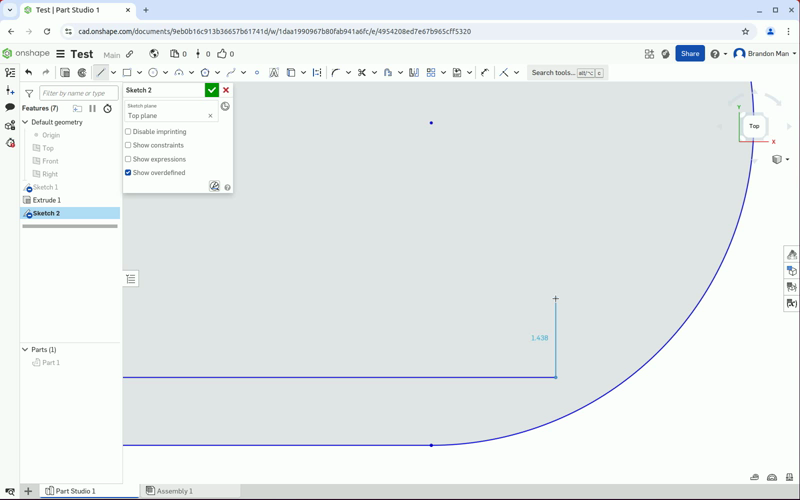
scroll(-6)
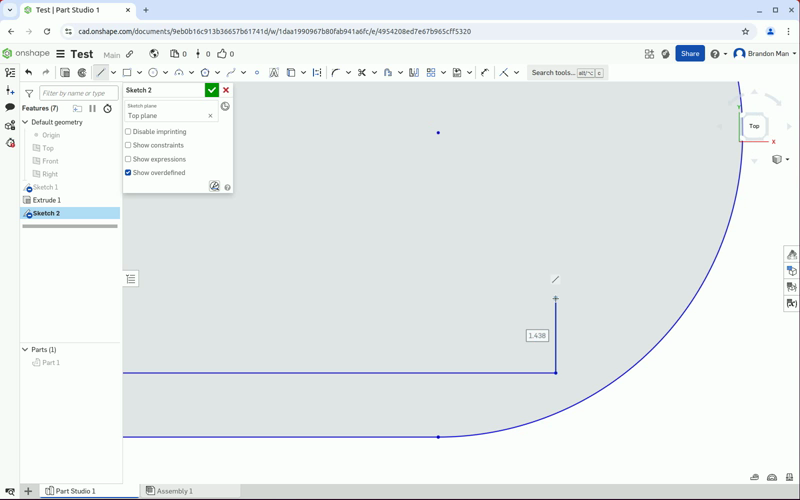
scroll(-6)
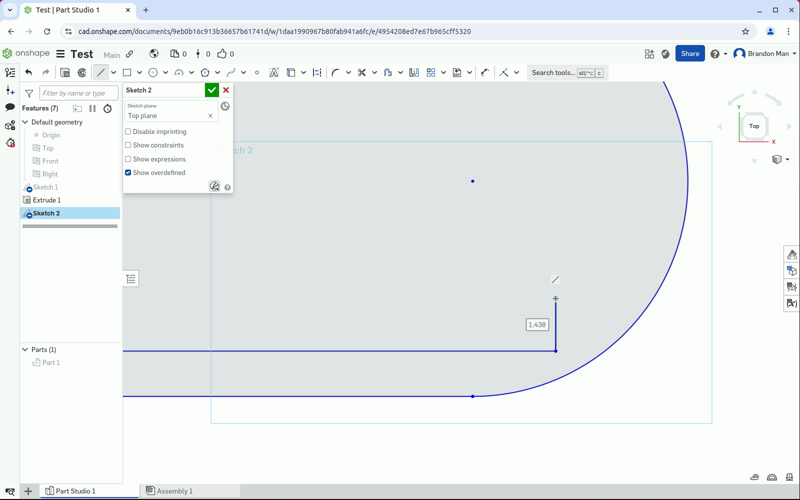
scroll(-6)
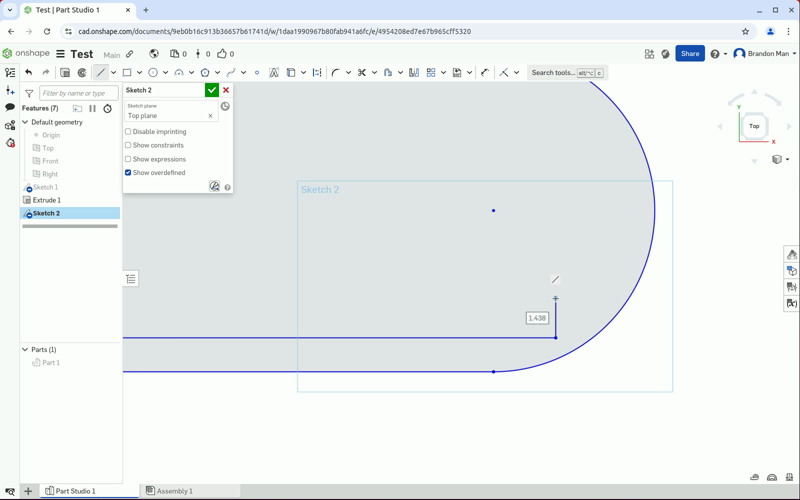
scroll(-6)
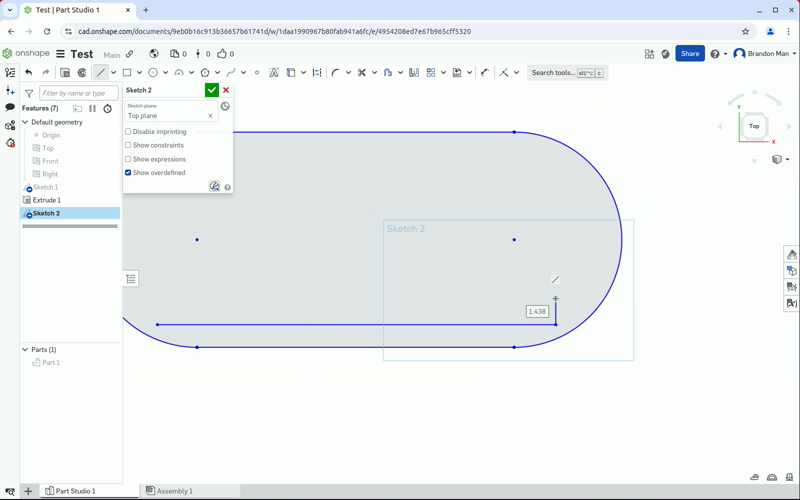
scroll(-6)
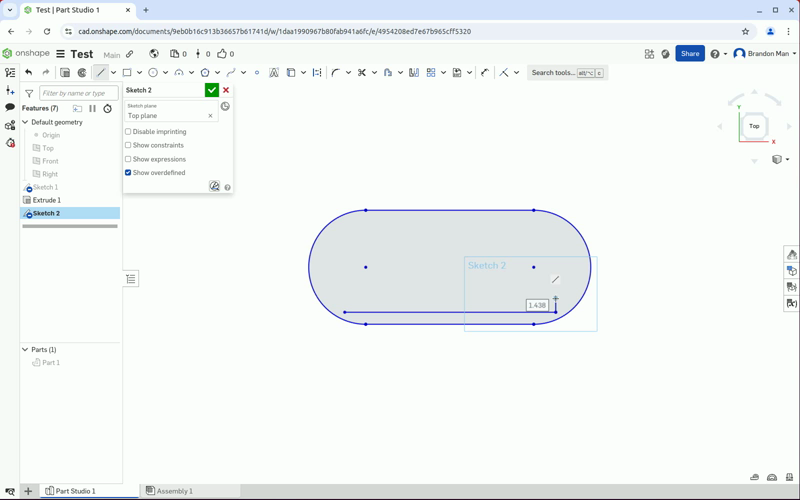
scroll(-6)
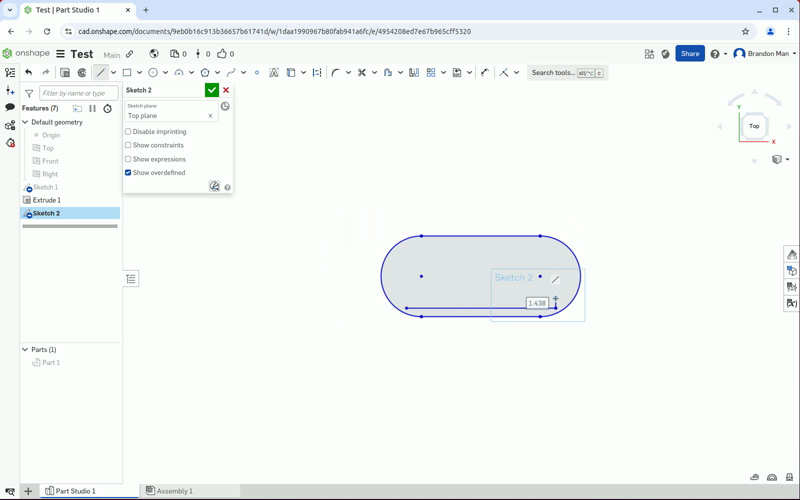
scroll(-6)
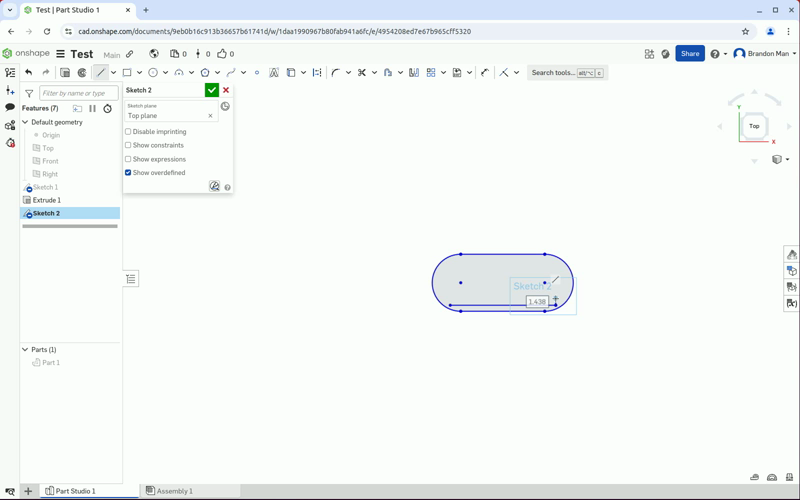
key_up(shift)
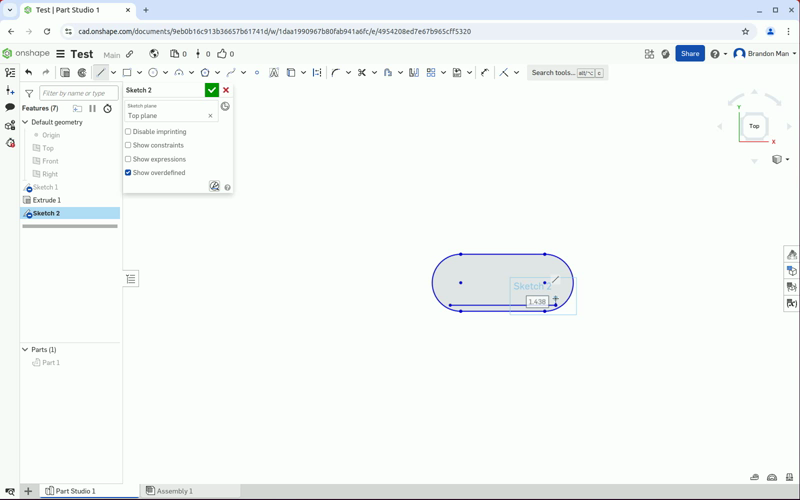
key_down(shift)
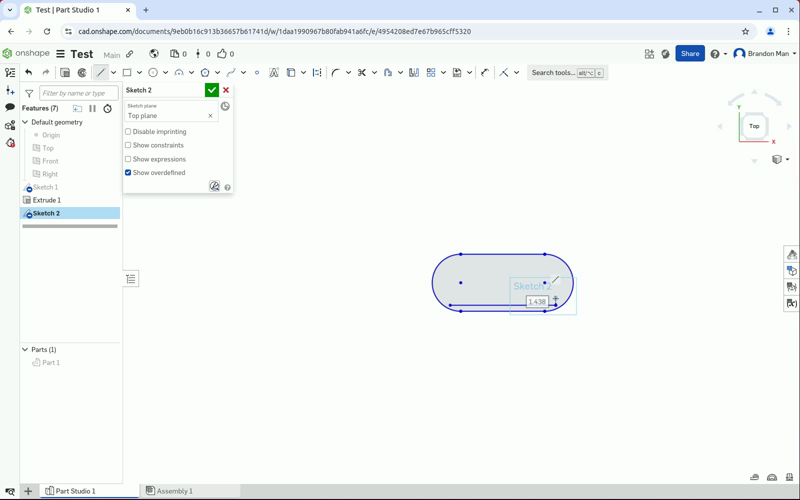
mouse_move(450, 298)
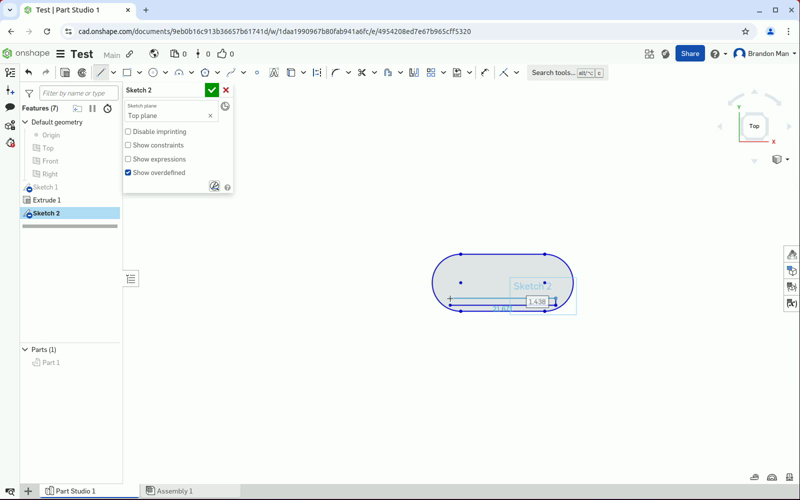
click(450, 298)
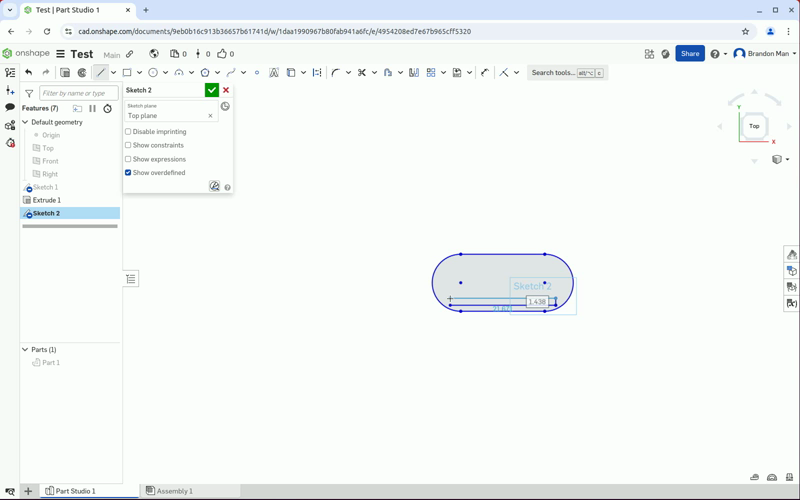
key_up(shift)
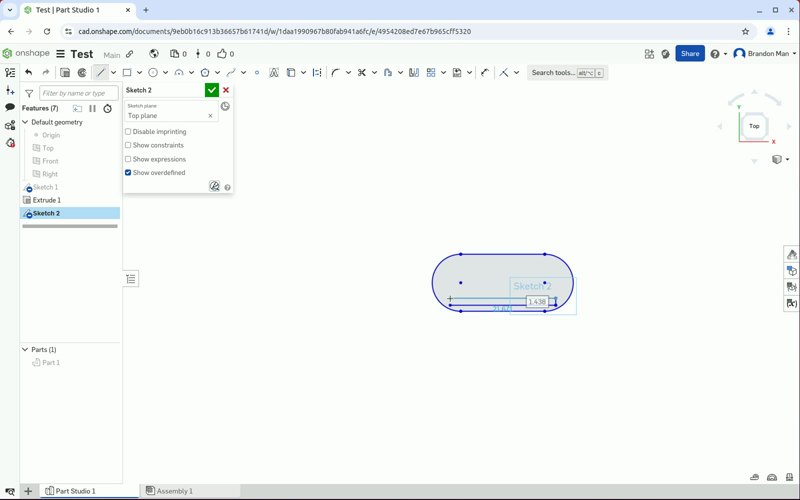
mouse_move(480, 298)
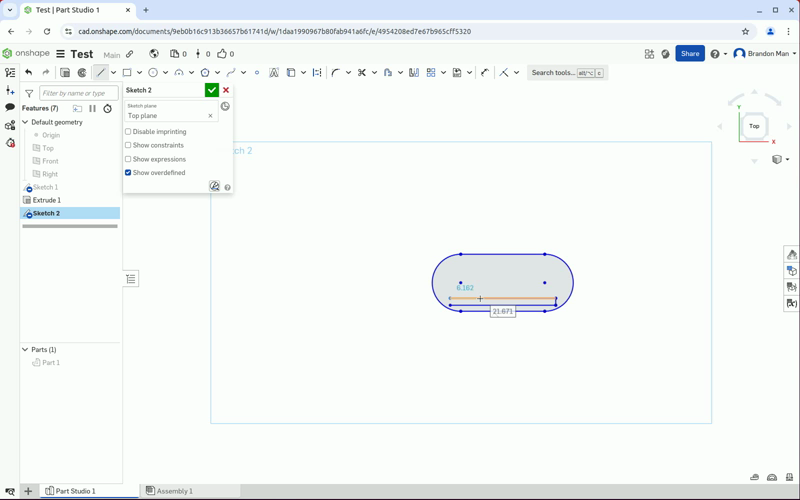
key_down(shift)
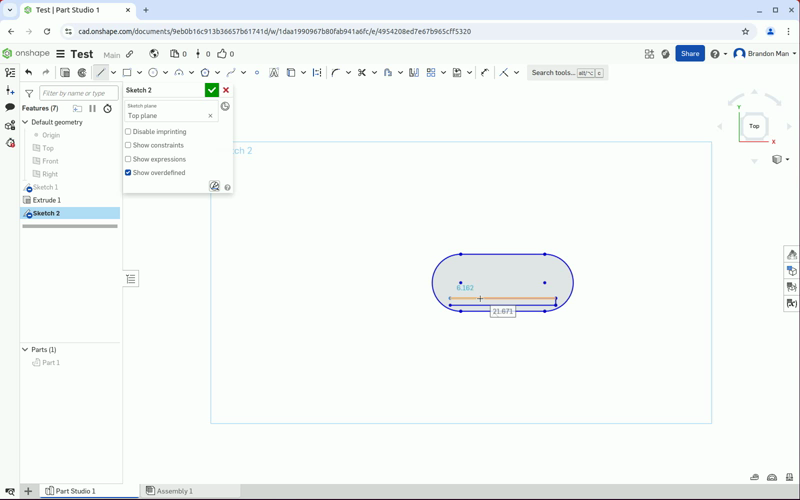
mouse_move(450, 305)
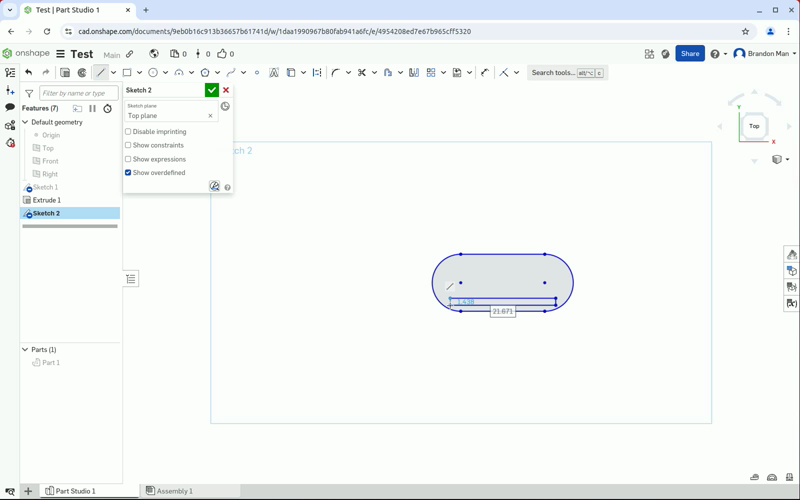
scroll(6)
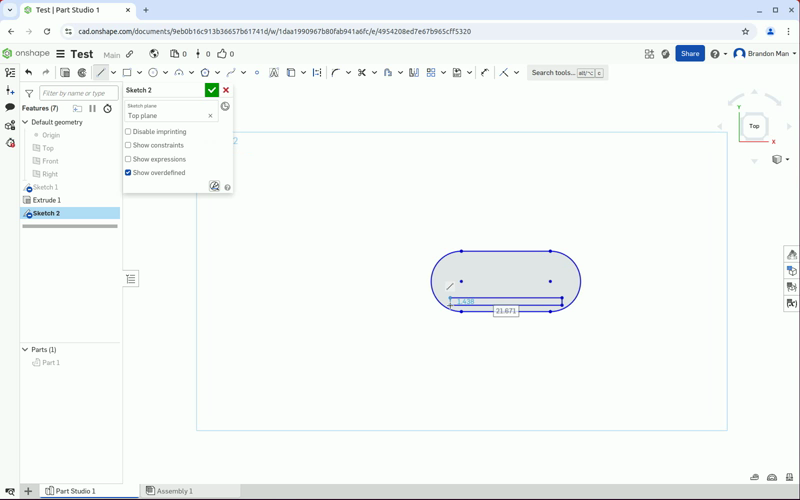
scroll(6)
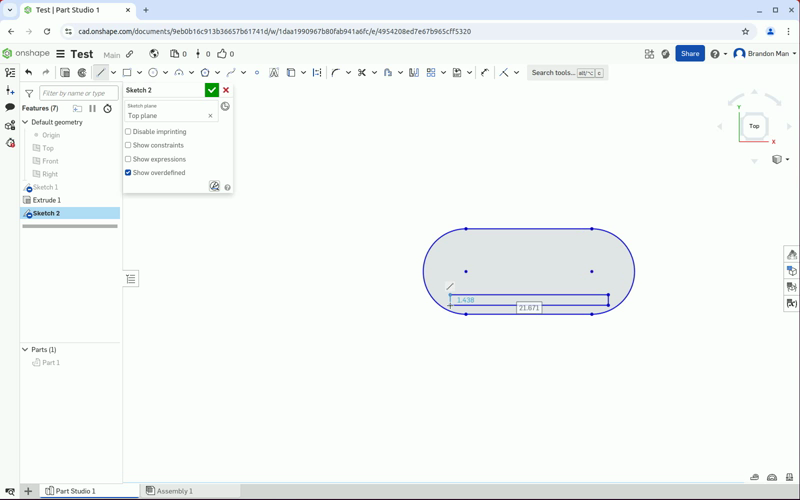
scroll(6)
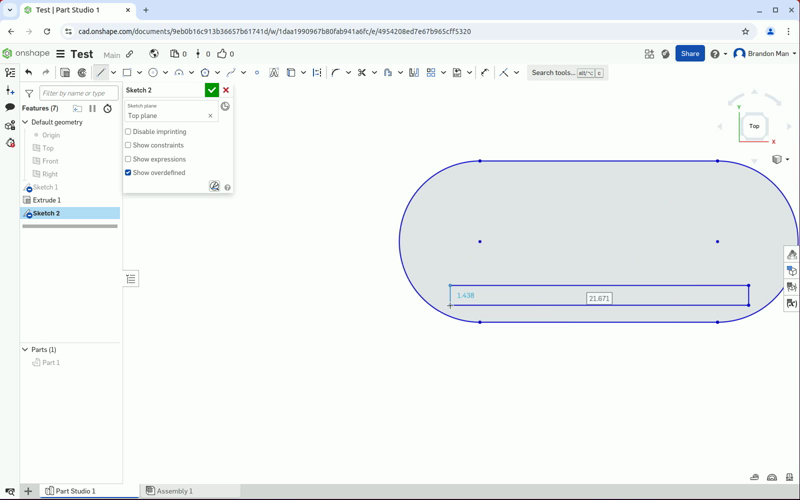
scroll(6)
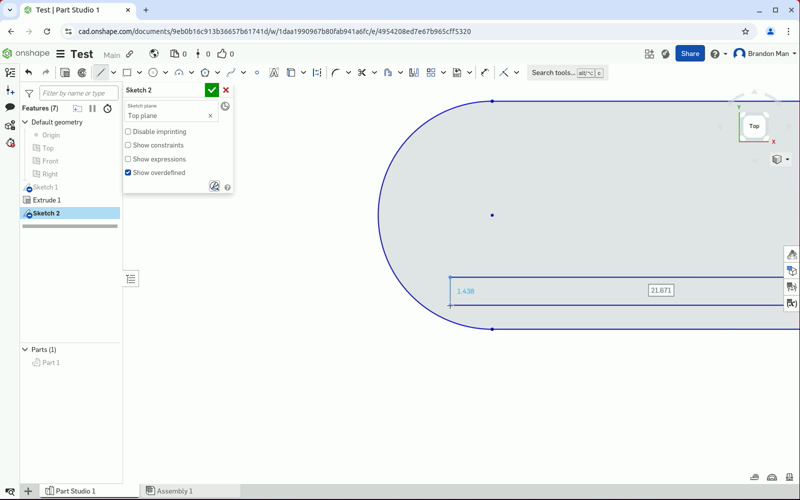
scroll(6)
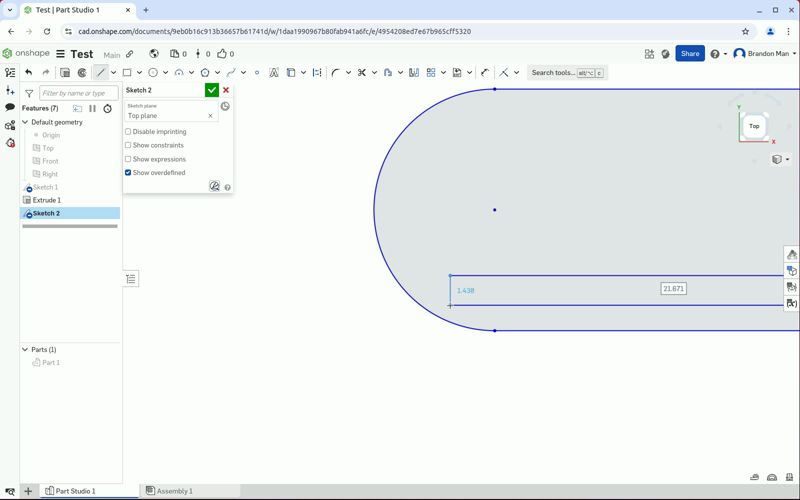
scroll(6)
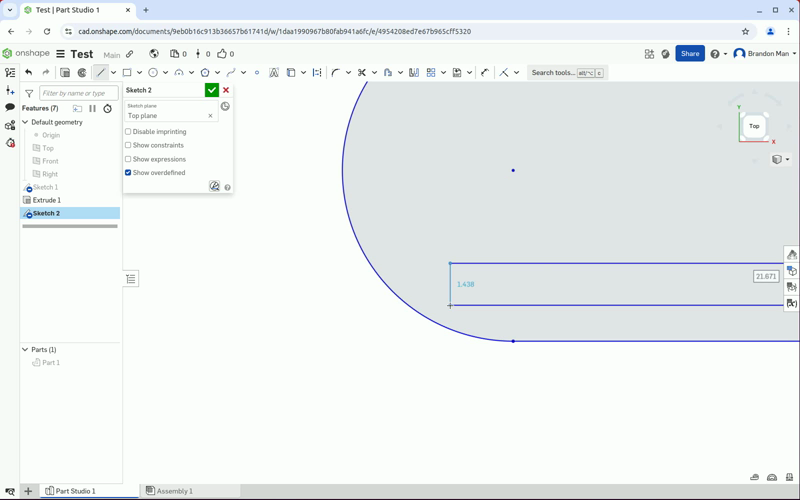
scroll(6)
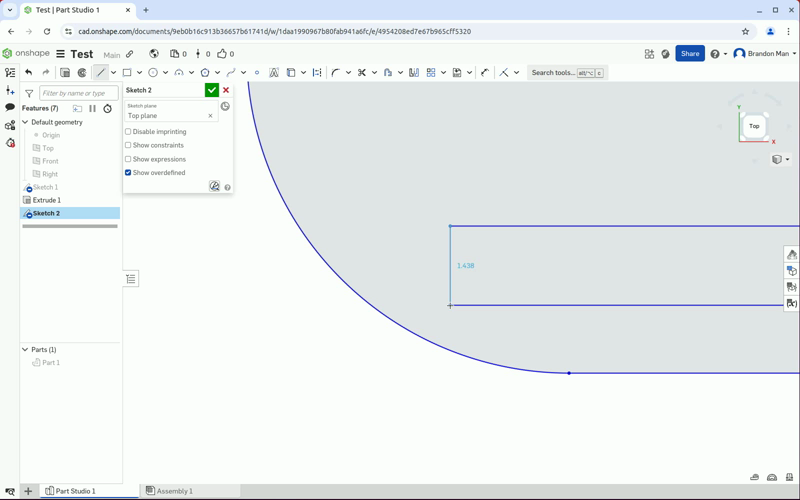
key_up(shift)
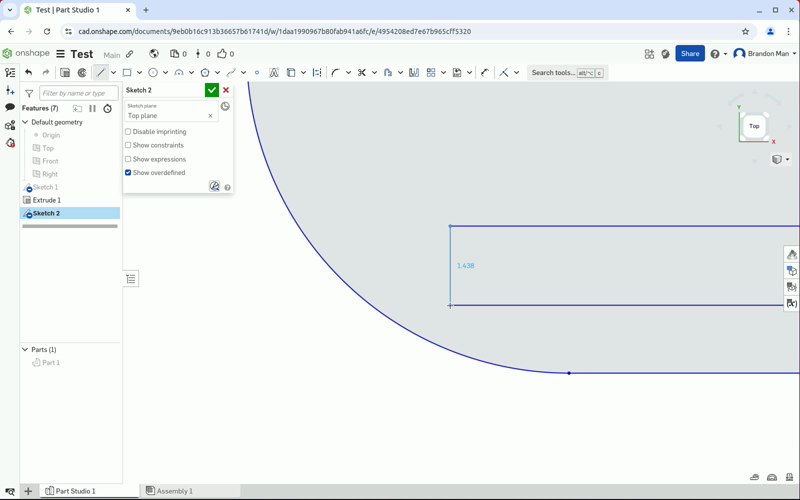
click(450, 305)
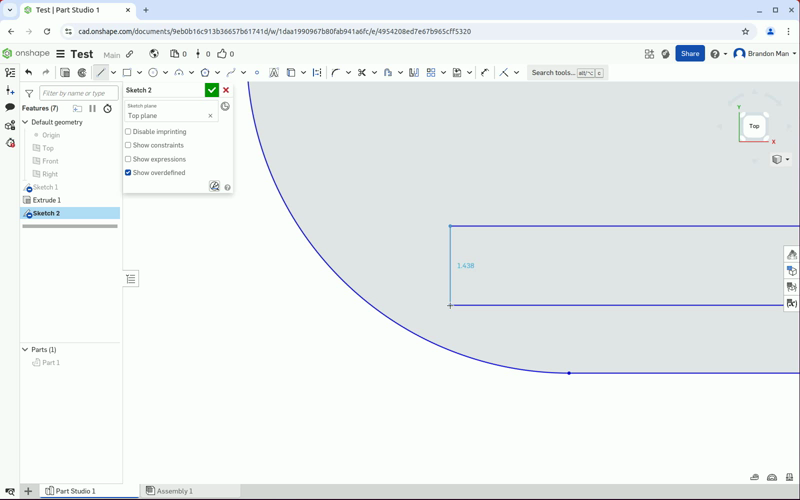
scroll(-6)
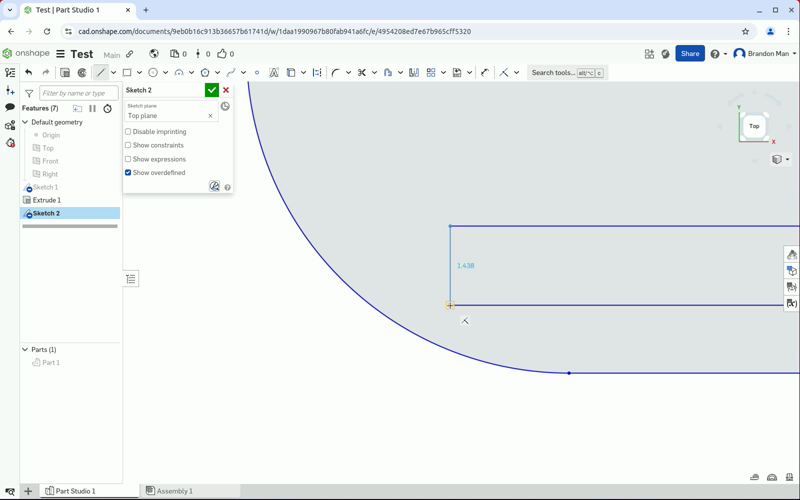
scroll(-6)
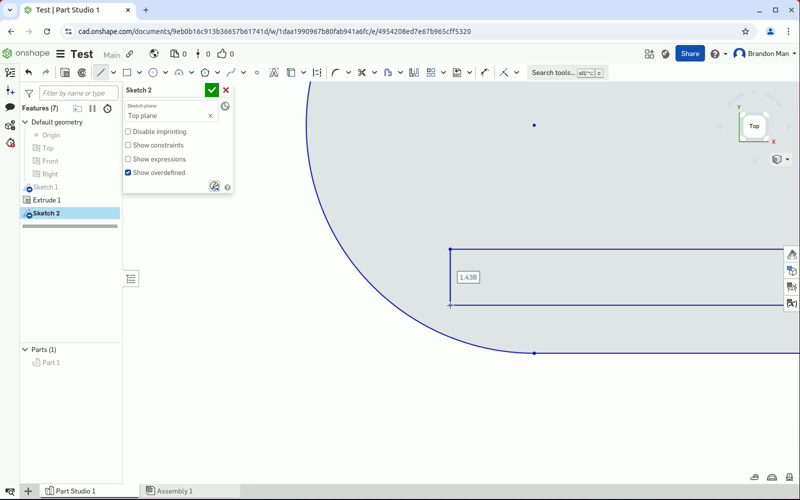
scroll(-6)
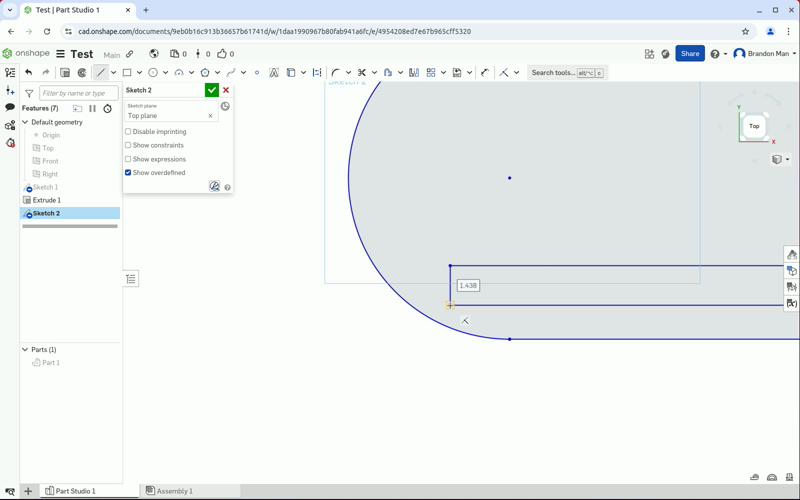
scroll(-6)
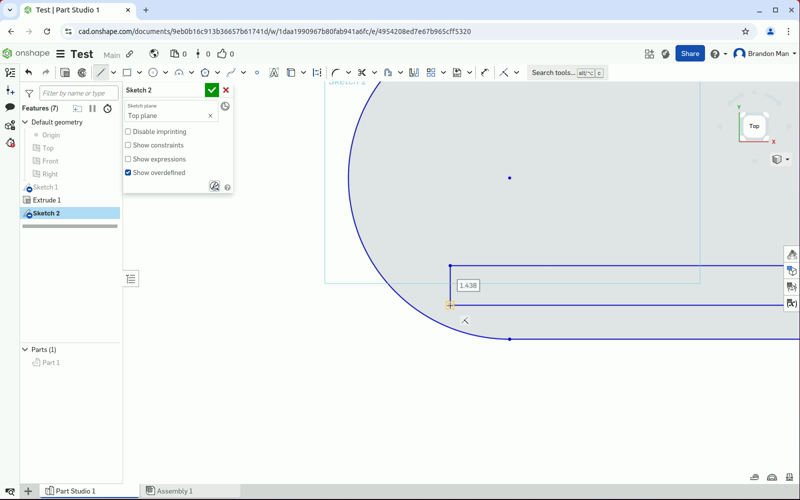
scroll(-6)
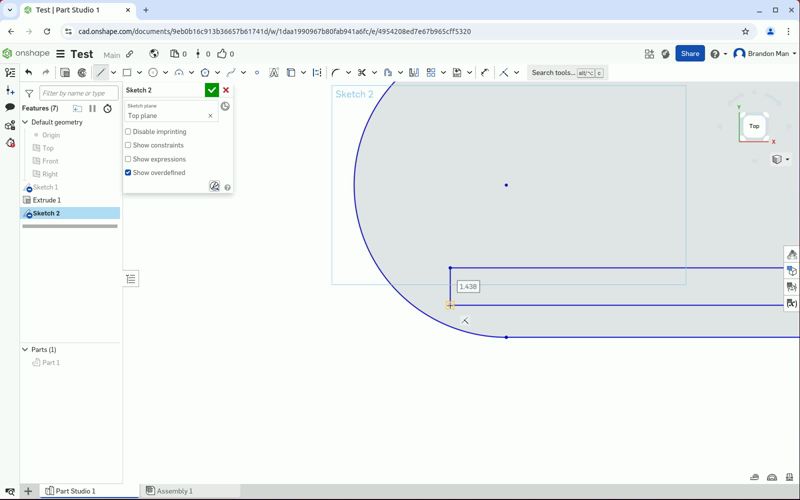
scroll(-6)
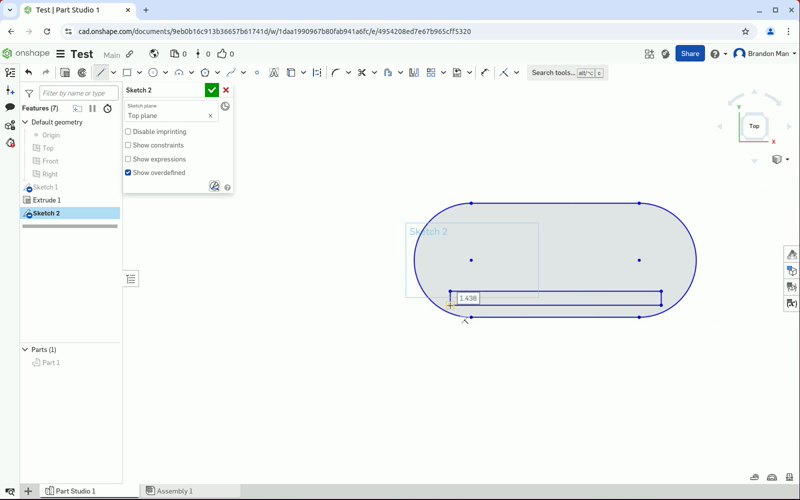
scroll(-6)
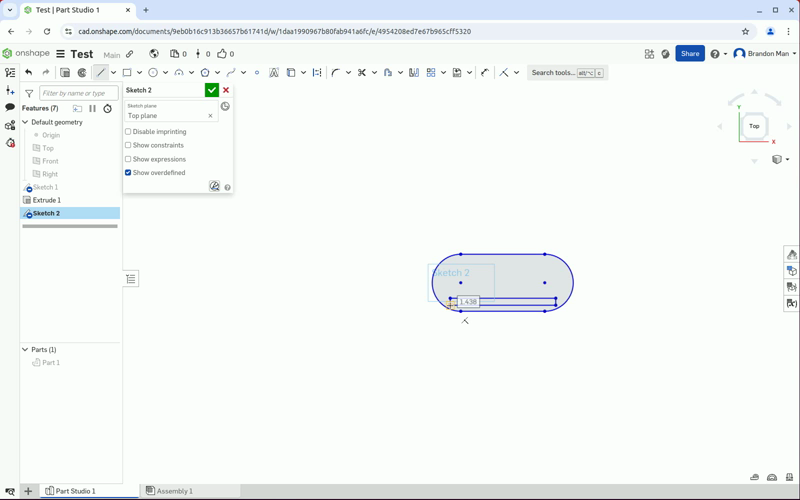
key(esc)
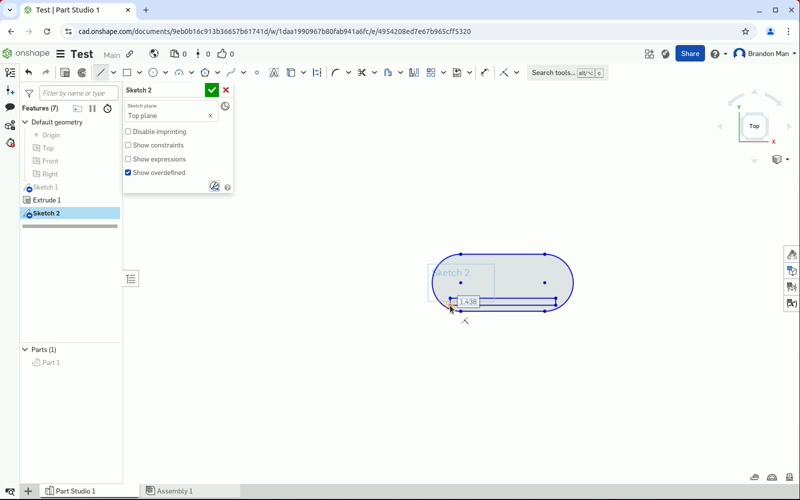
key(c)
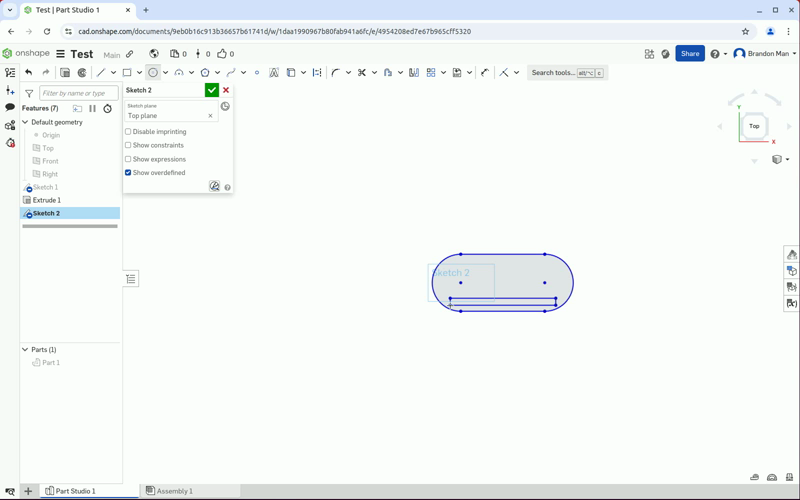
key_down(shift)
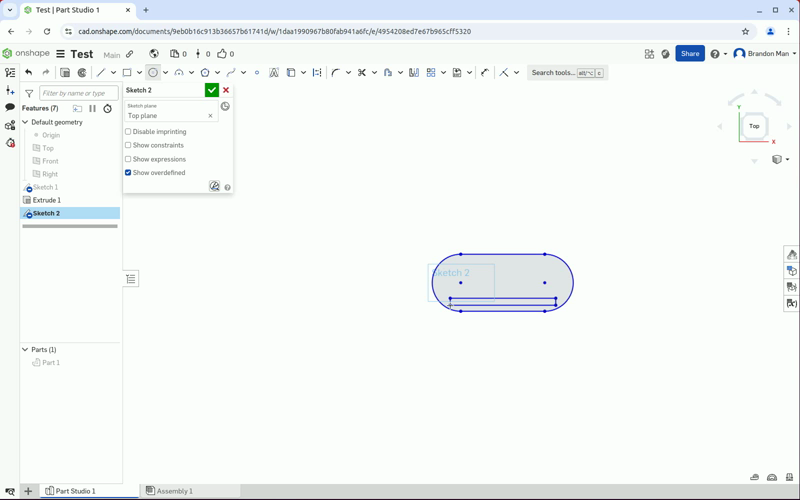
mouse_move(460, 282)
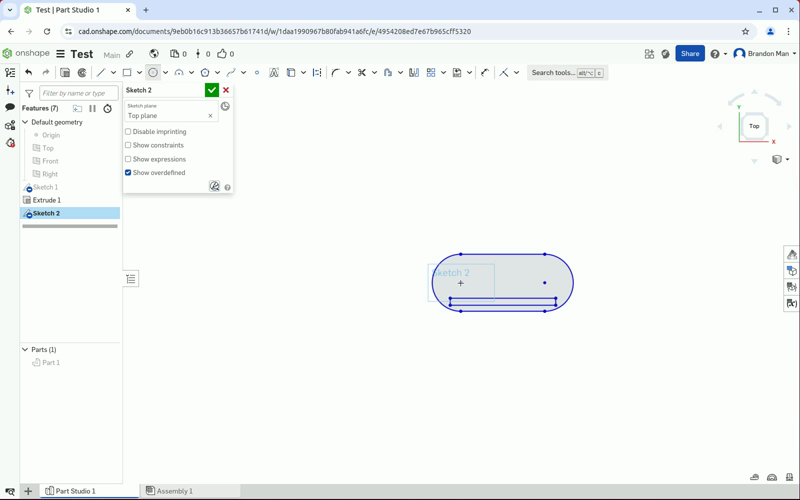
click(460, 282)
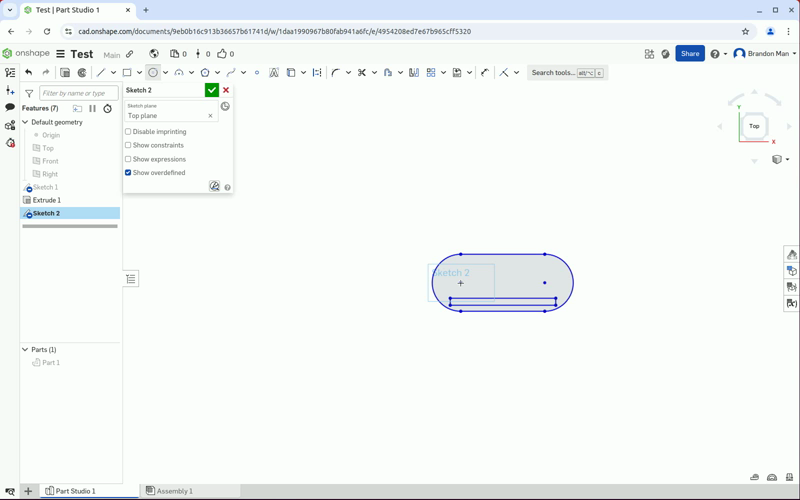
key_up(shift)
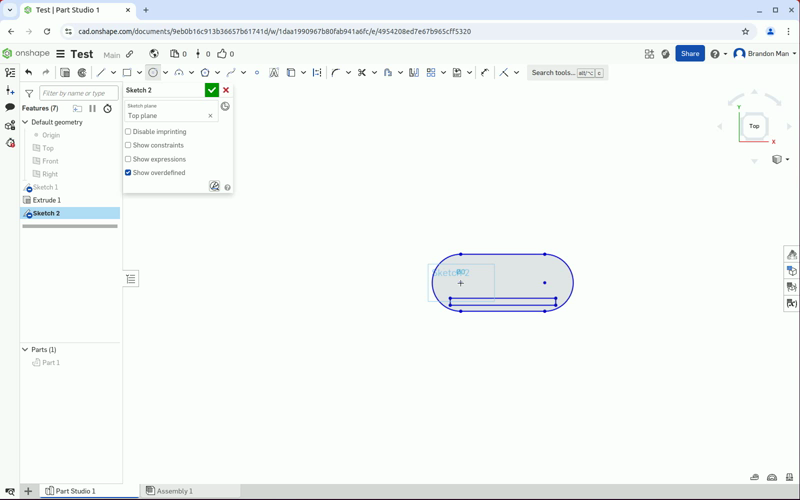
mouse_move(471, 282)
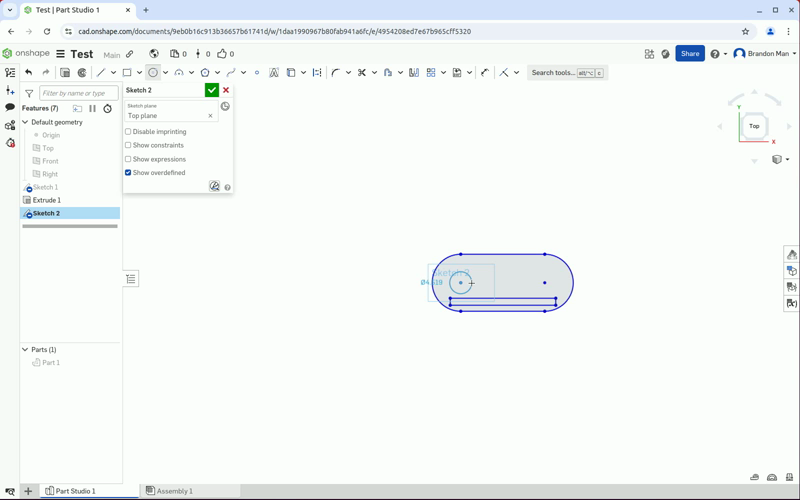
click(471, 282)
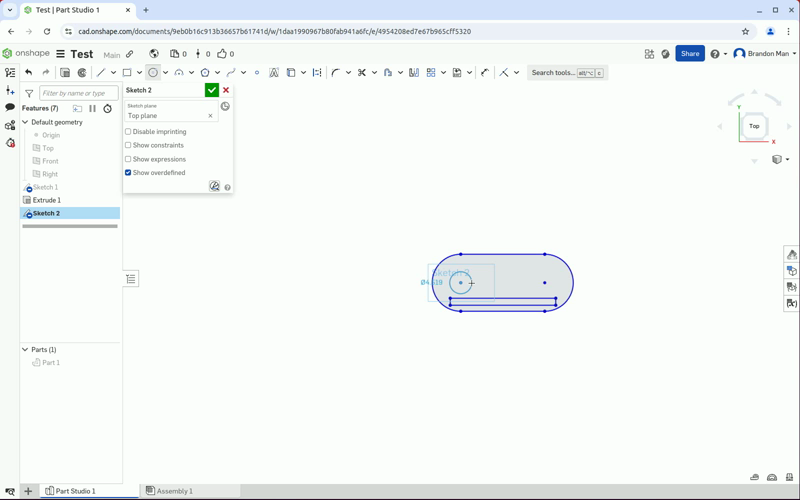
key(esc)
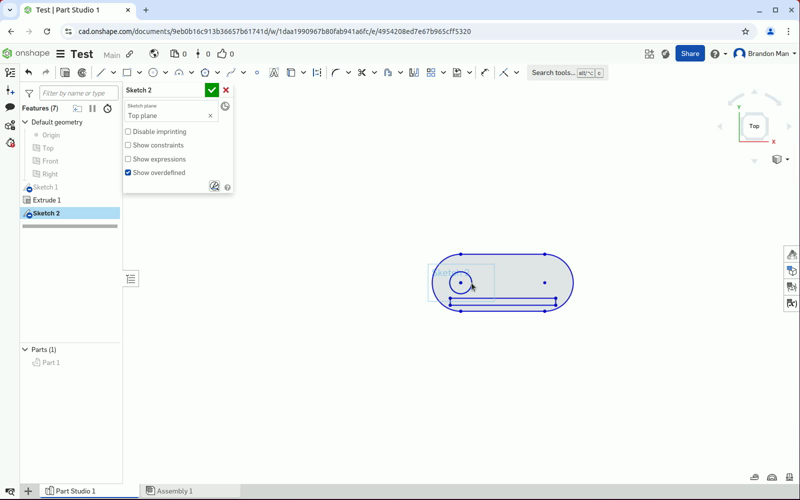
key(c)
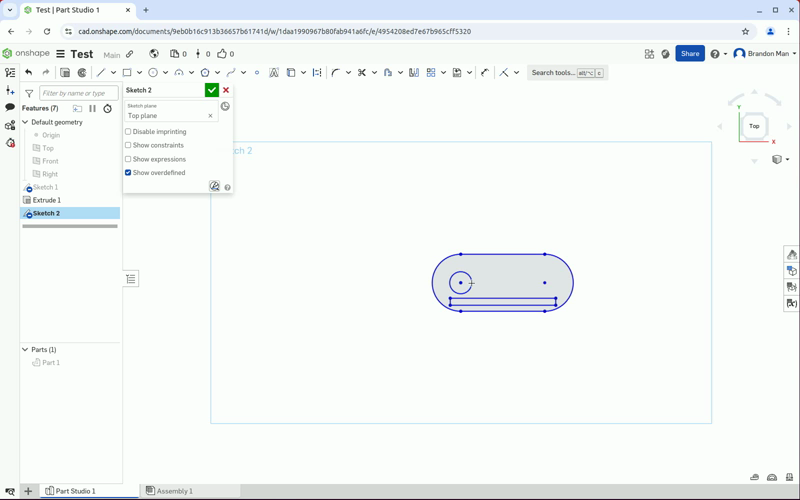
key_down(shift)
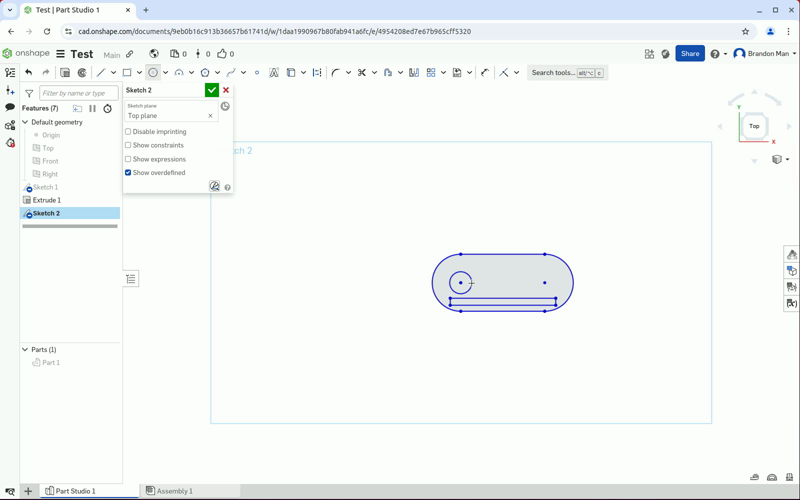
mouse_move(489, 282)
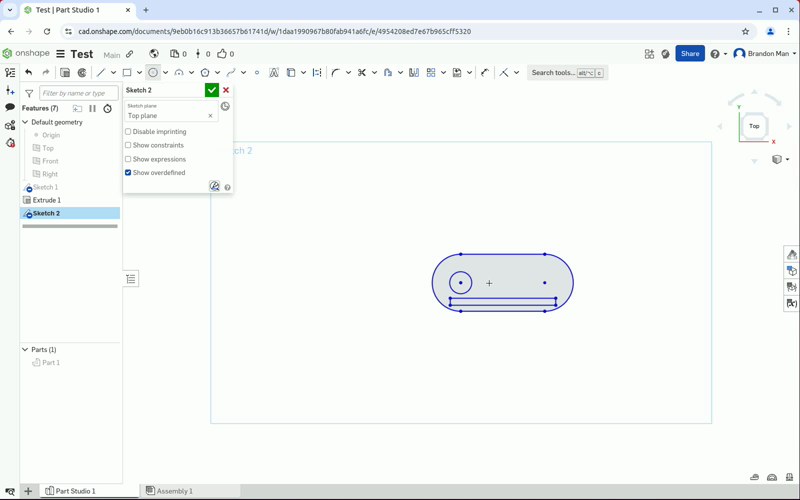
click(489, 282)
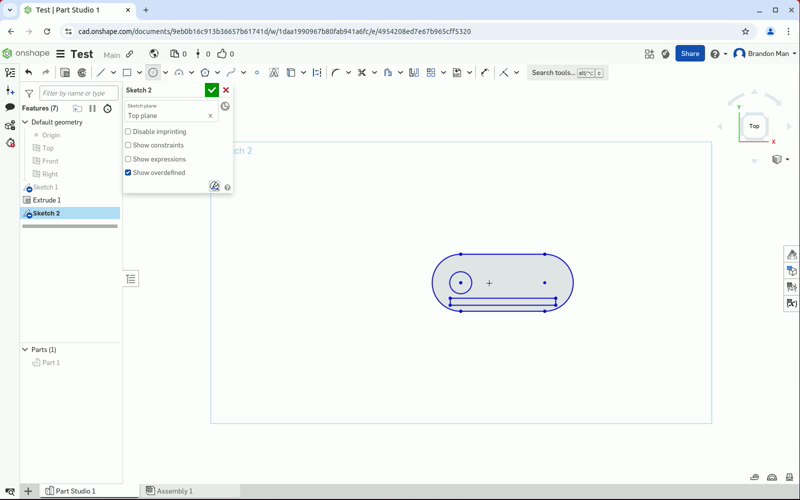
key_up(shift)
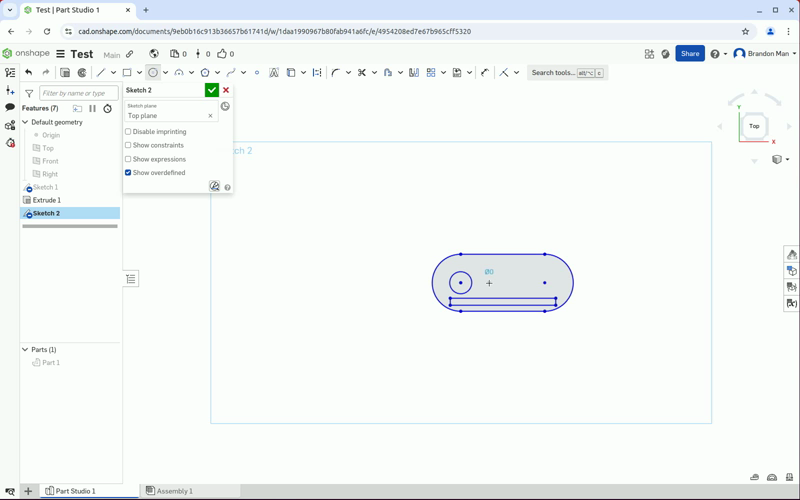
mouse_move(500, 282)
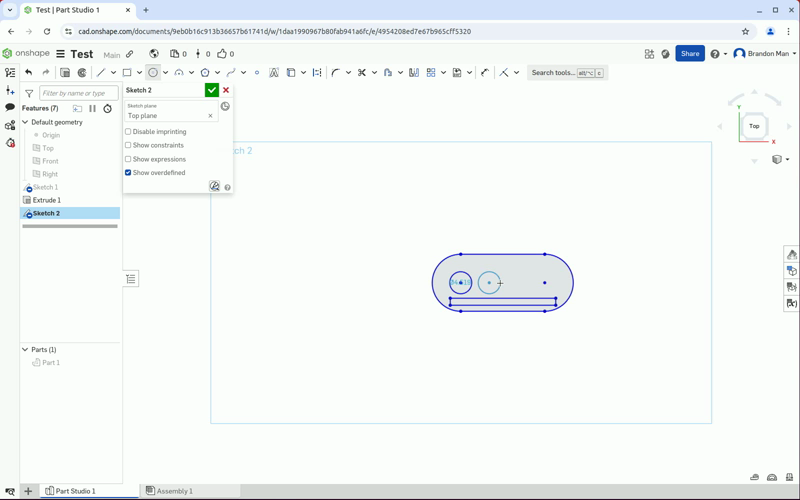
click(500, 282)
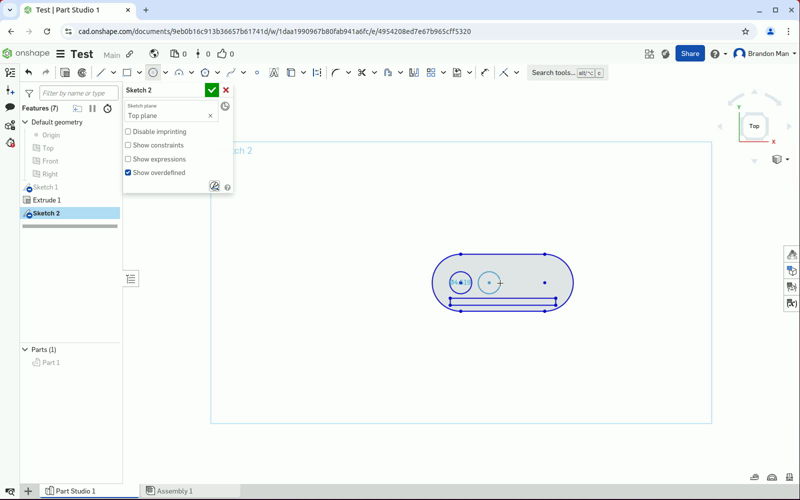
key(esc)
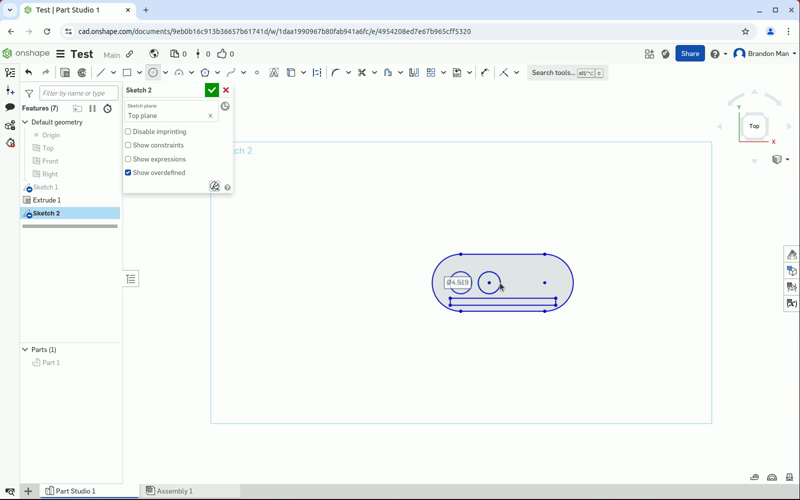
key(c)
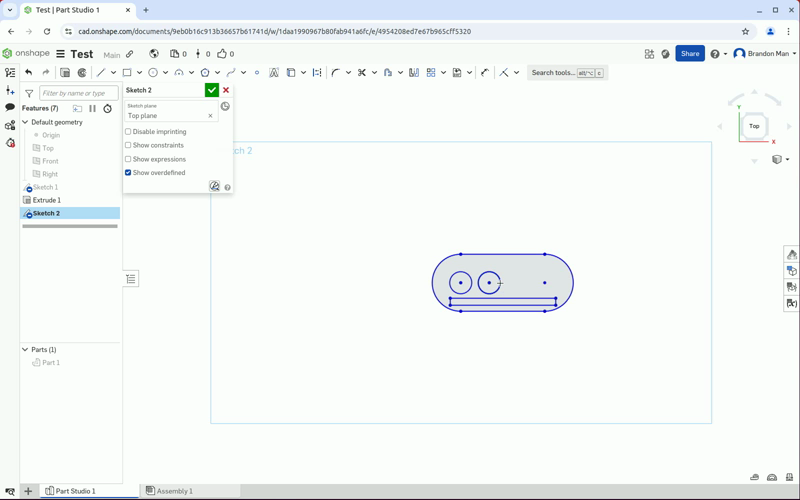
key_down(shift)
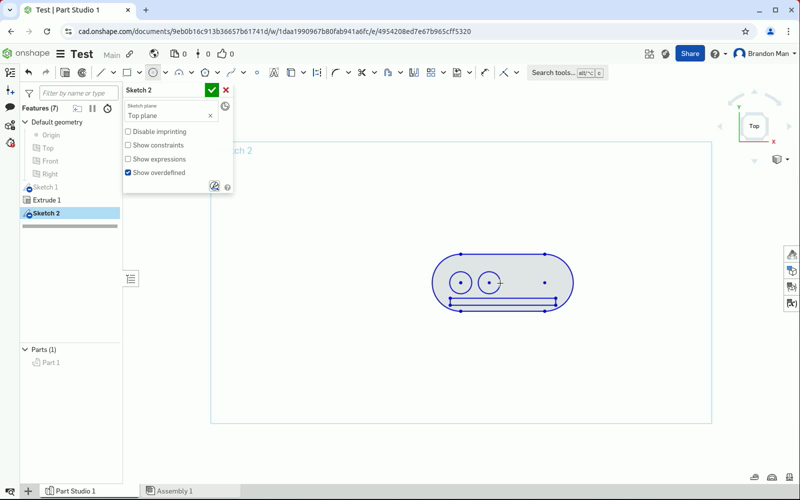
mouse_move(517, 282)
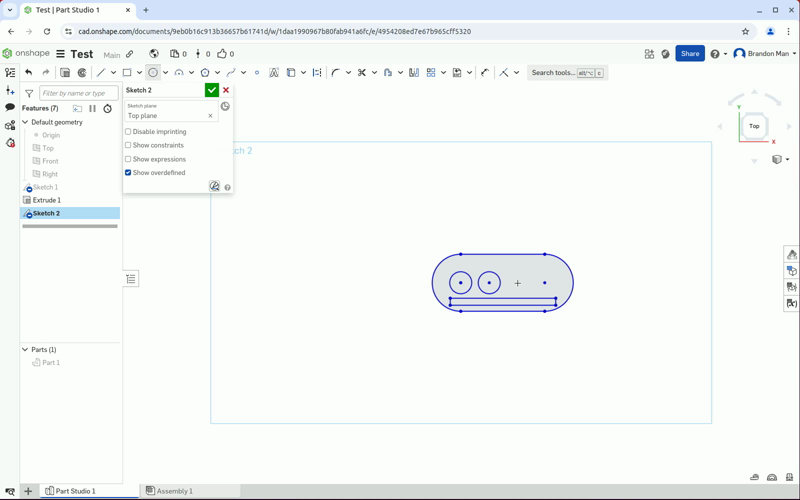
click(517, 282)
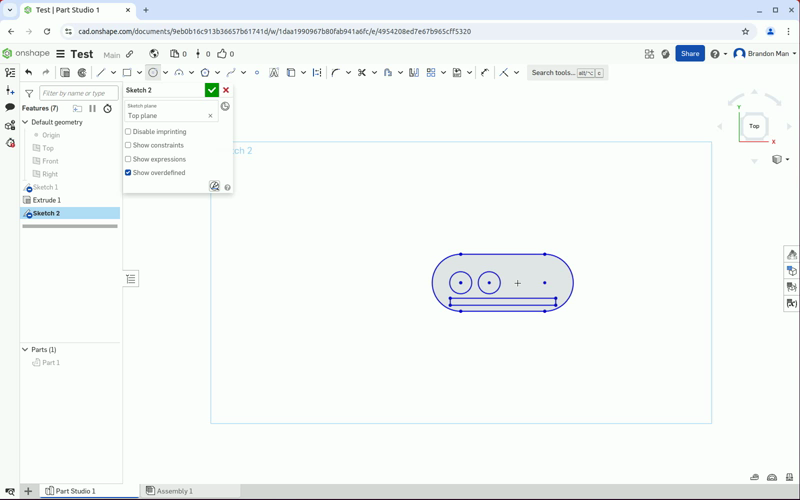
key_up(shift)
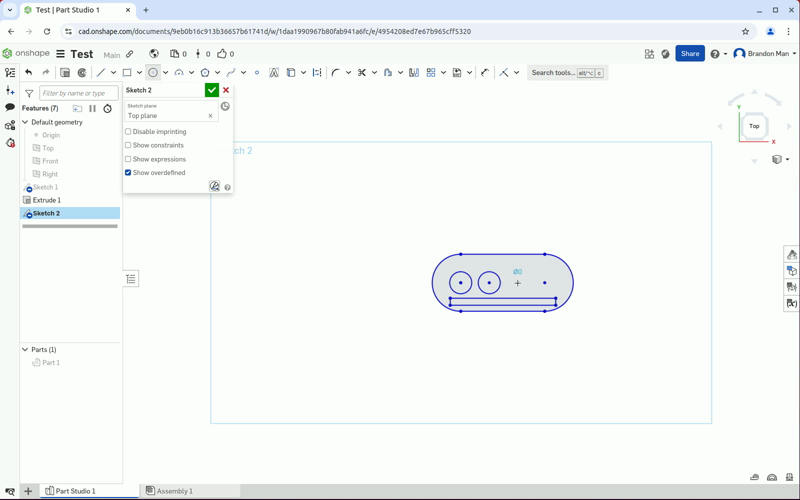
mouse_move(528, 282)
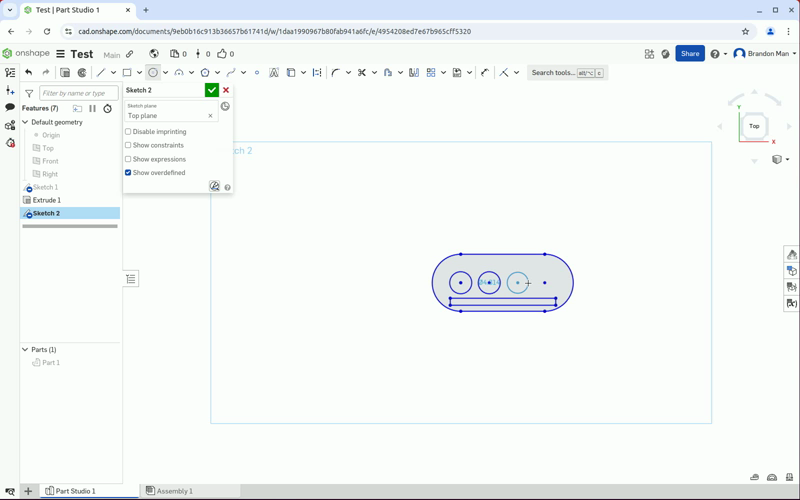
click(528, 282)
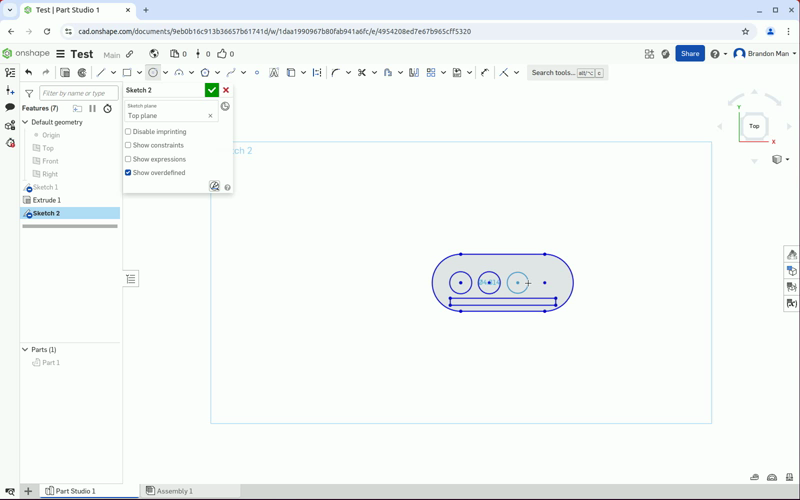
key(esc)
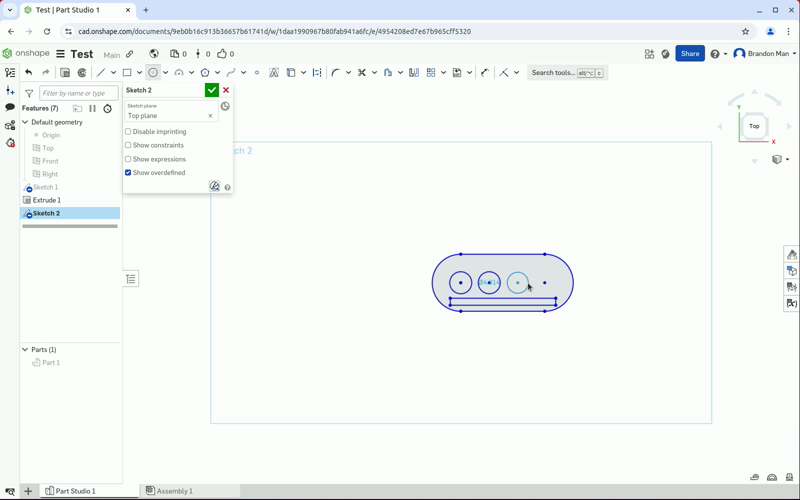
key(c)
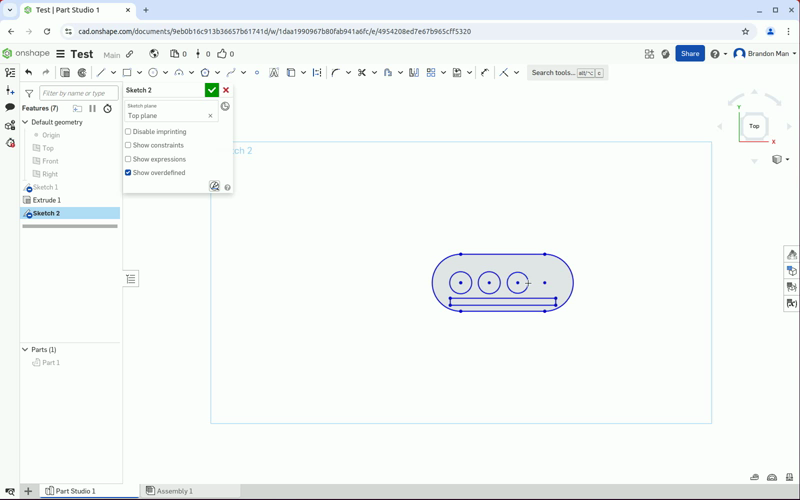
key_down(shift)
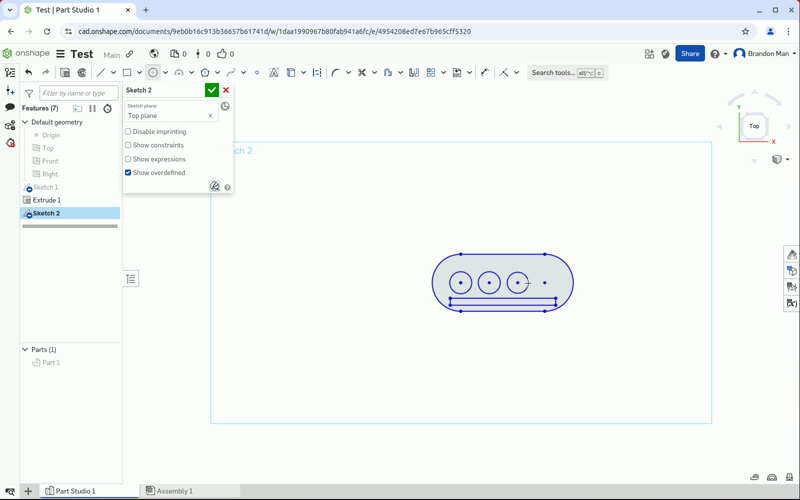
mouse_move(544, 282)
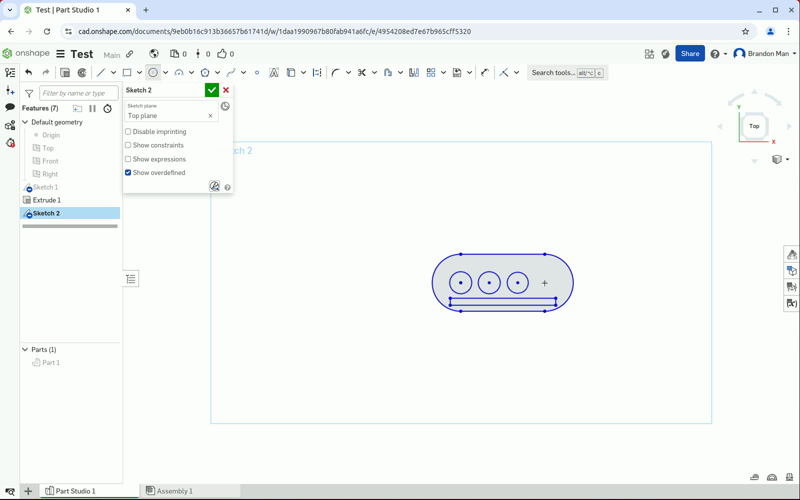
click(544, 282)
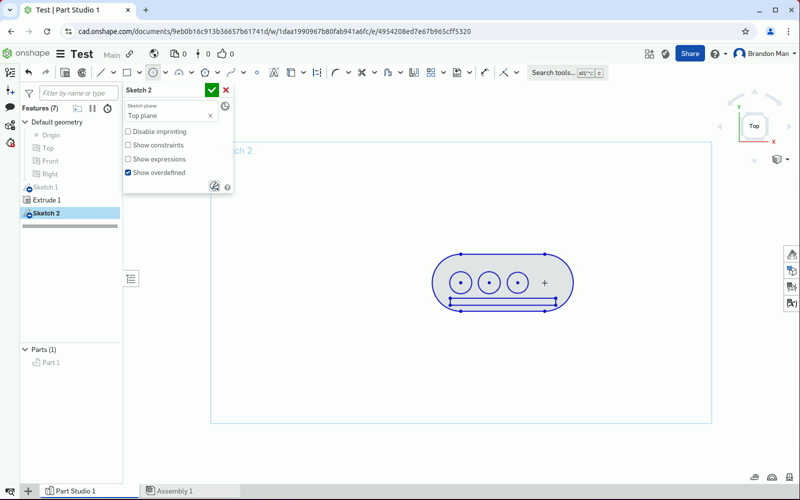
key_up(shift)
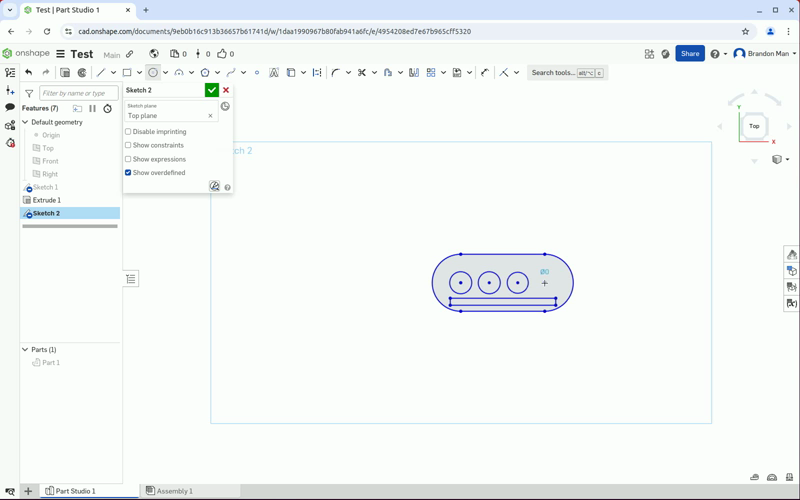
mouse_move(555, 282)
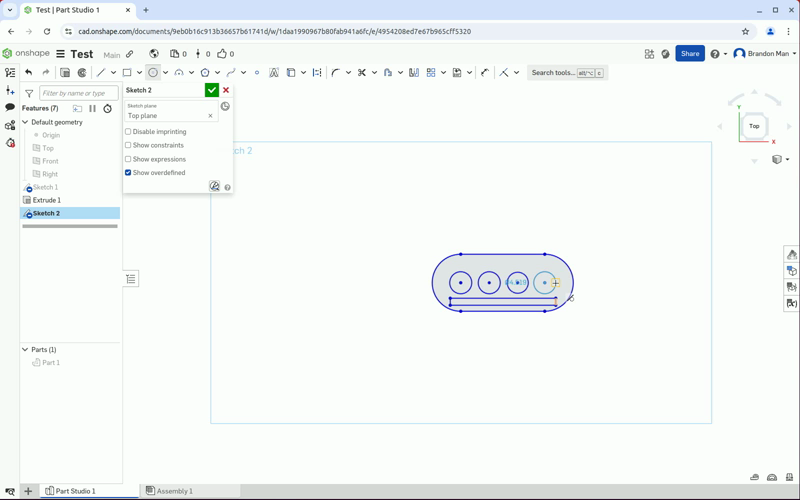
click(555, 282)
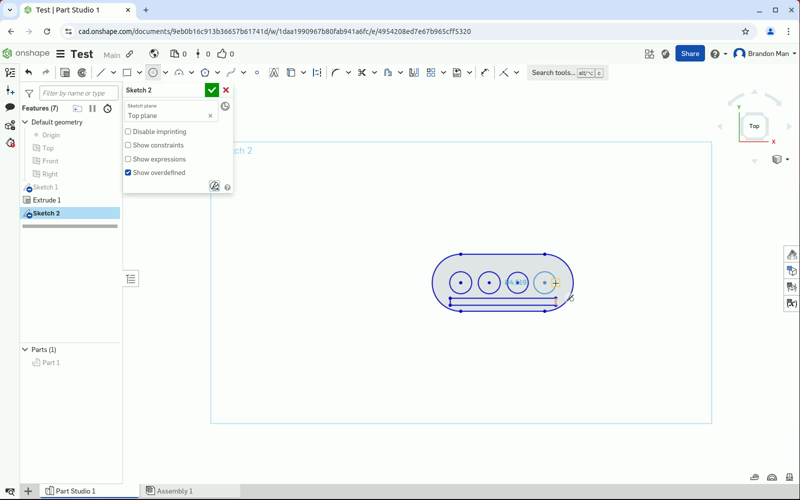
key(esc)
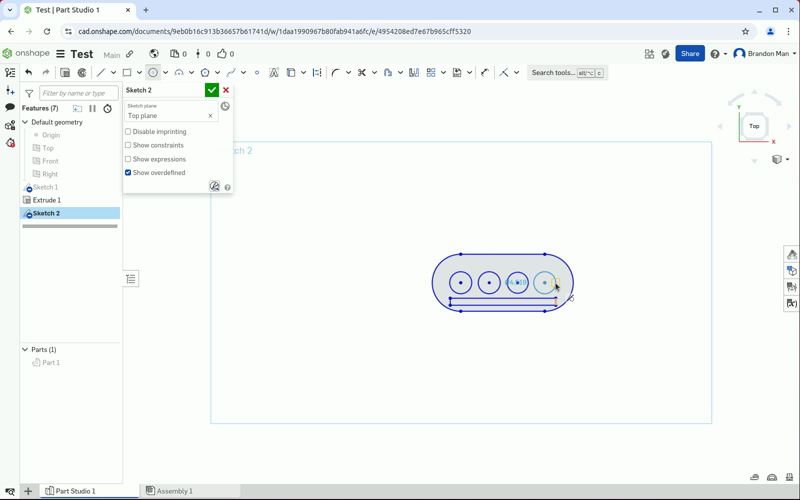
mouse_move(562, 286)
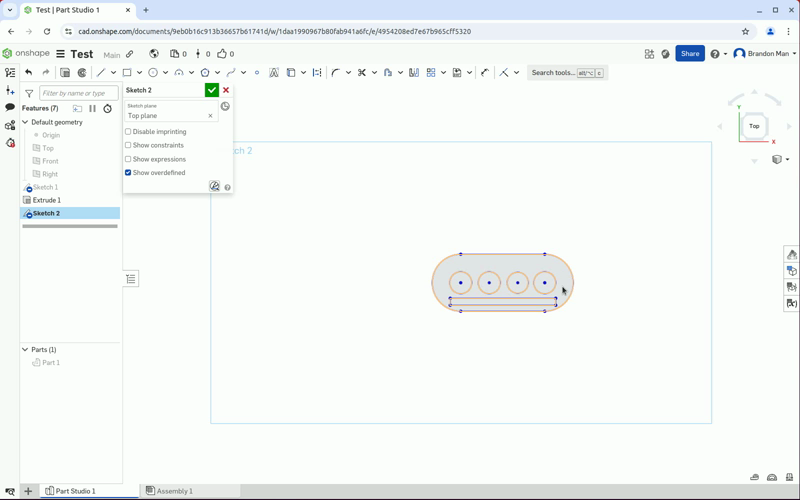
click(562, 286)
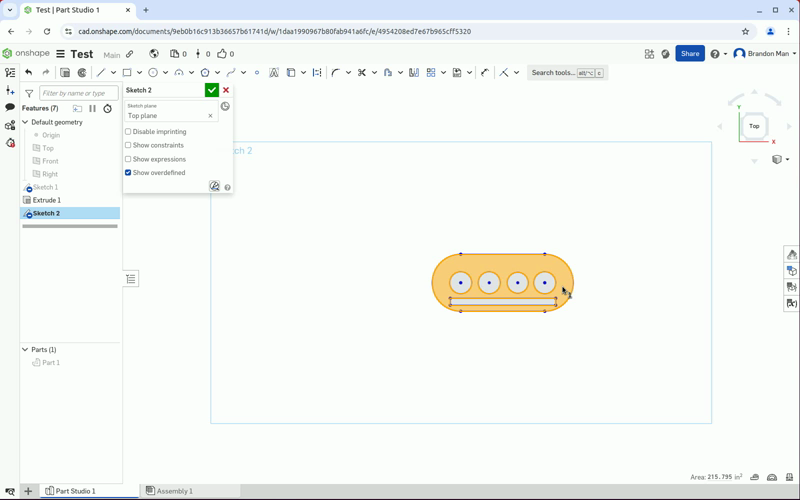
mouse_move(73, 352)
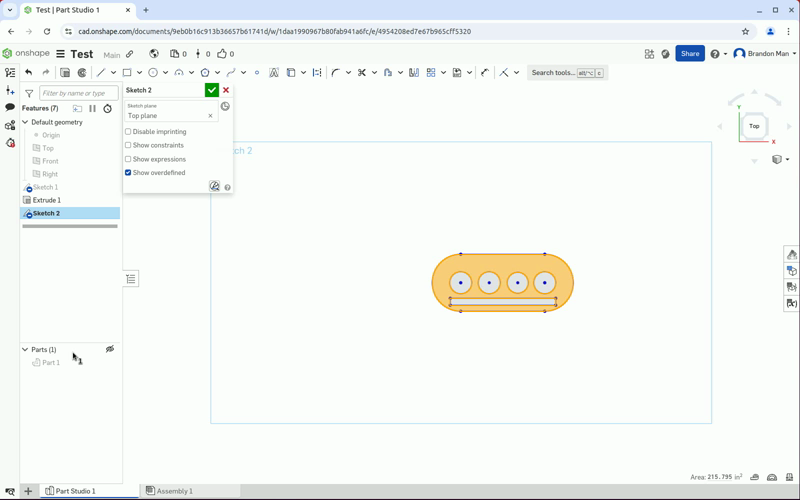
key(shift+y)
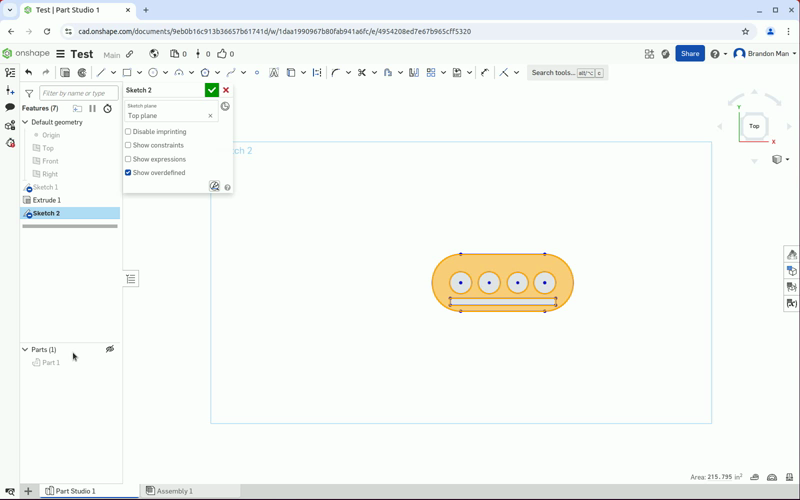
key(shift+e)
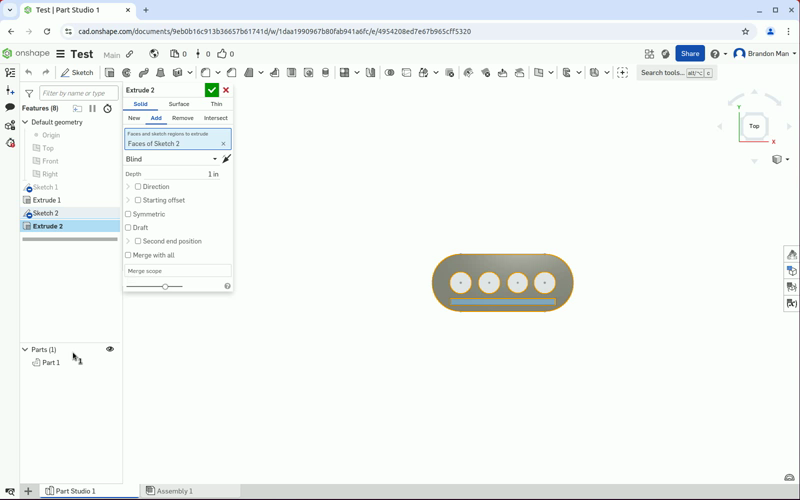
mouse_move(143, 106)
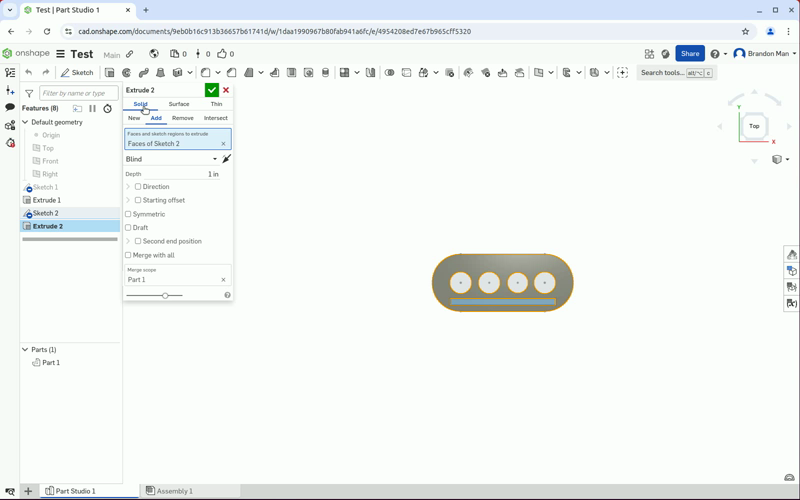
click(143, 106)
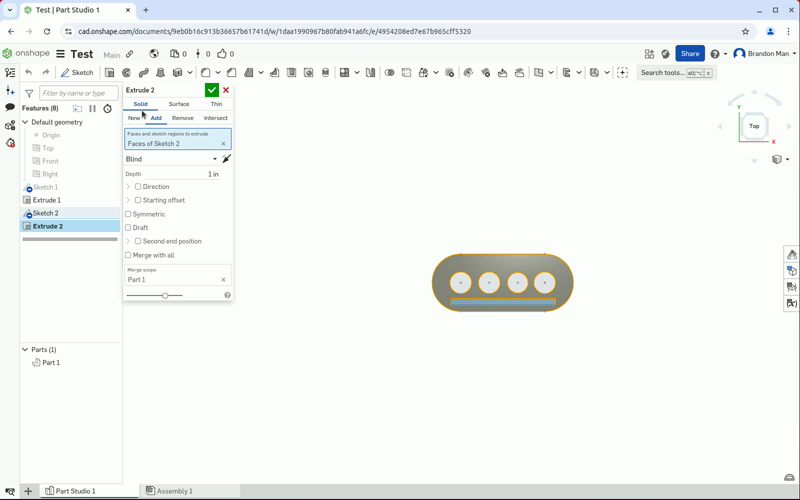
mouse_move(137, 120)
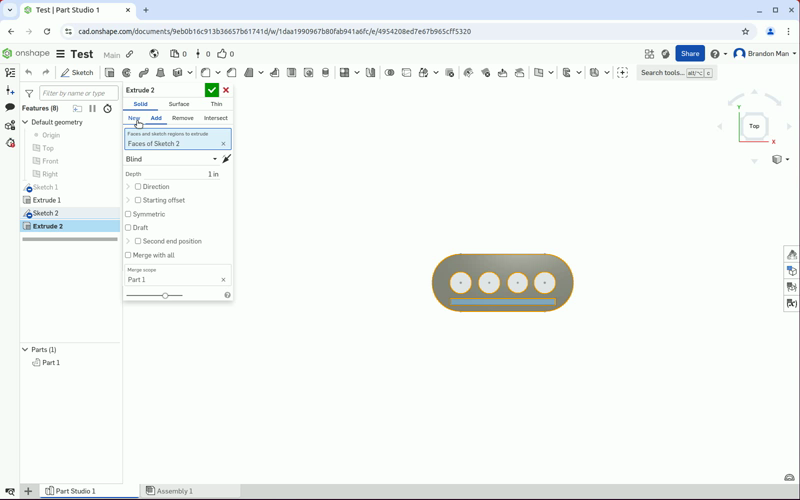
click(137, 120)
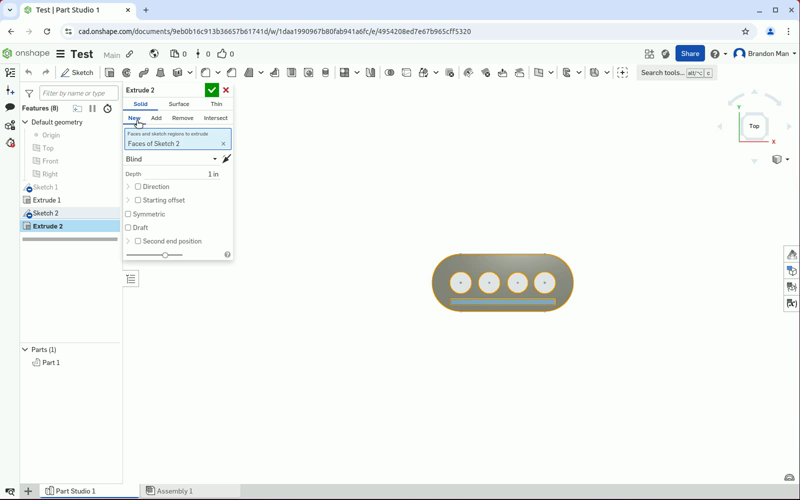
key(tab, 4)
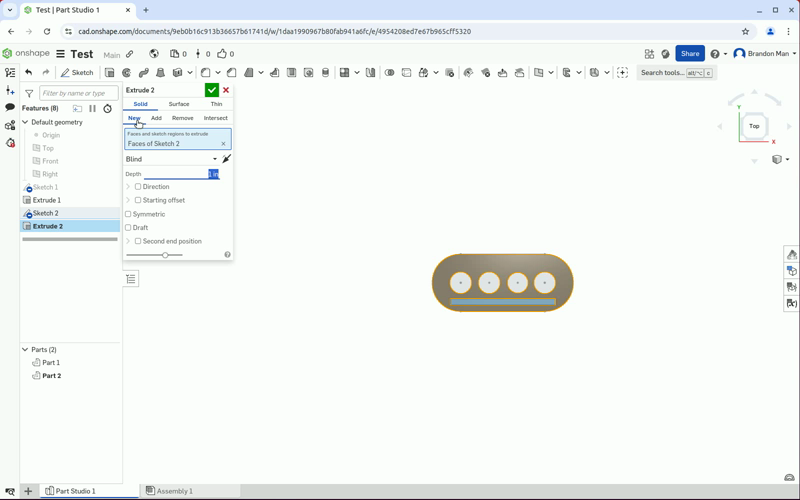
text(0.963)
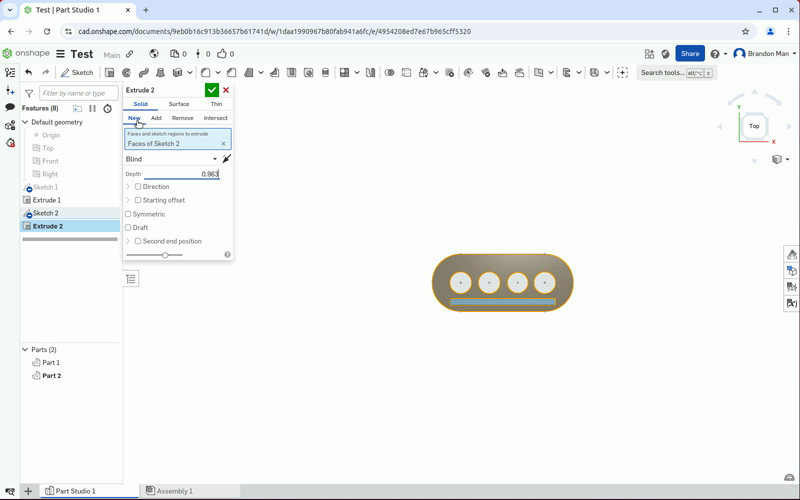
key(enter)
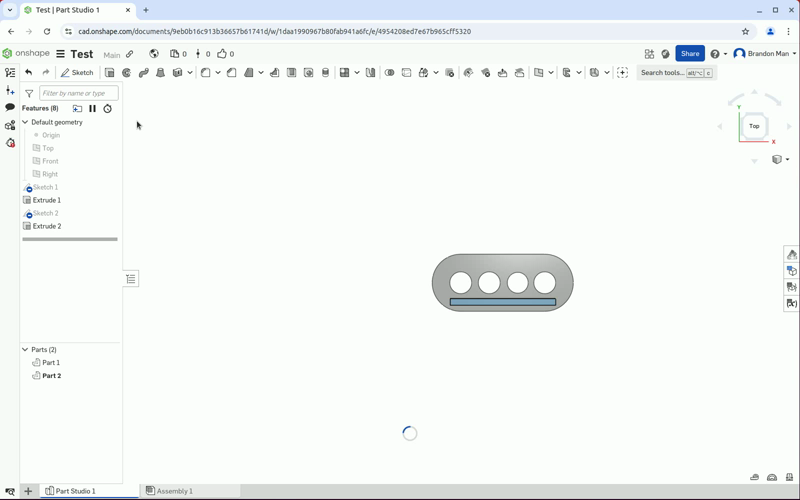
key(shift+h)
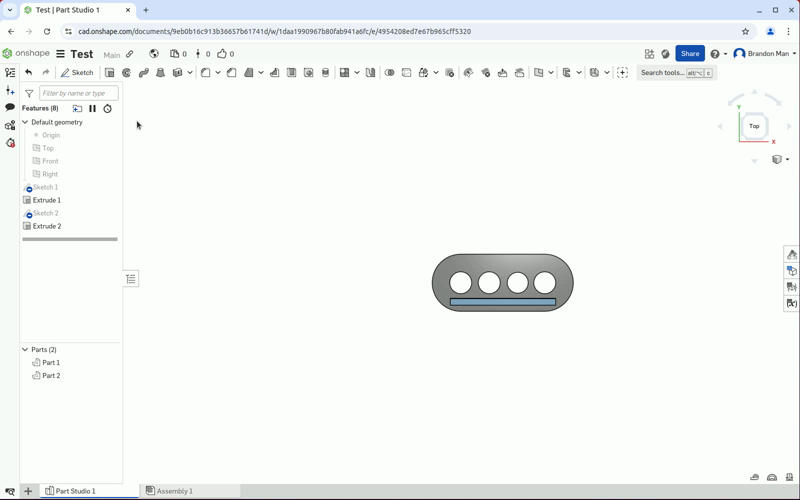
key(shift+h)
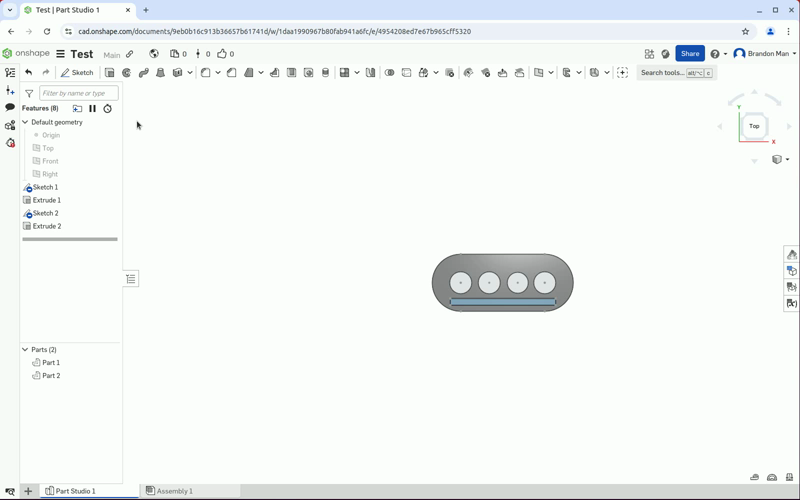
key(shift+7)
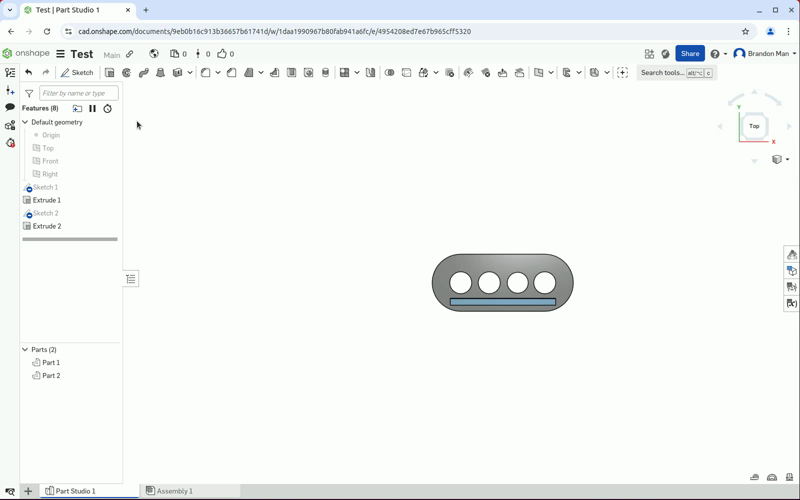
key(up, 3)
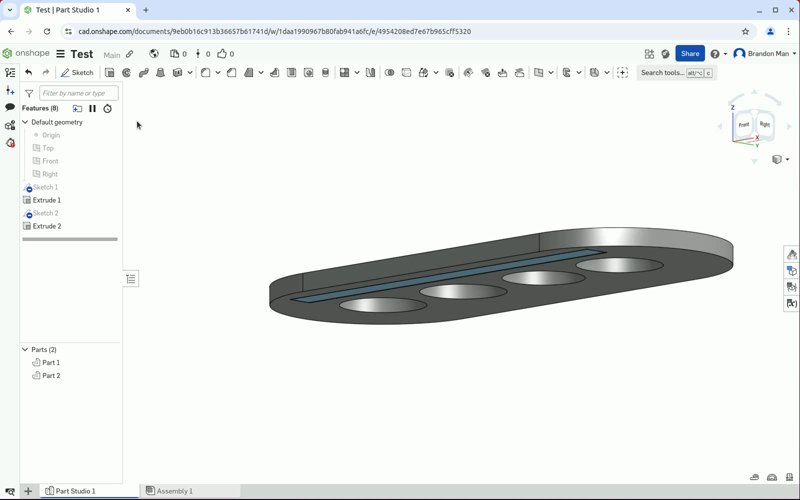
key(left, 3)
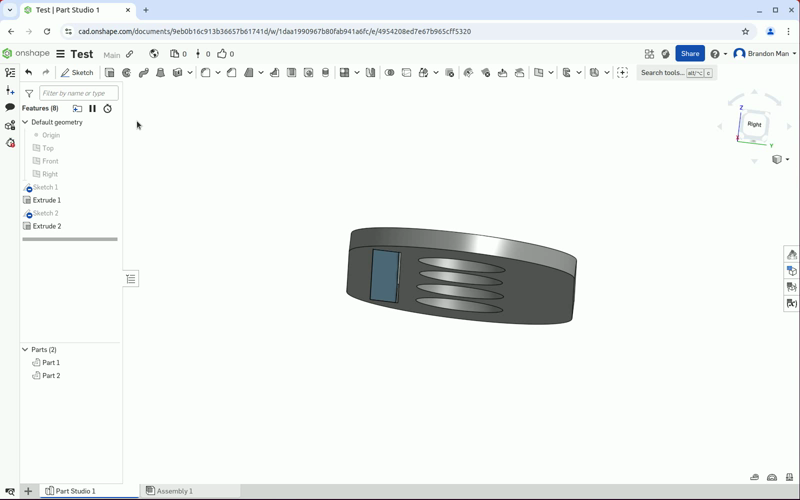
key(right, 3)
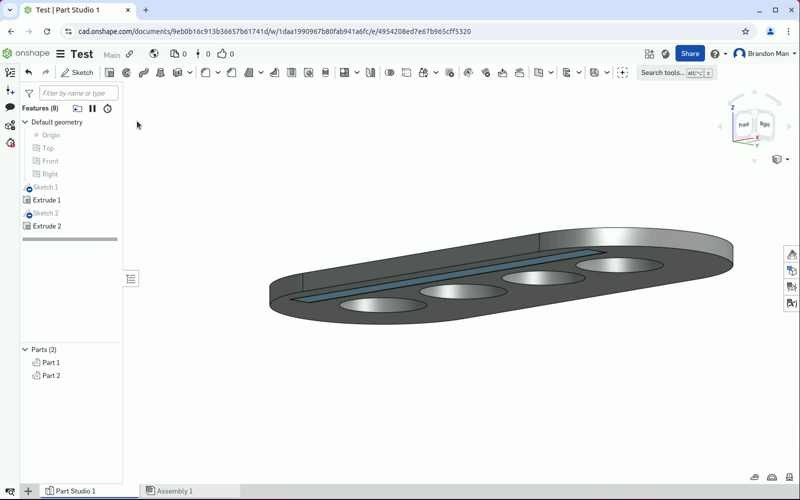
key(down, 3)
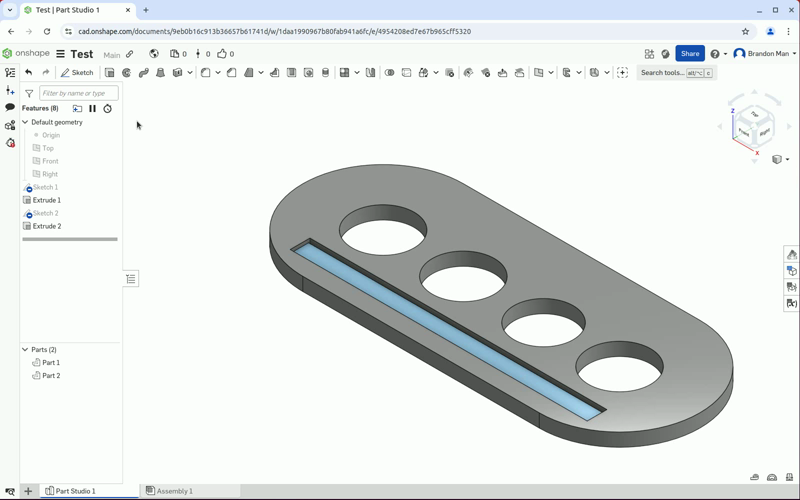
mouse_move(73, 189)
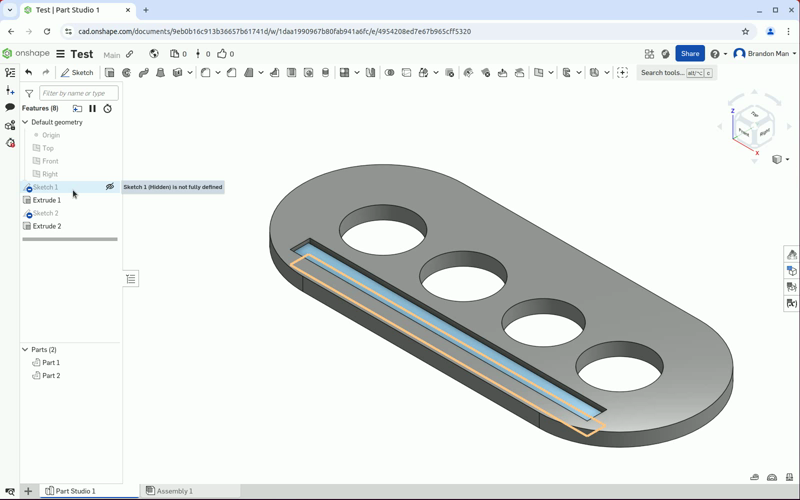
click(73, 189)